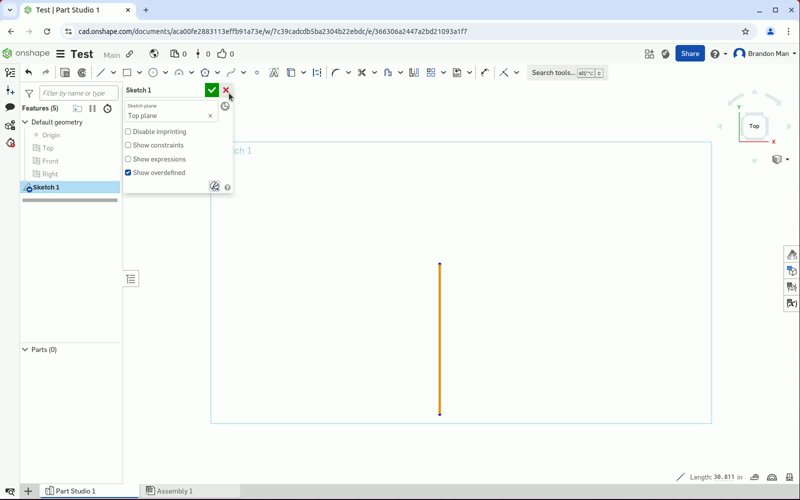
key(shift+h)
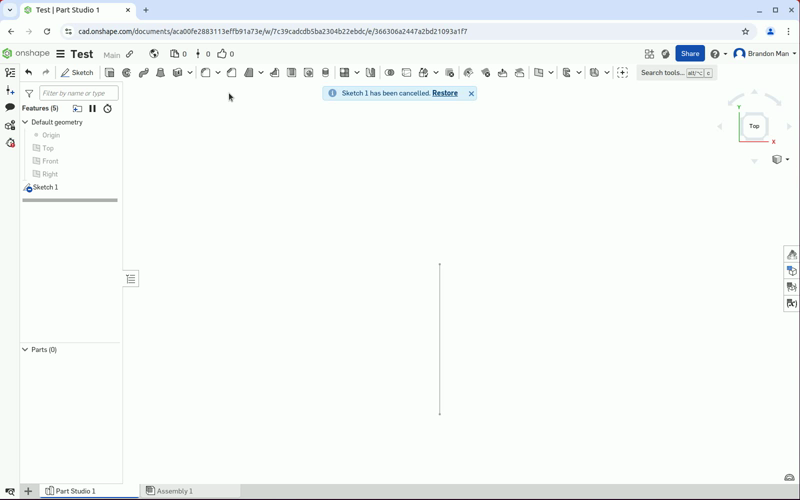
mouse_move(73, 352)
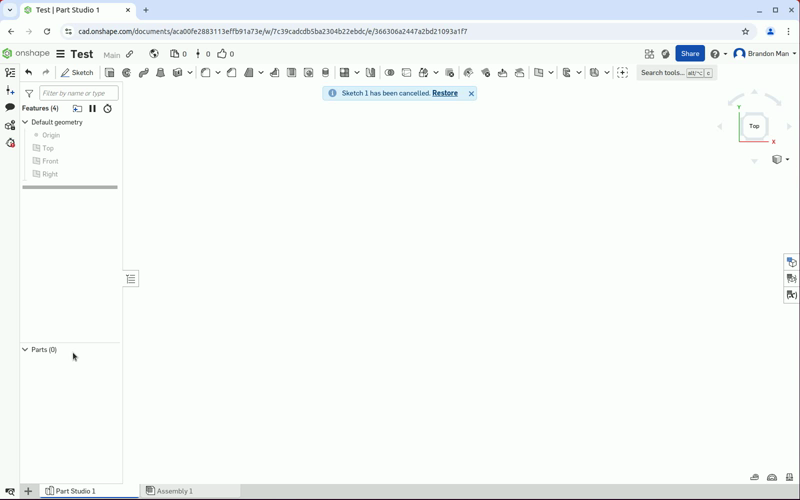
key(y)
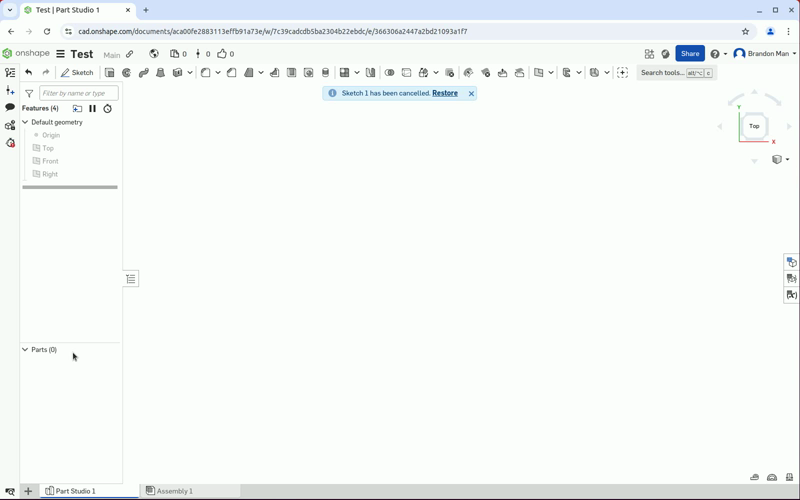
key(shift+p)
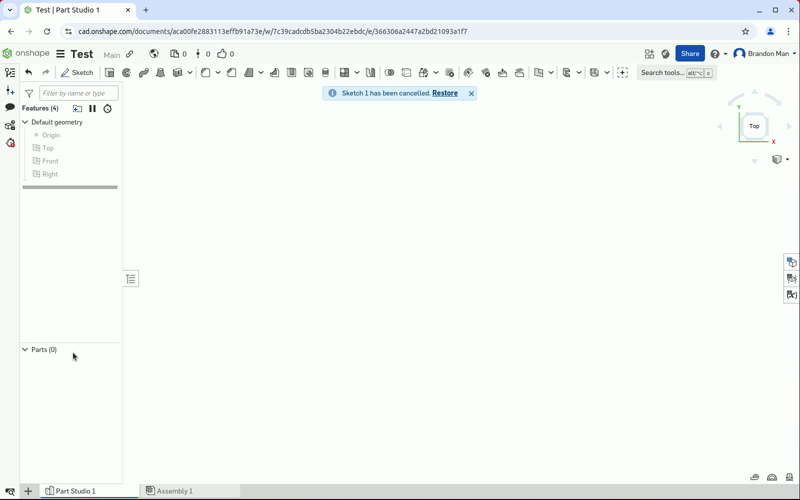
key(space)
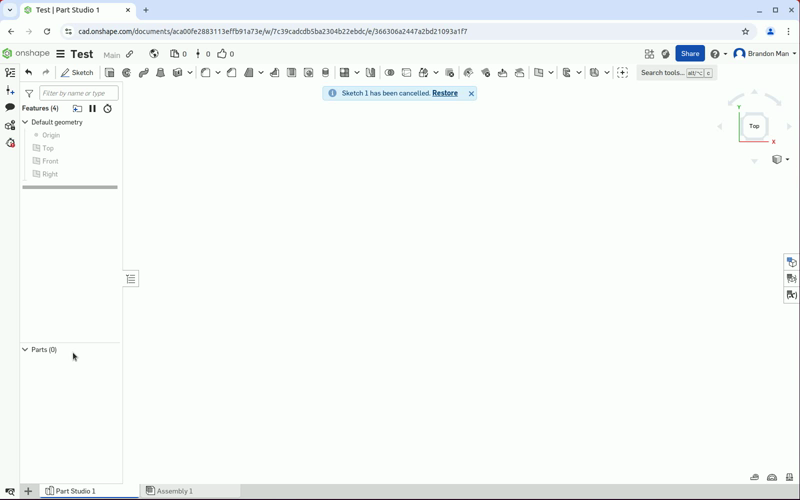
key_down(shift)
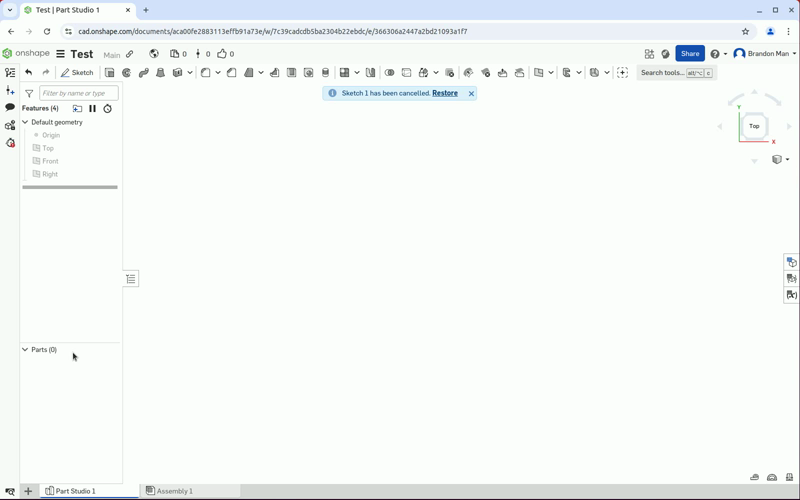
key(up)
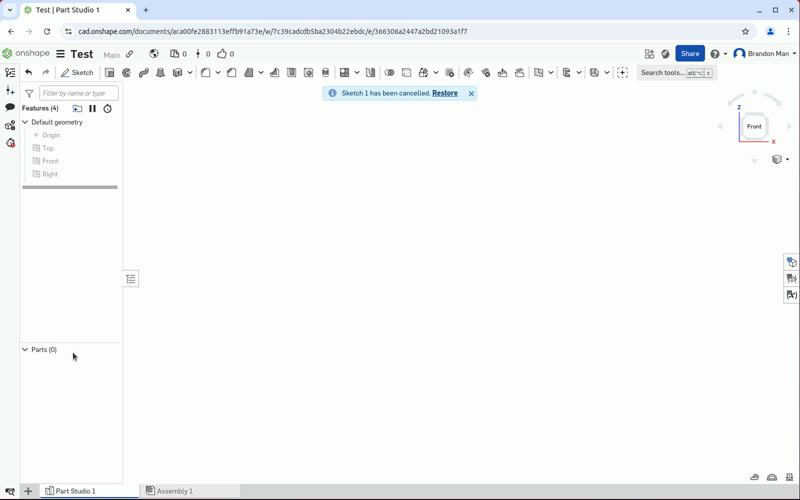
key_up(shift)
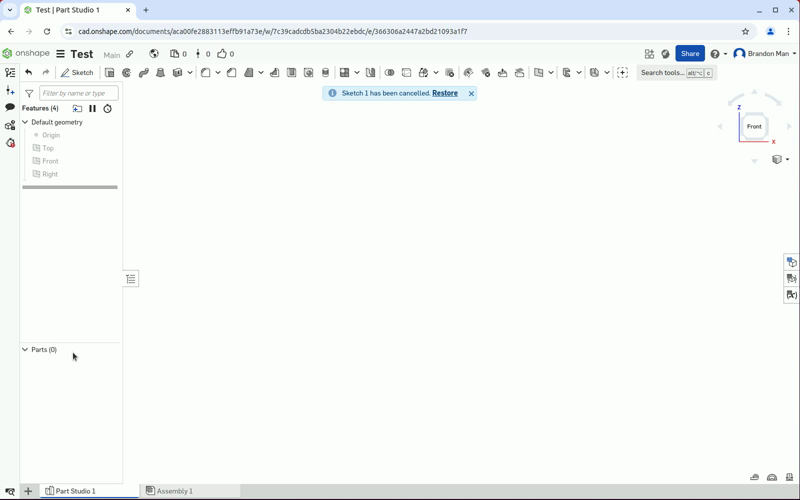
mouse_move(73, 352)
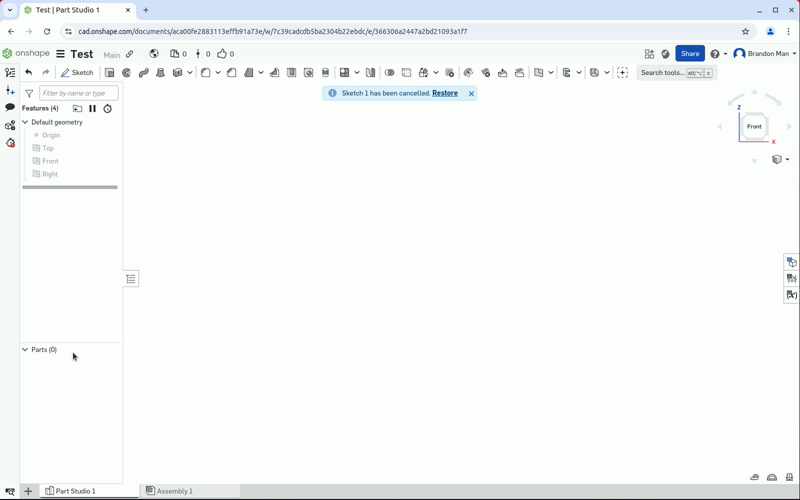
key(shift+y)
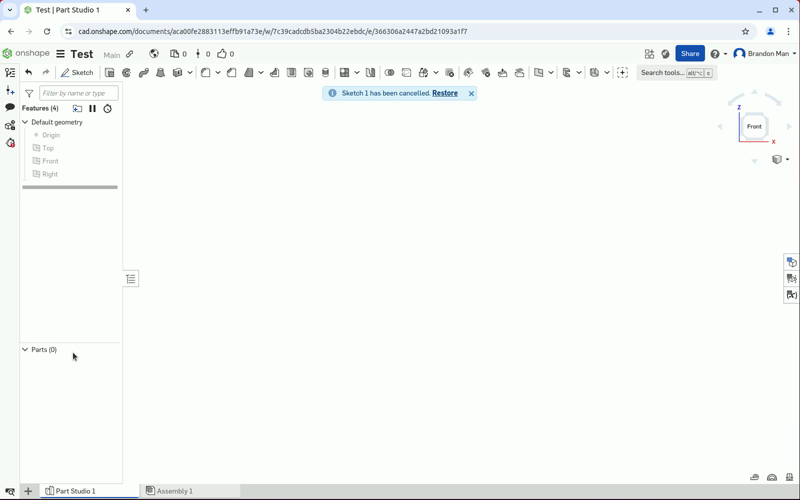
key(shift+s)
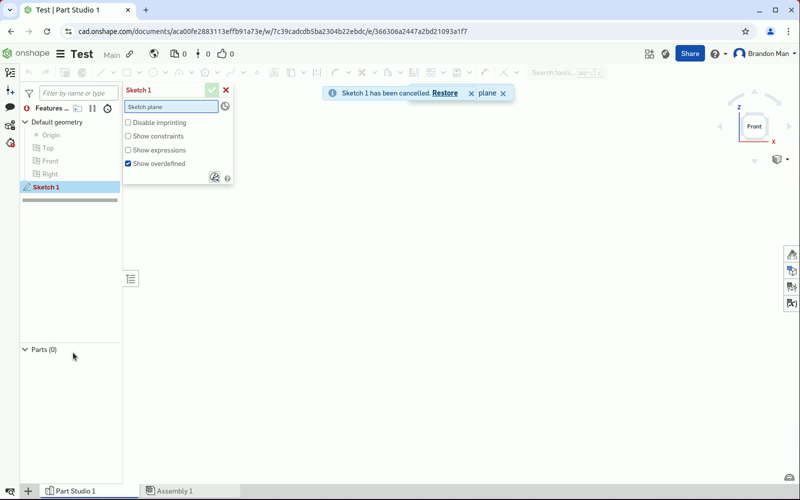
mouse_move(73, 163)
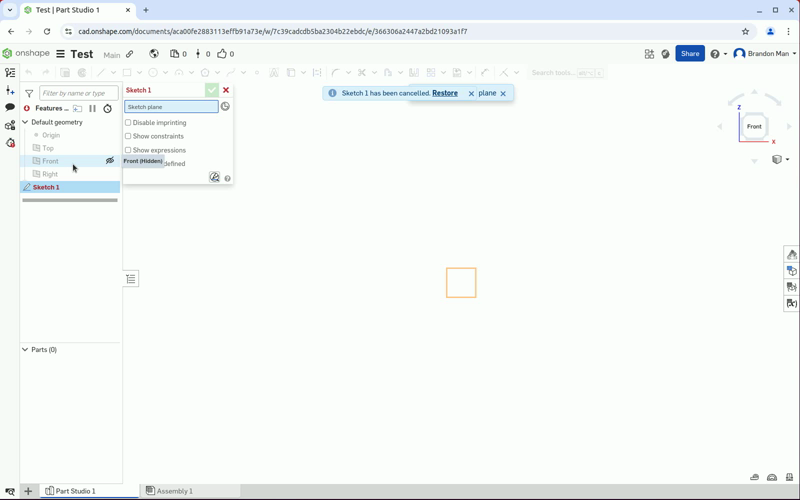
click(73, 163)
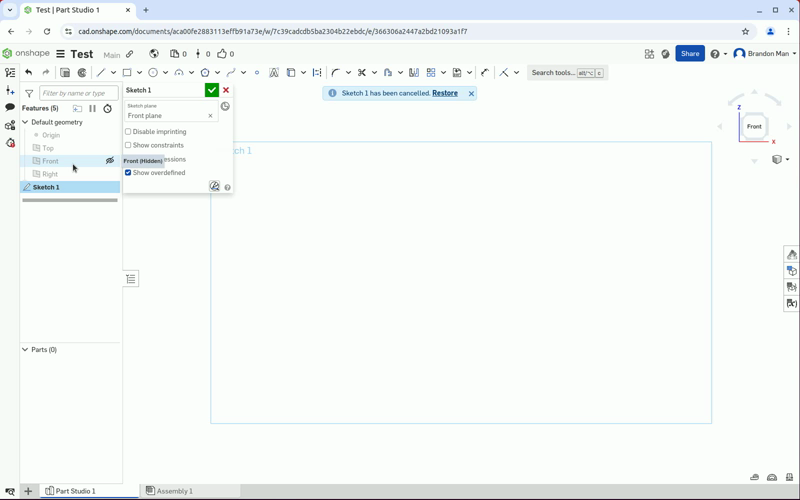
mouse_move(73, 352)
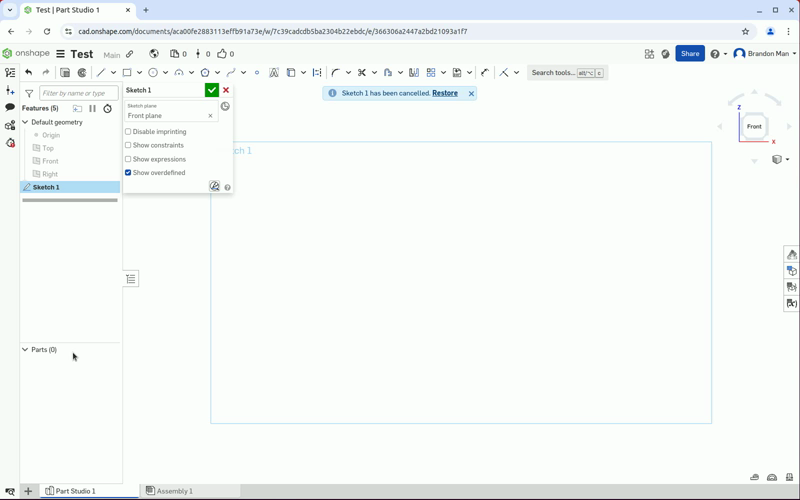
key(y)
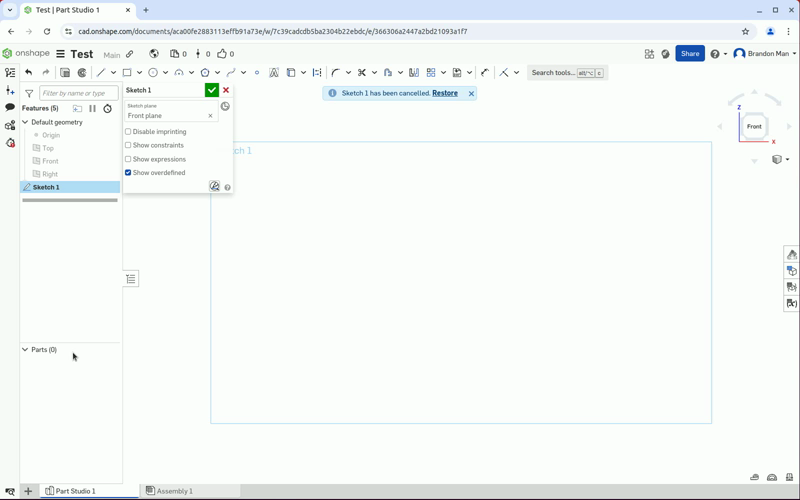
key(l)
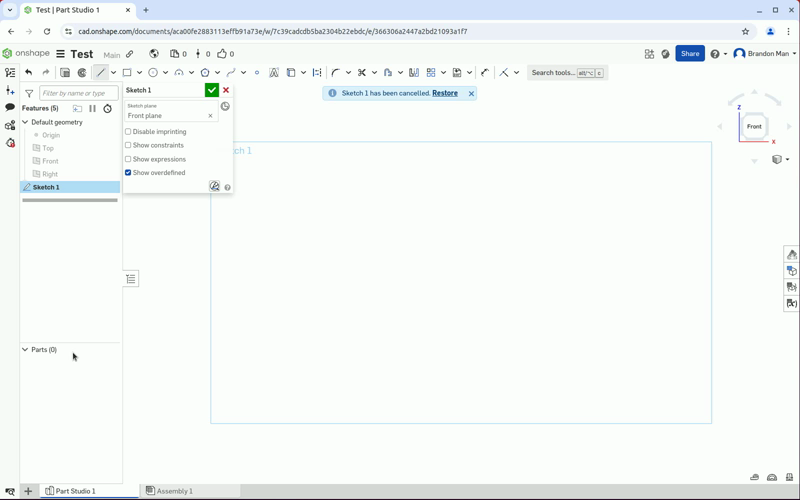
key_down(shift)
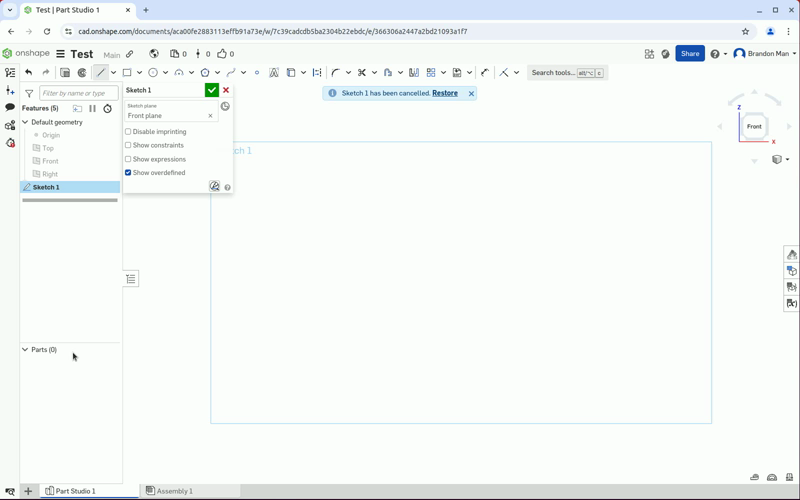
mouse_move(425, 343)
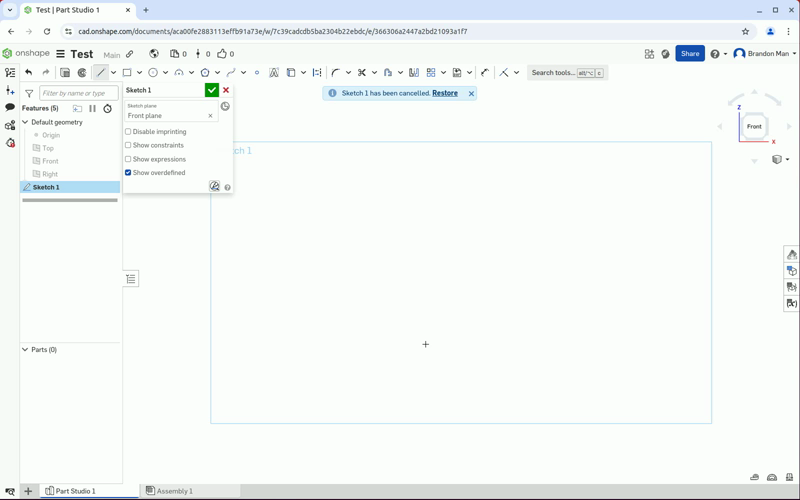
click(425, 343)
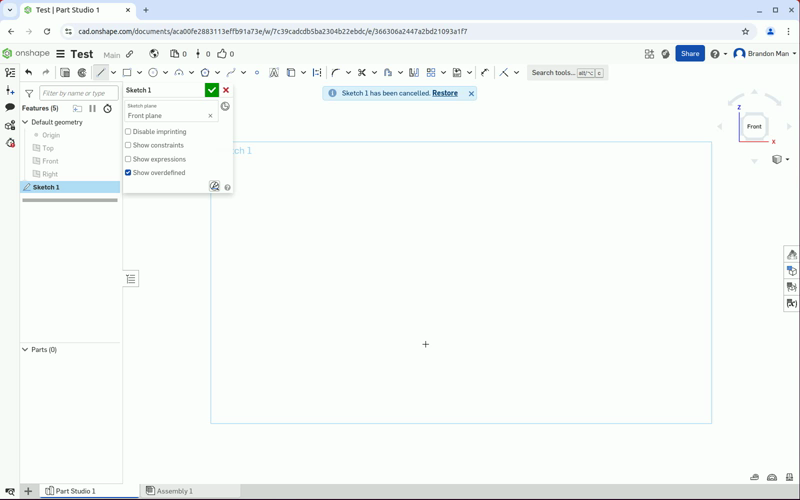
key_up(shift)
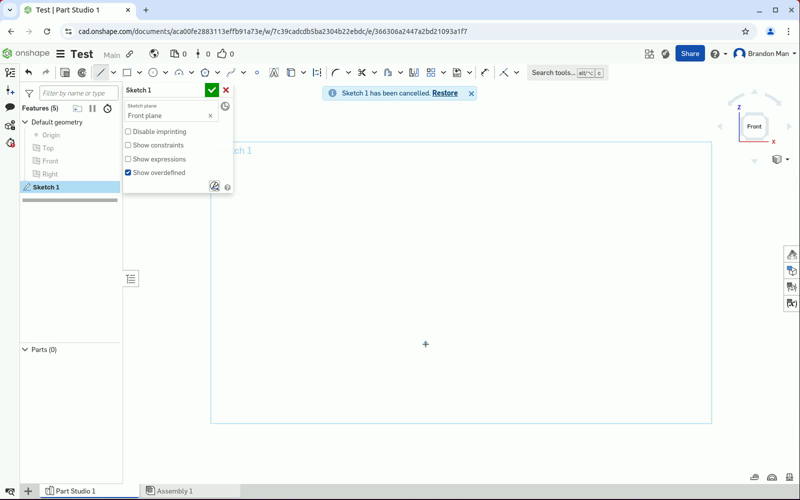
key_down(shift)
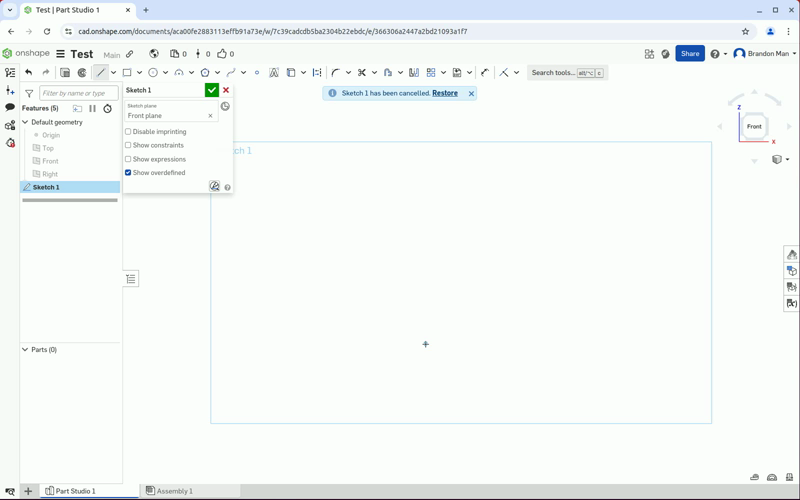
mouse_move(455, 343)
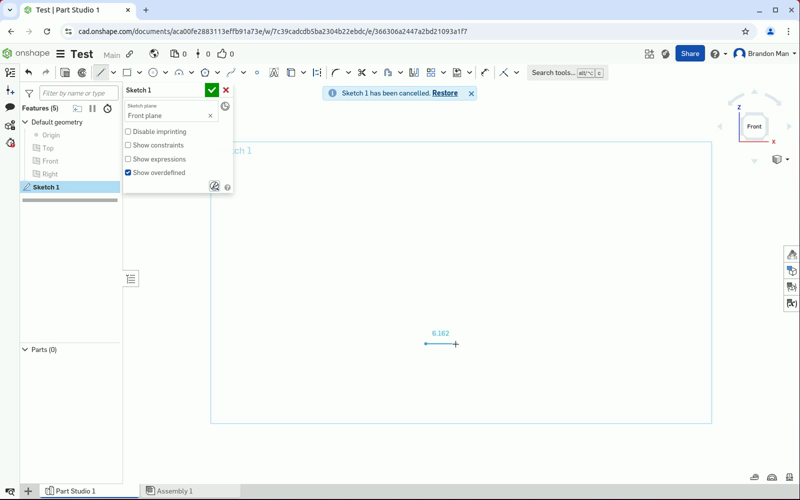
mouse_move(430, 343)
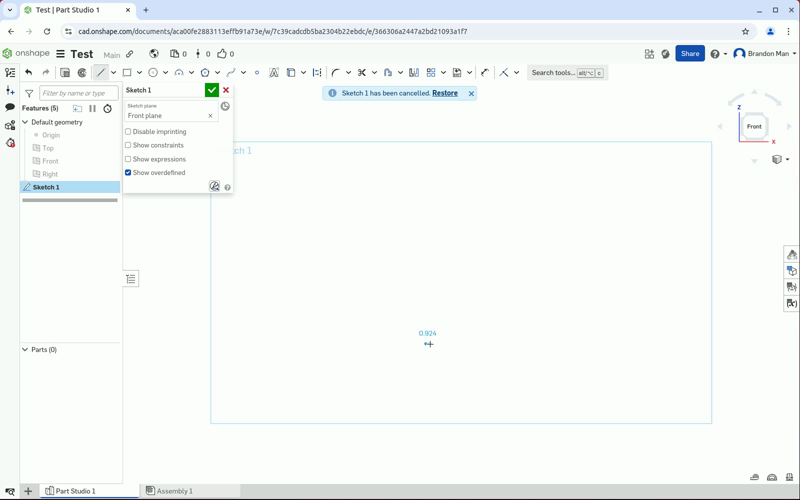
scroll(6)
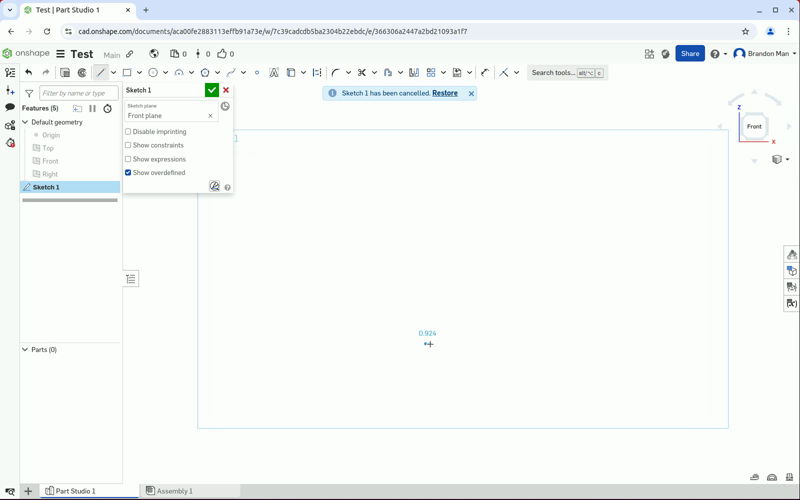
scroll(6)
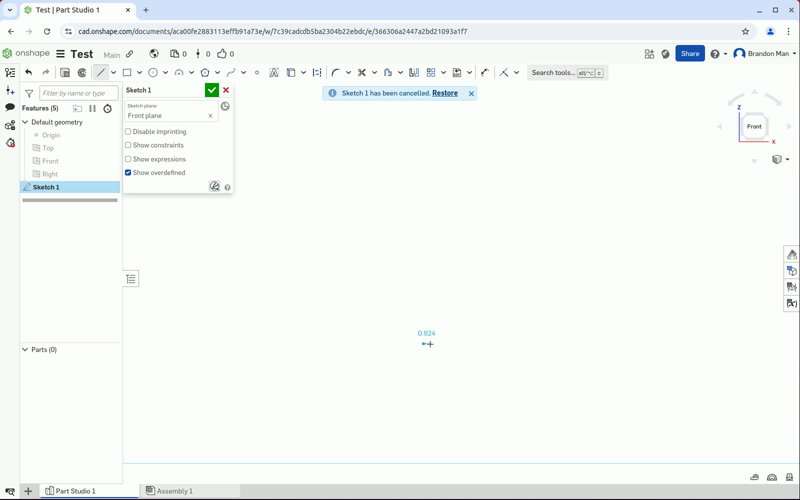
scroll(6)
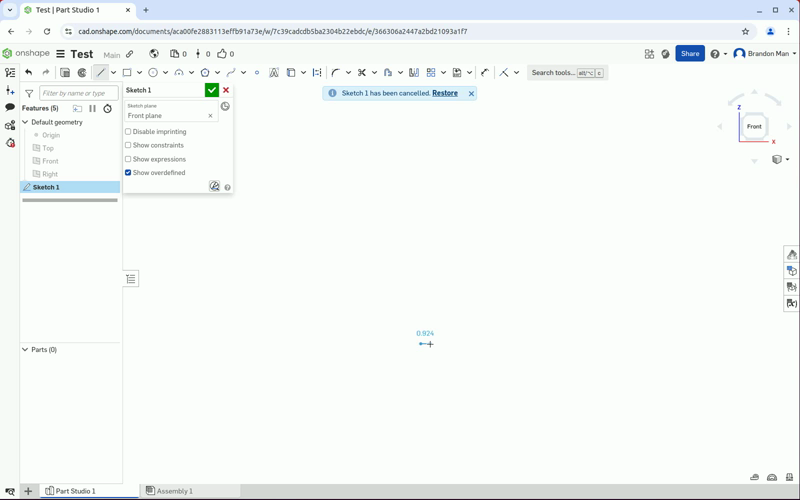
scroll(6)
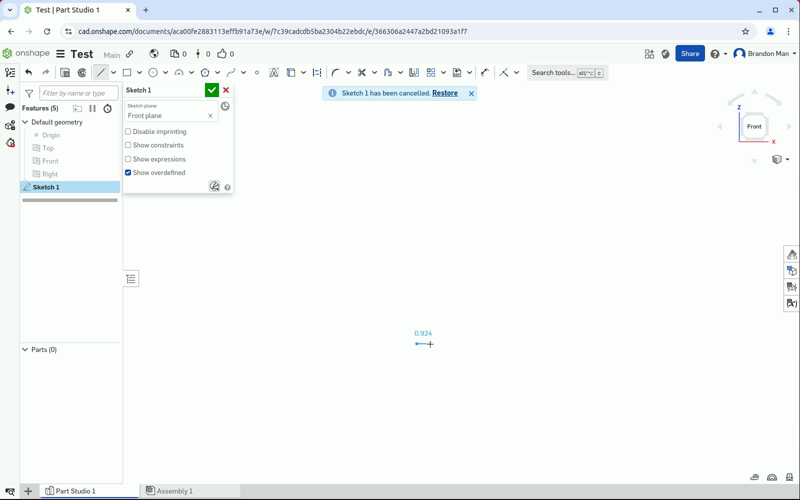
scroll(6)
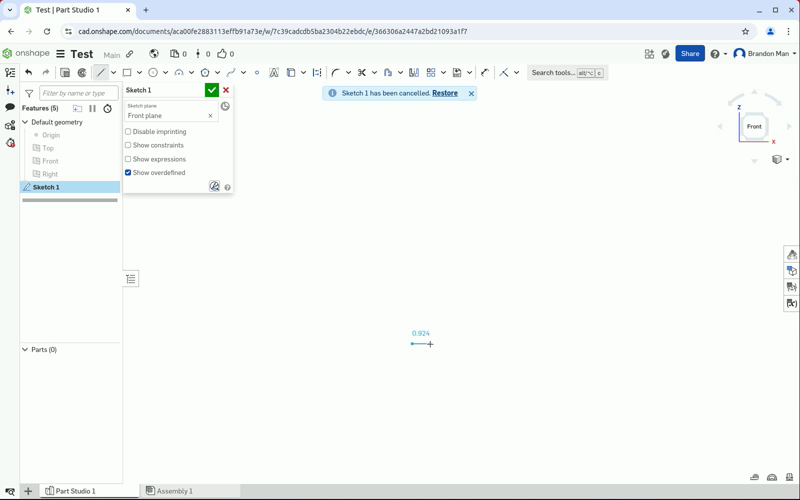
scroll(6)
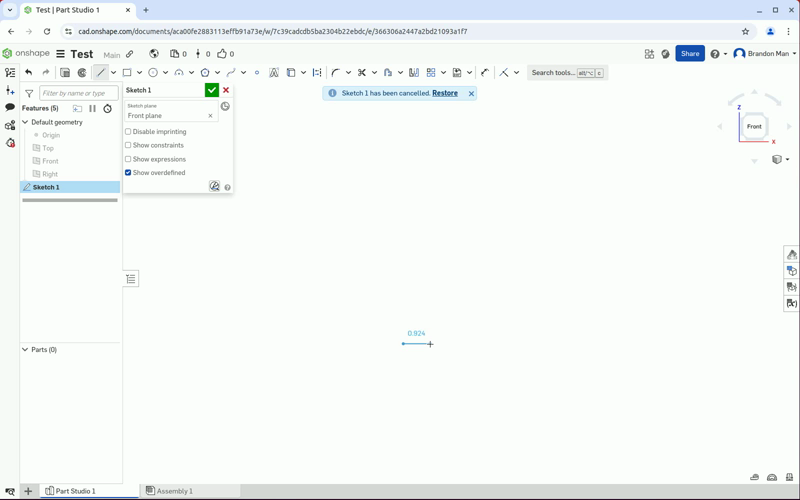
scroll(6)
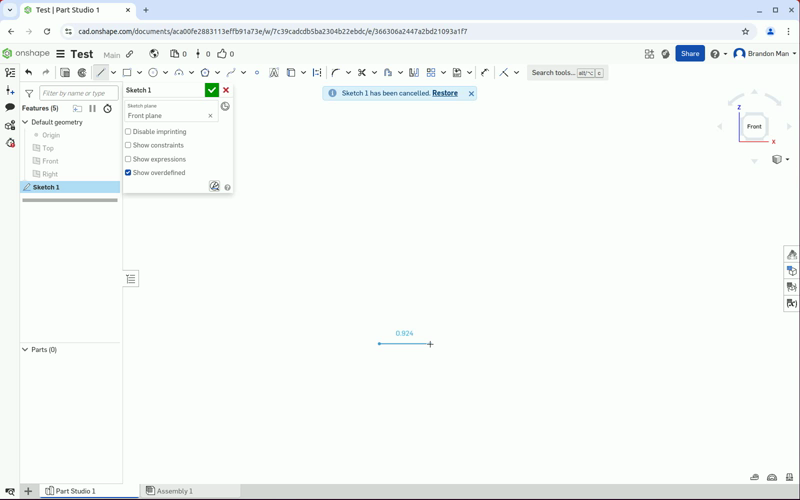
click(430, 343)
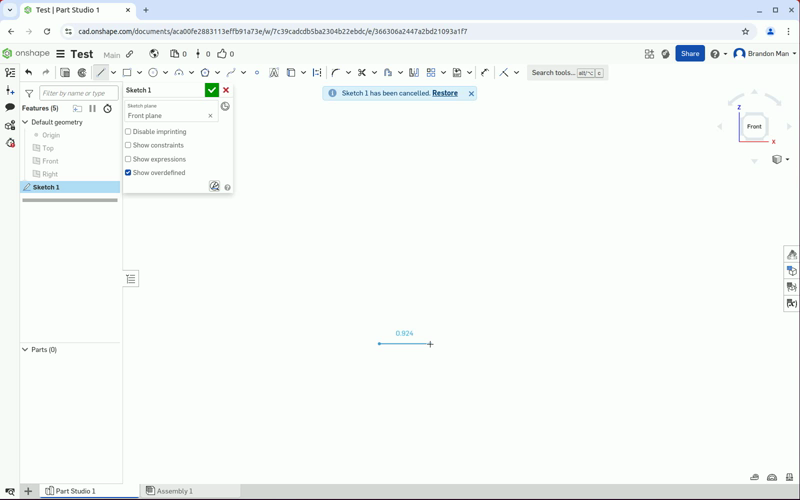
scroll(-6)
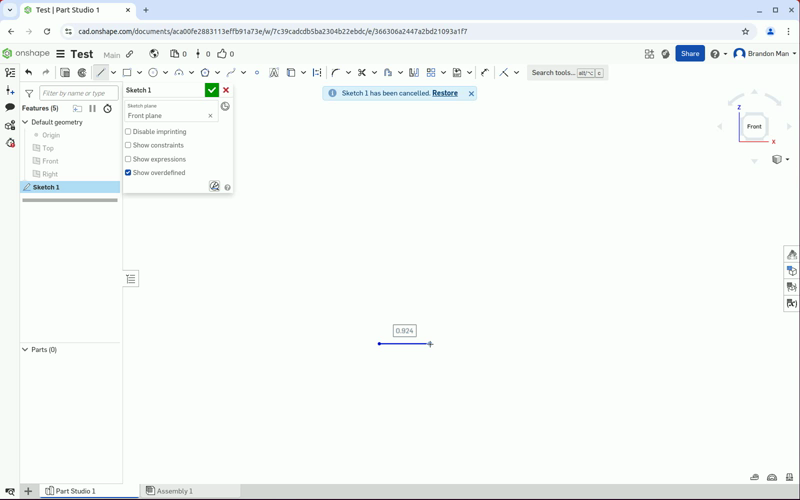
scroll(-6)
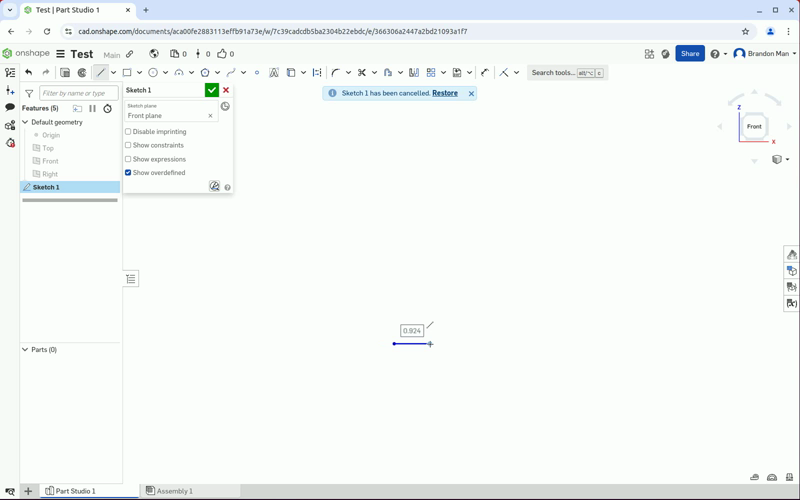
scroll(-6)
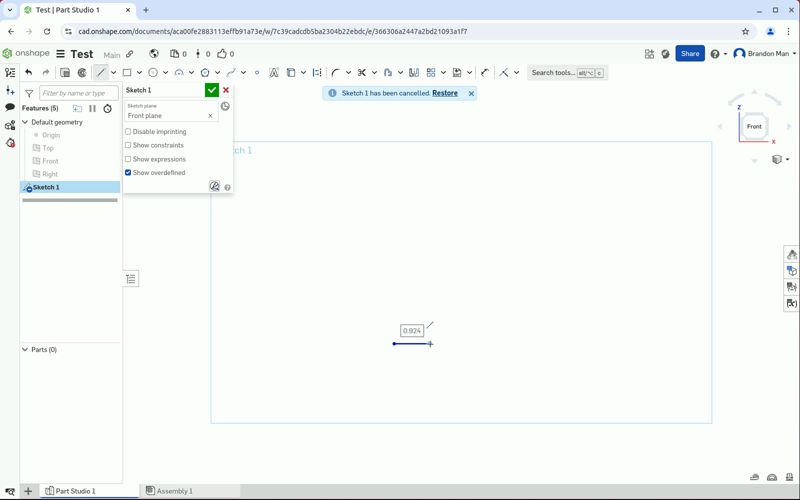
scroll(-6)
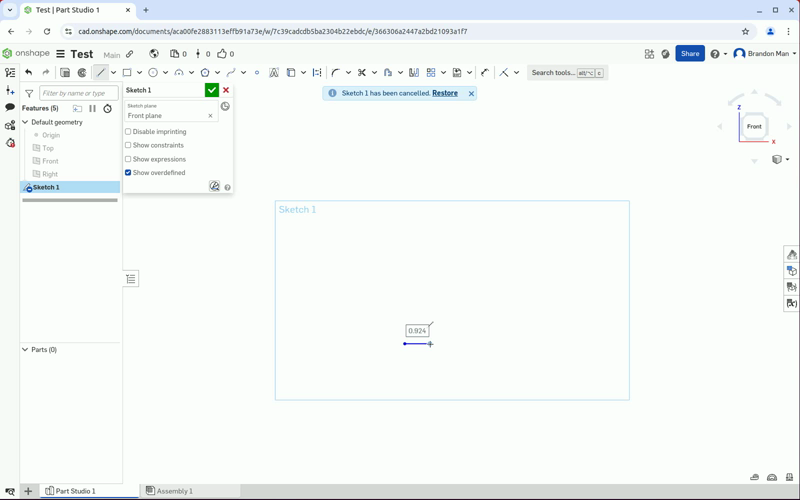
scroll(-6)
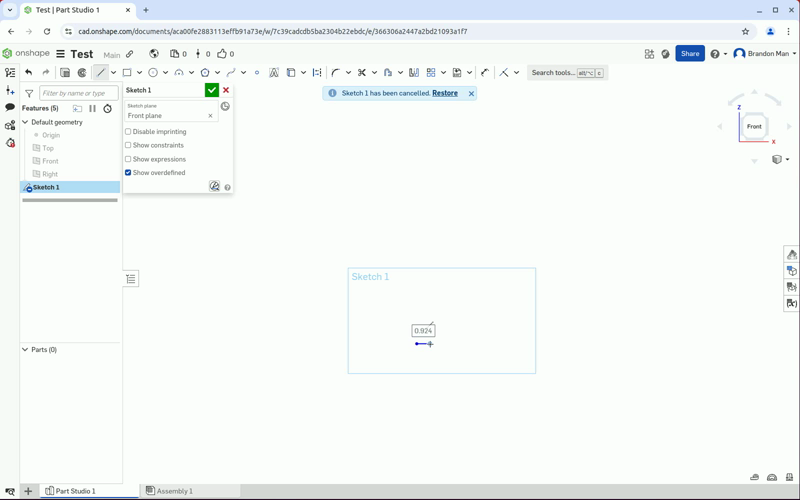
scroll(-6)
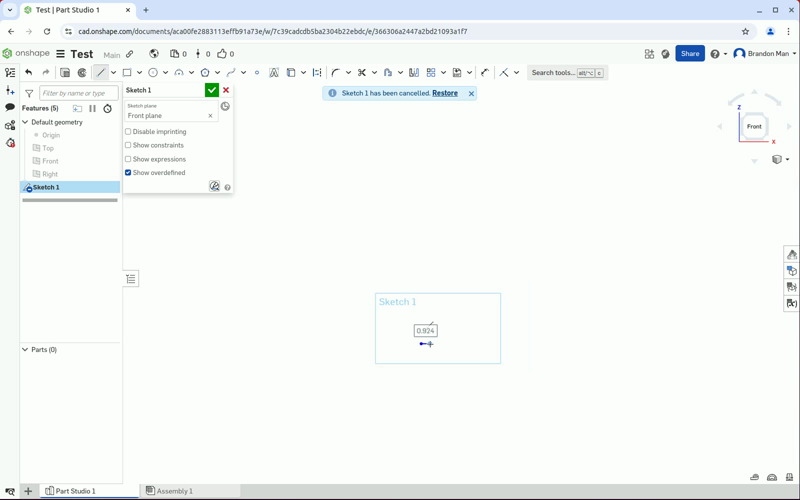
scroll(-6)
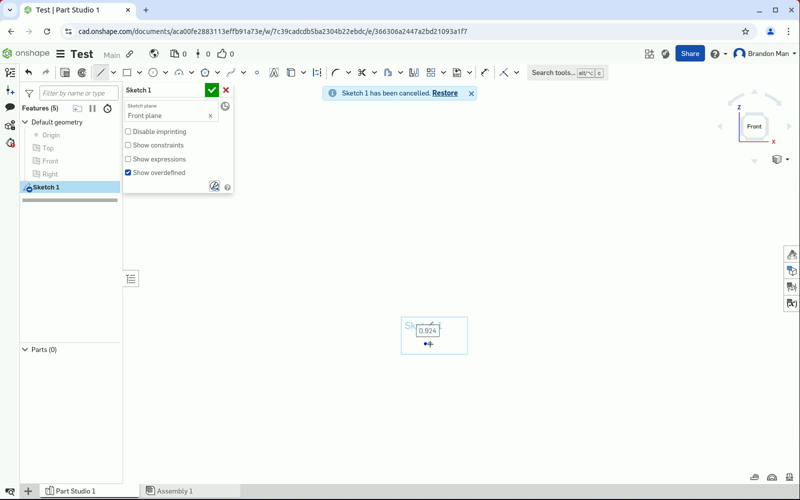
key_up(shift)
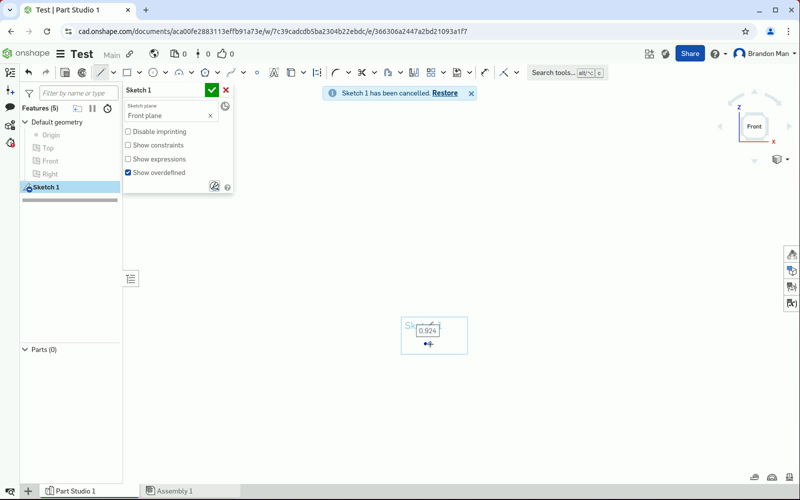
key_down(shift)
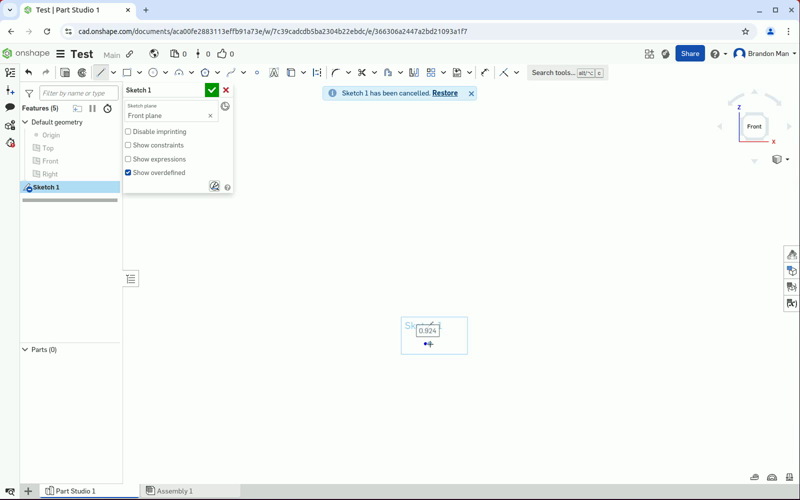
mouse_move(460, 343)
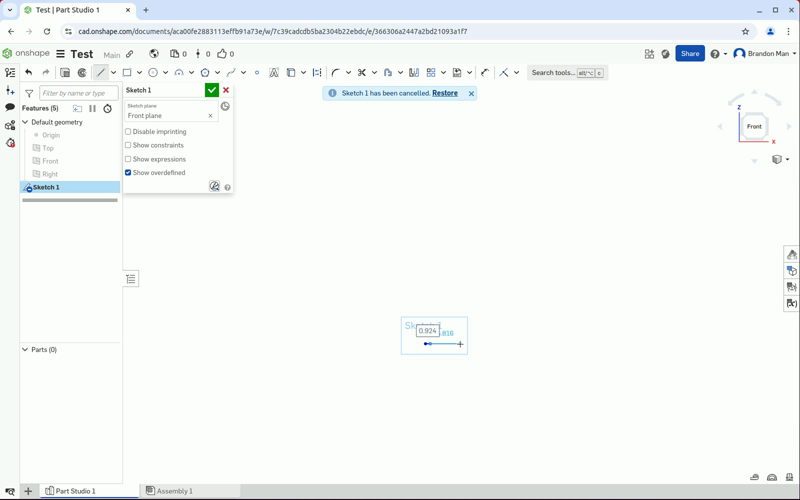
mouse_move(430, 342)
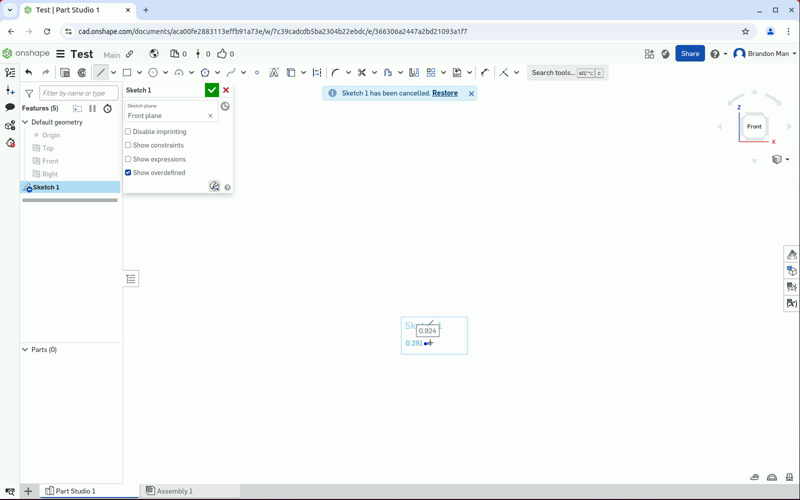
scroll(6)
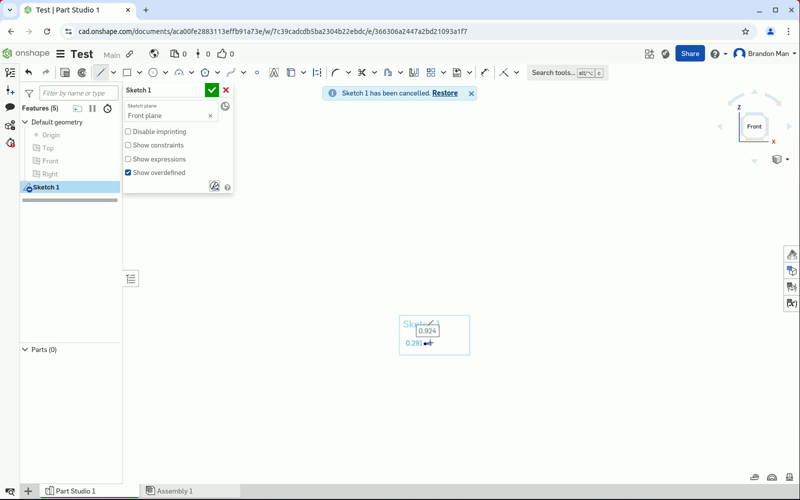
scroll(6)
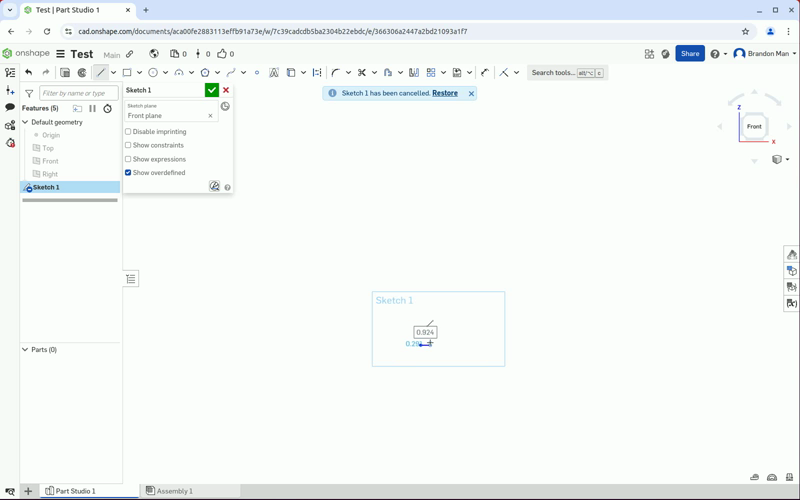
scroll(6)
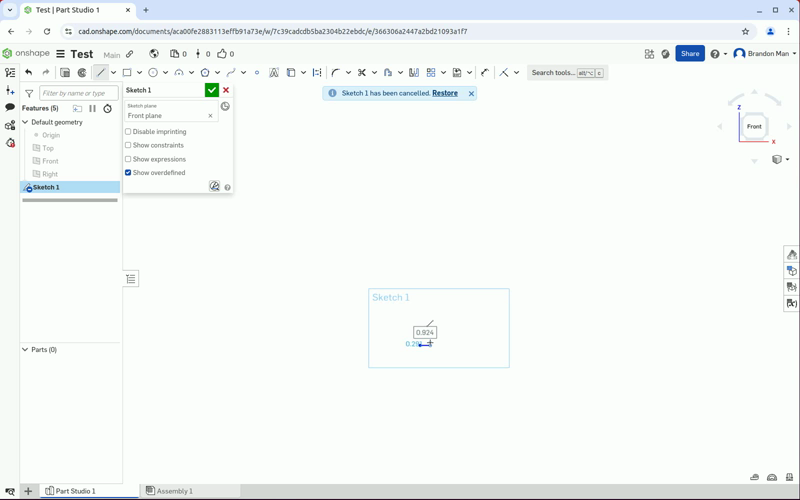
scroll(6)
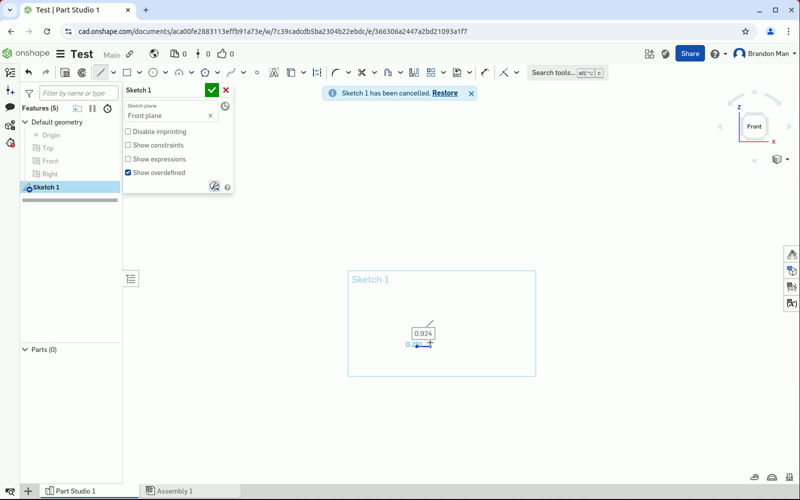
scroll(6)
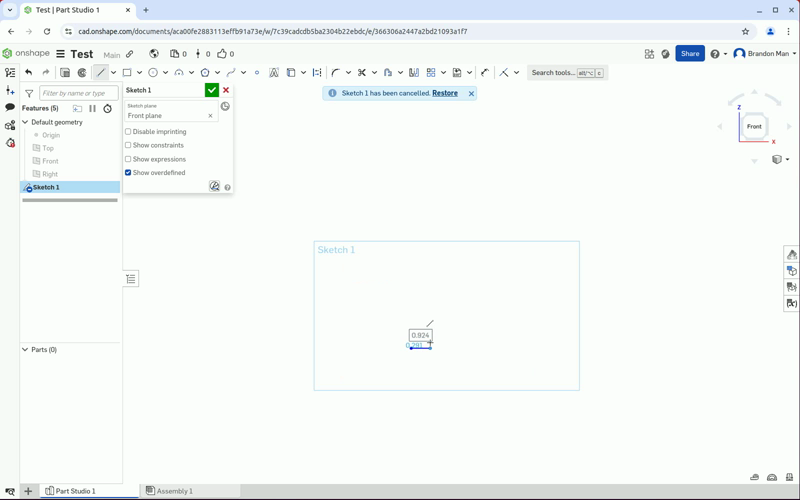
scroll(6)
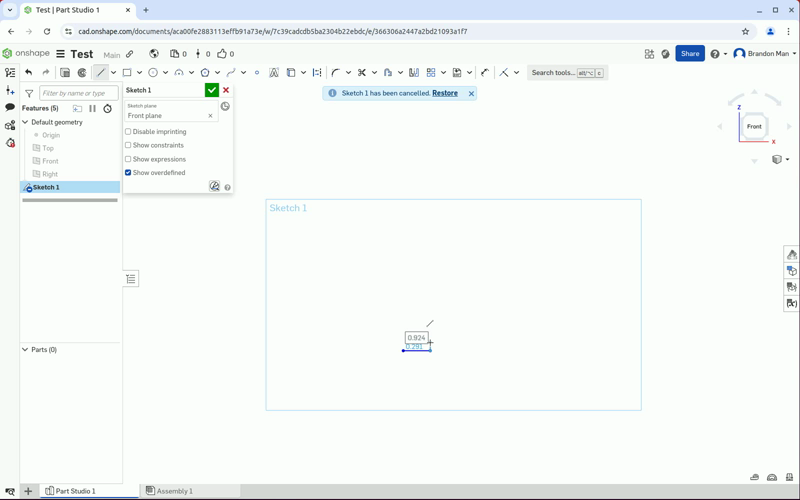
scroll(6)
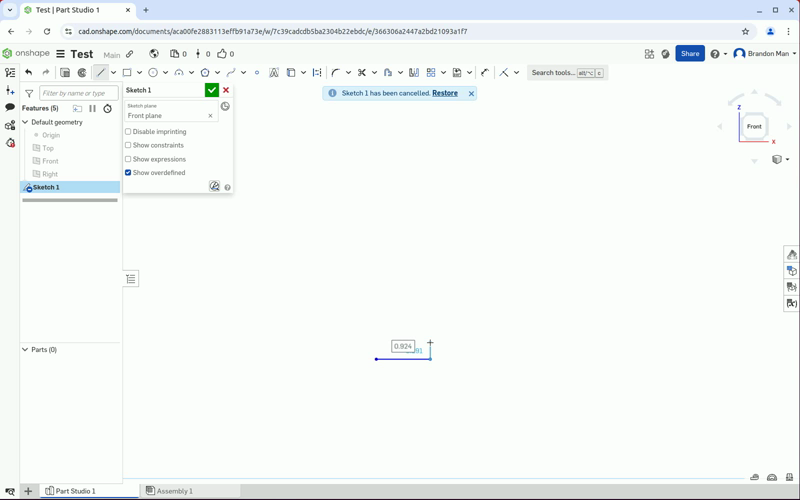
click(430, 342)
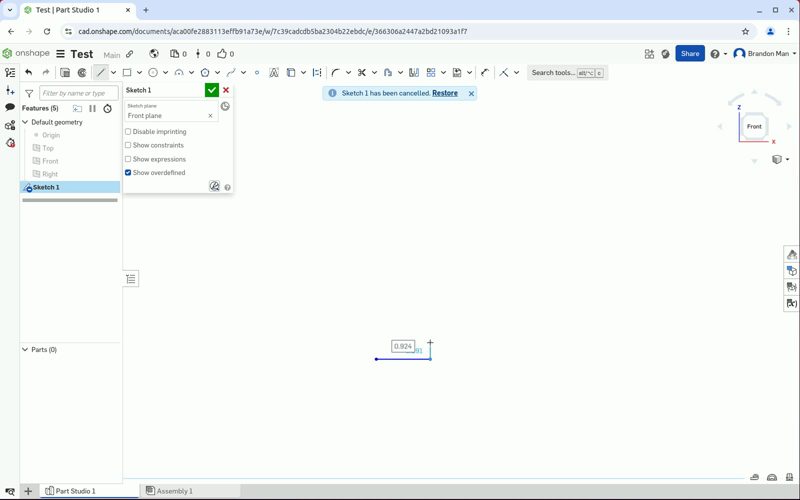
scroll(-6)
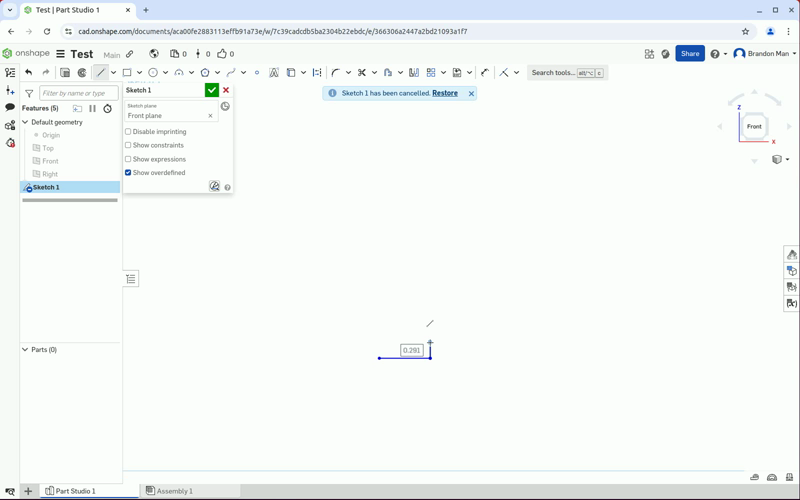
scroll(-6)
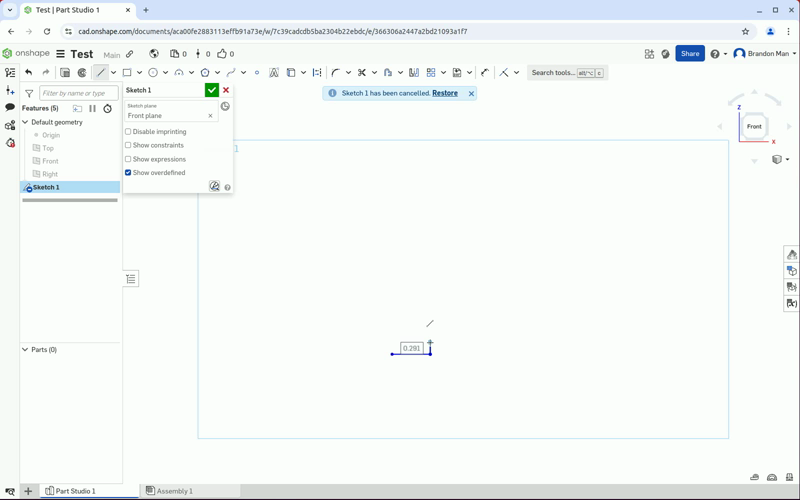
scroll(-6)
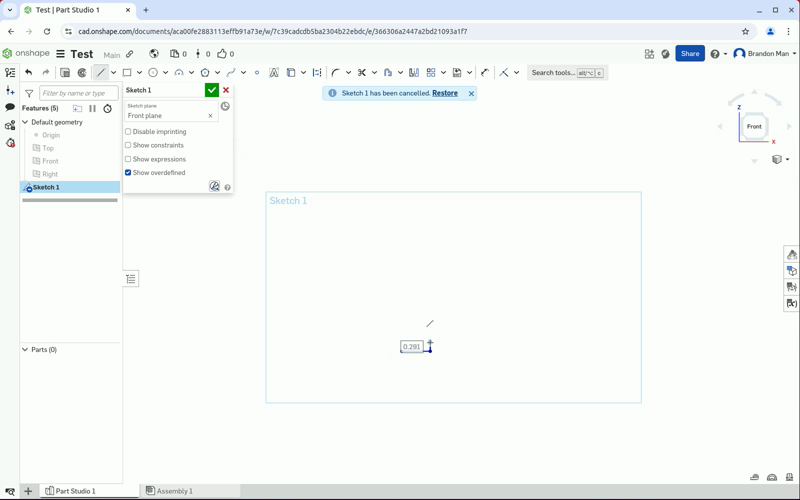
scroll(-6)
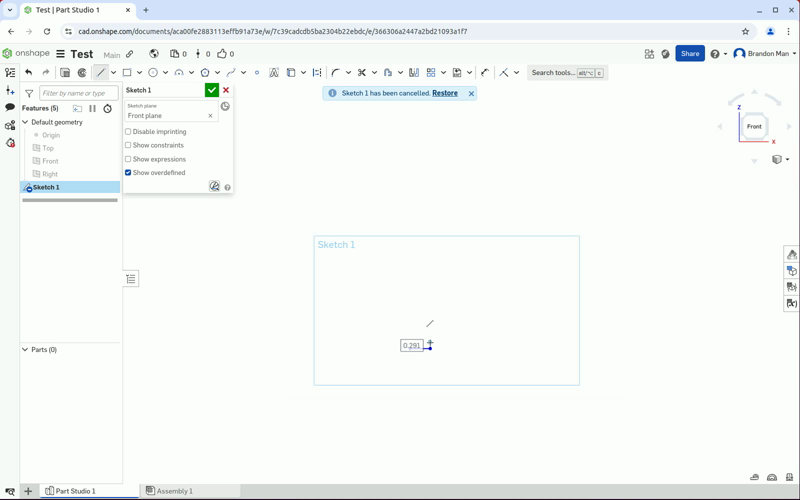
scroll(-6)
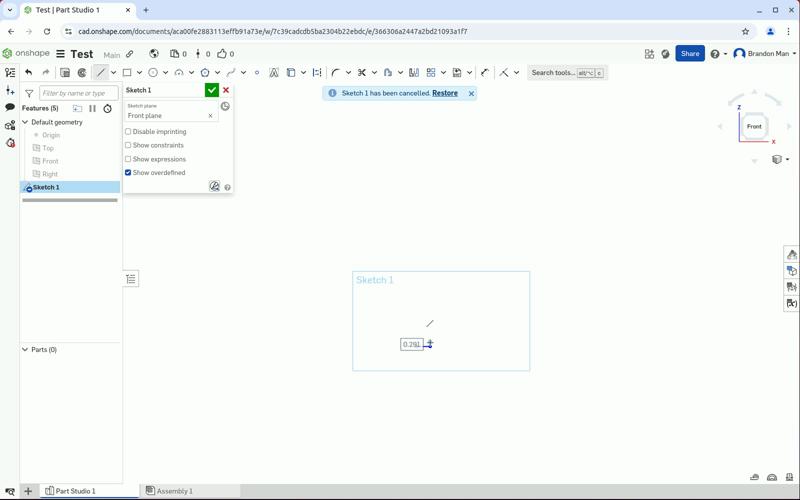
scroll(-6)
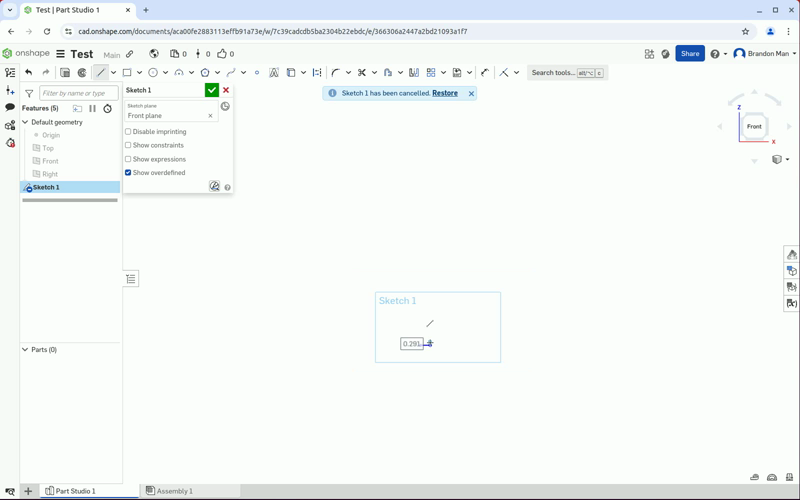
scroll(-6)
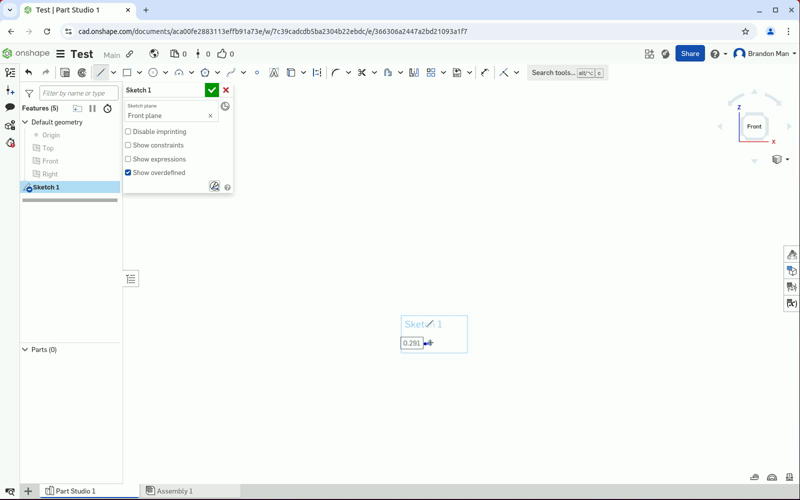
key_up(shift)
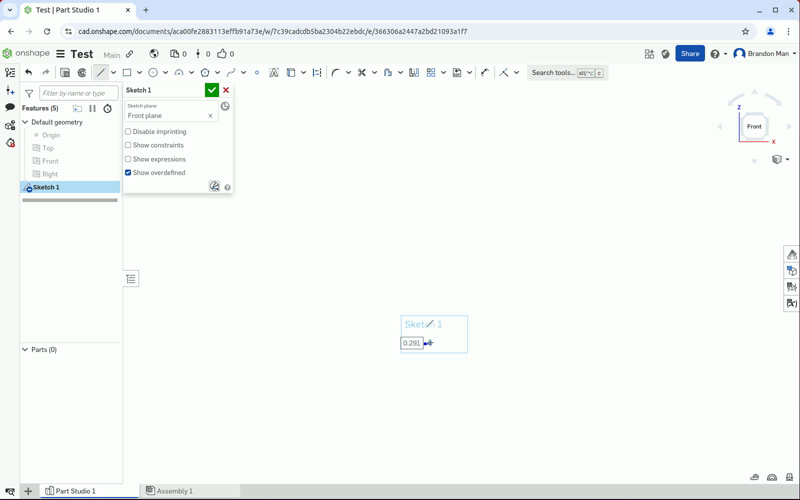
key_down(shift)
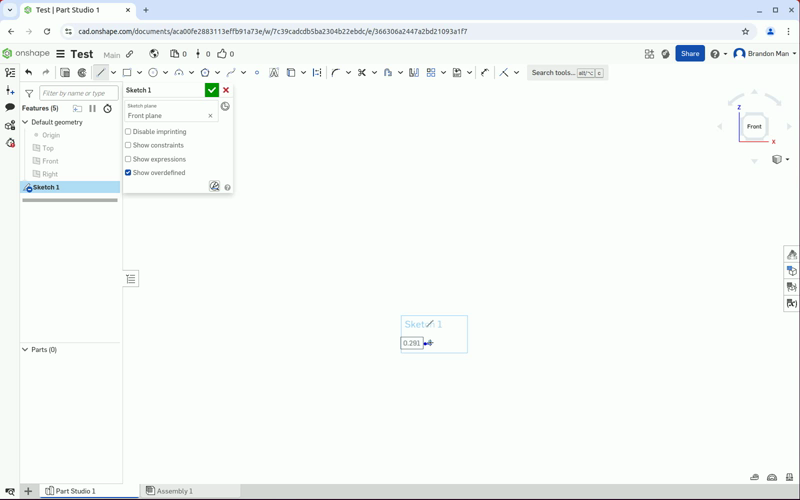
mouse_move(460, 342)
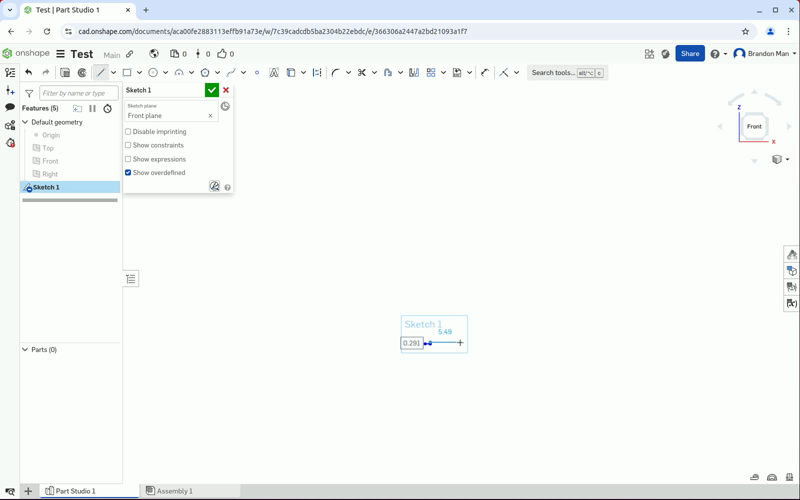
mouse_move(429, 342)
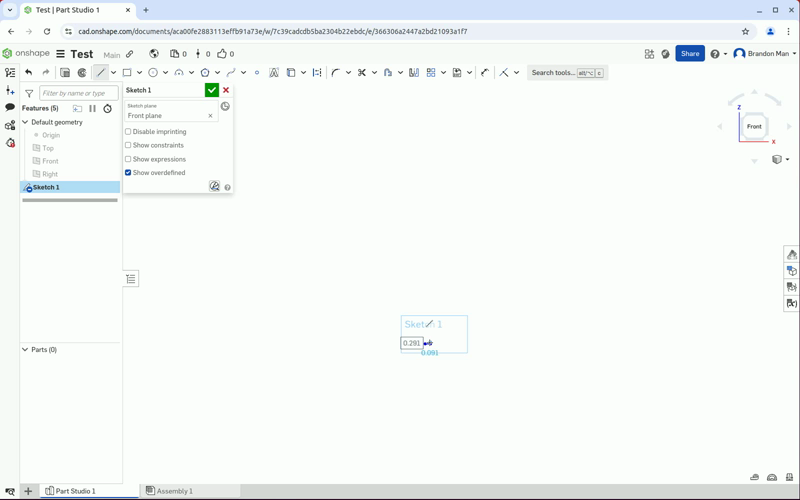
scroll(6)
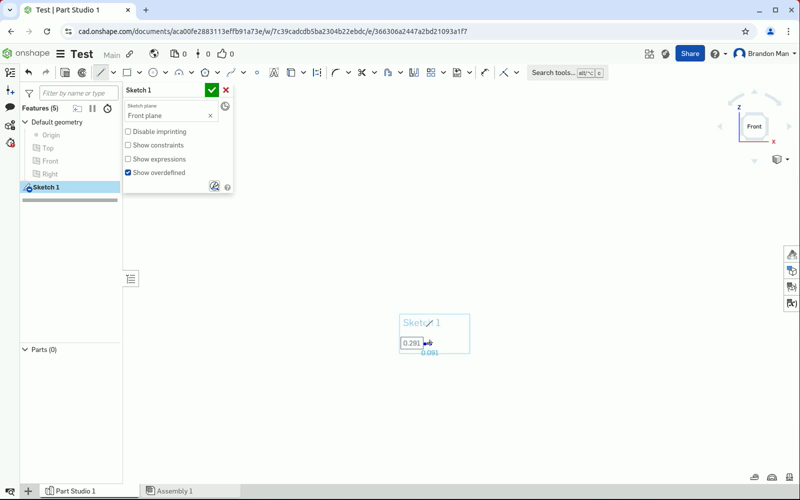
scroll(6)
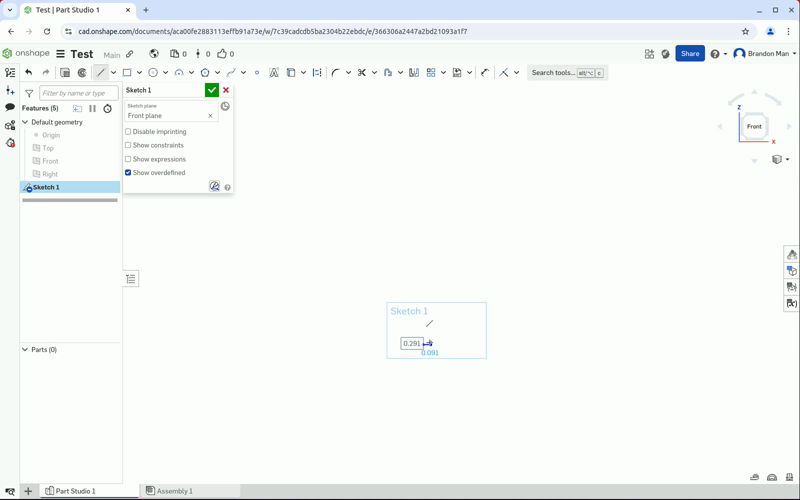
scroll(6)
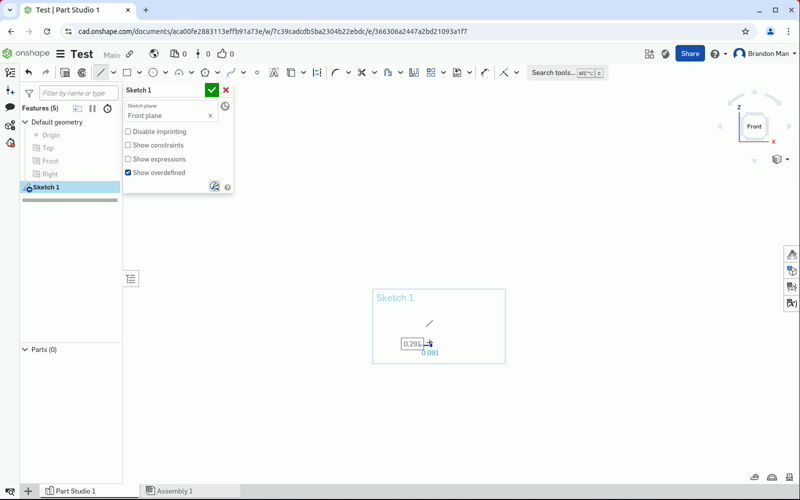
scroll(6)
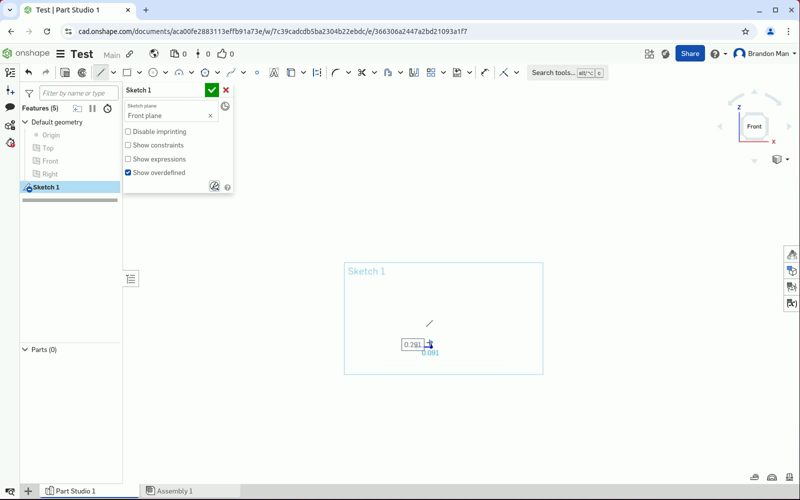
scroll(6)
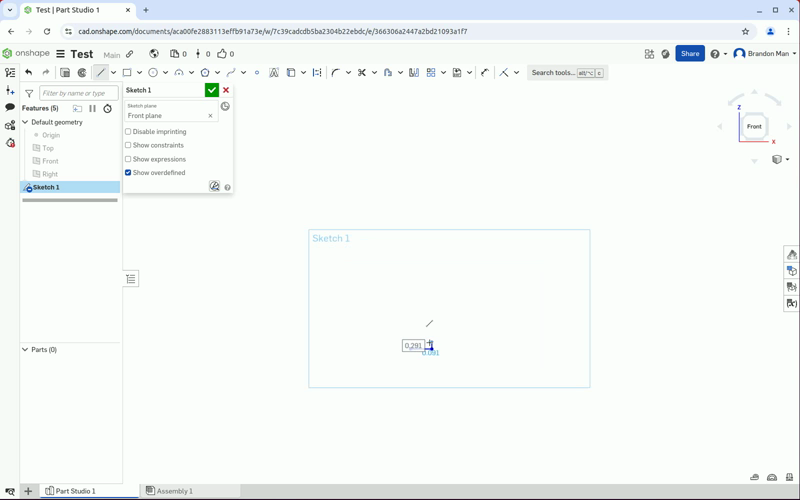
scroll(6)
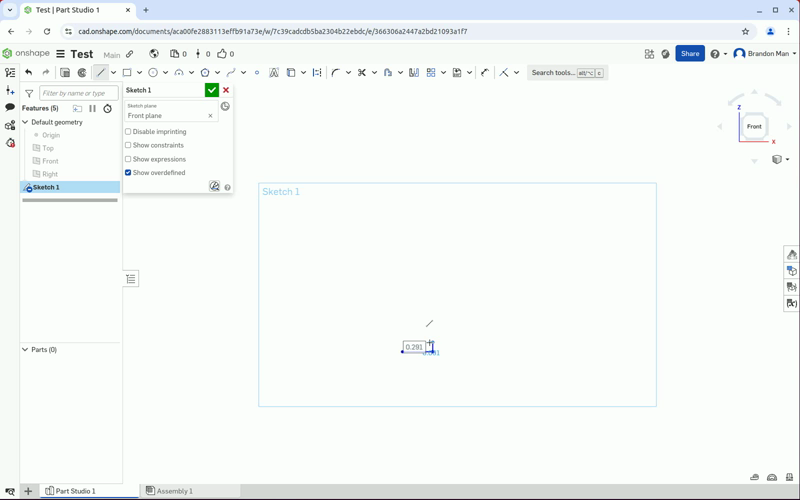
scroll(6)
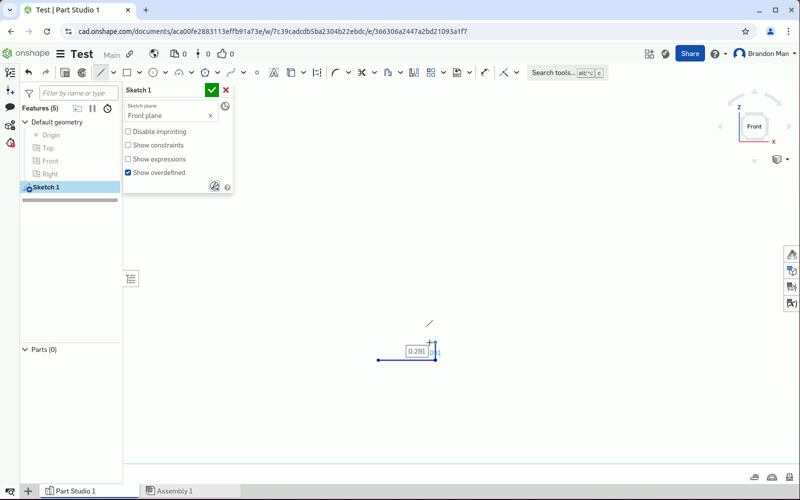
click(429, 342)
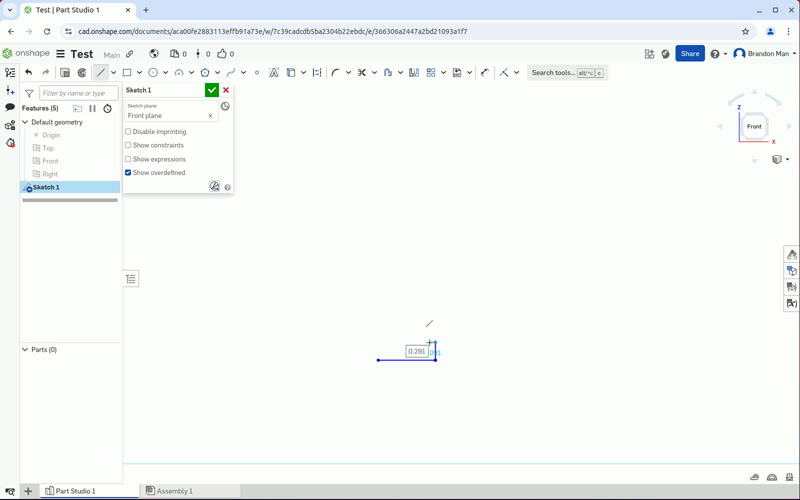
scroll(-6)
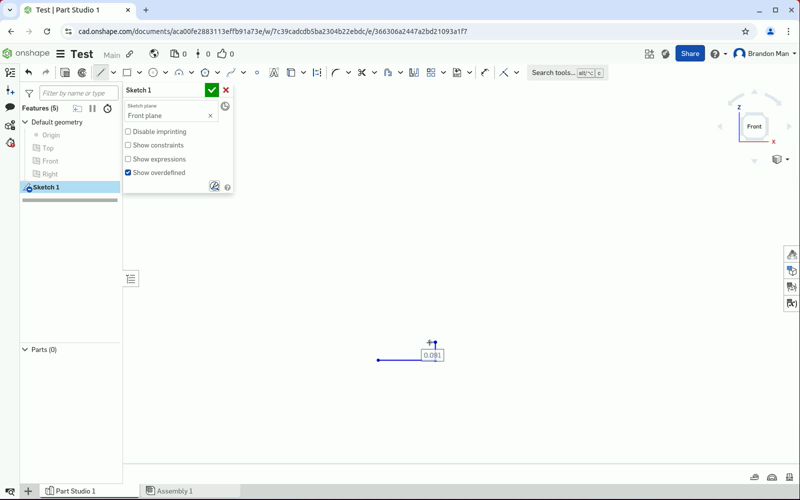
scroll(-6)
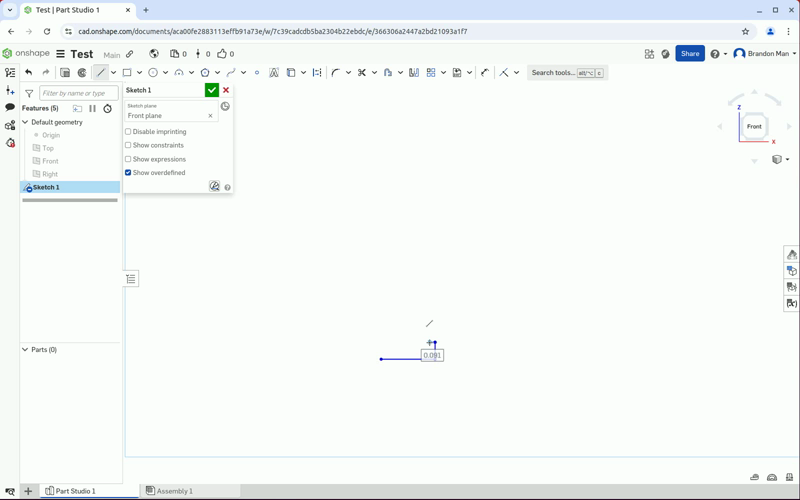
scroll(-6)
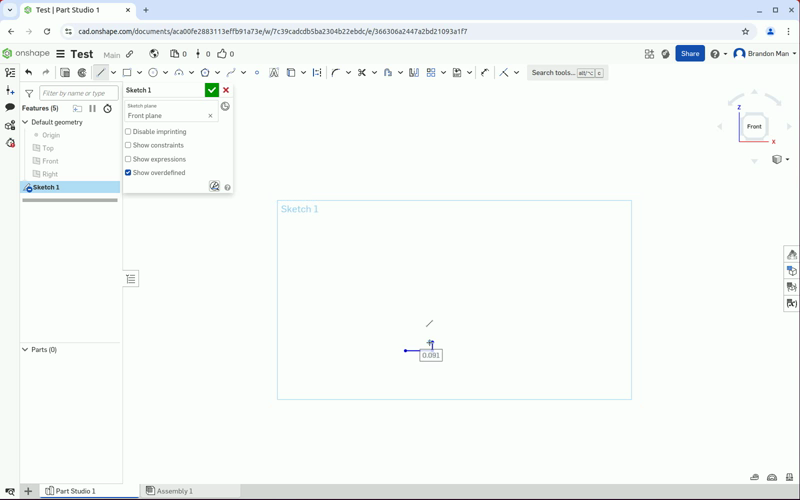
scroll(-6)
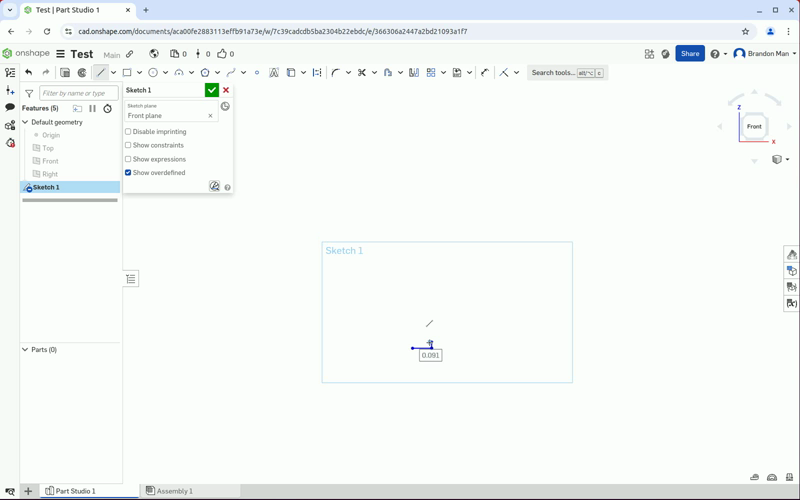
scroll(-6)
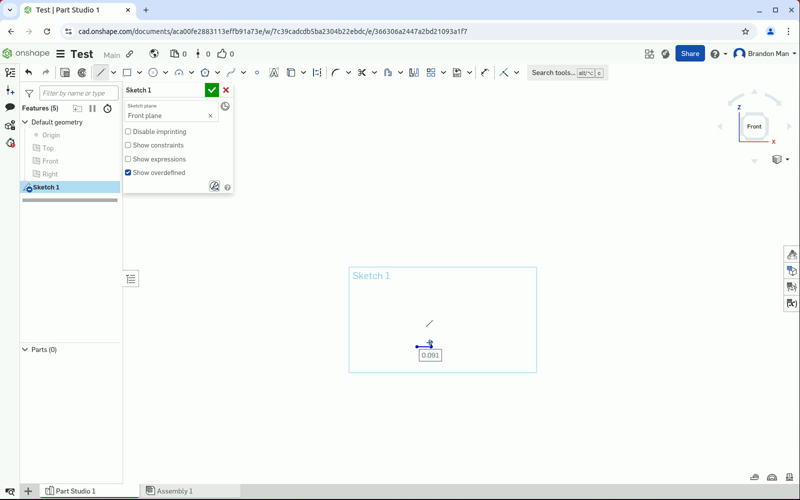
scroll(-6)
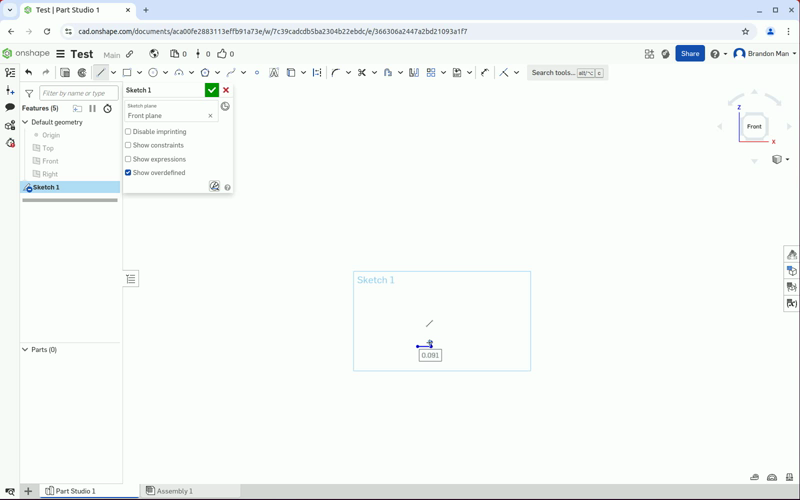
scroll(-6)
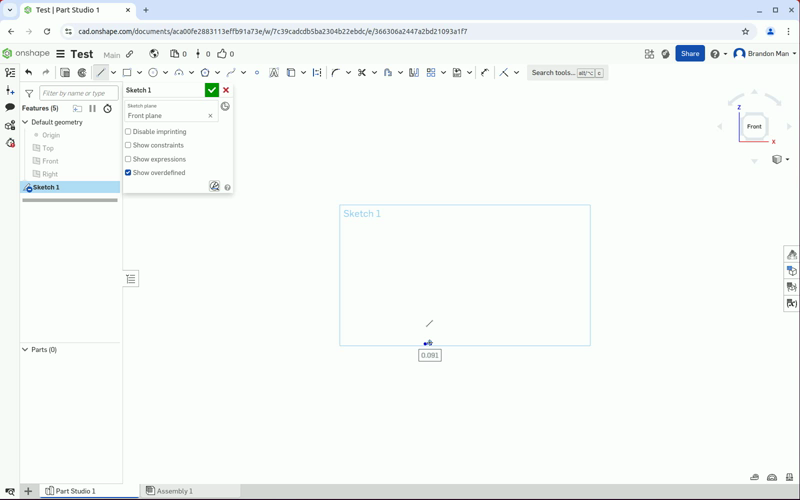
key_up(shift)
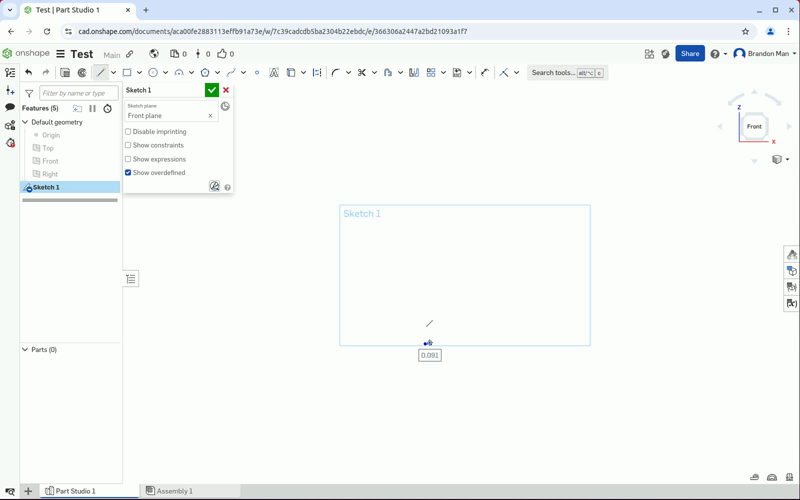
key_down(shift)
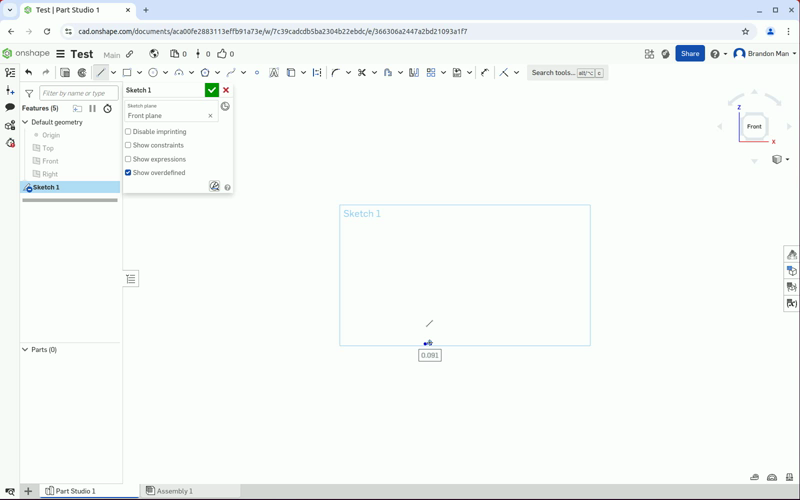
mouse_move(429, 275)
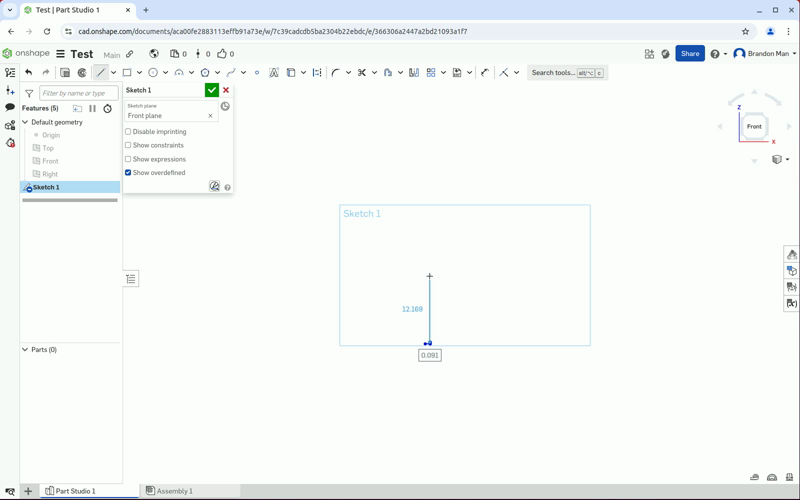
click(429, 275)
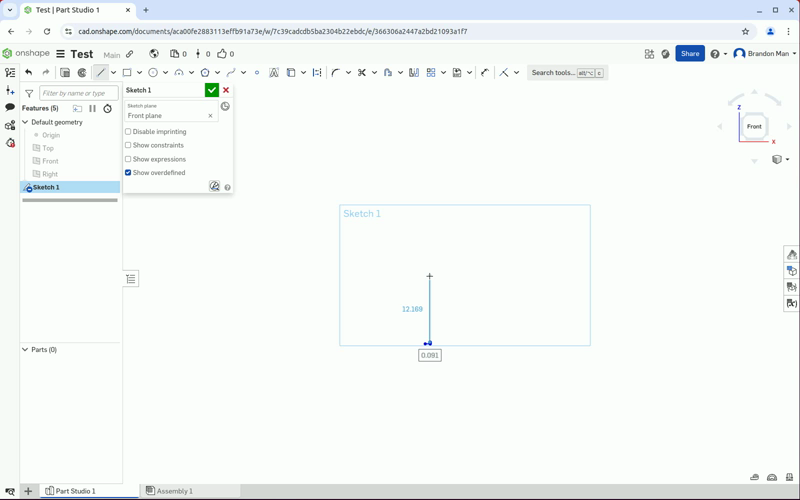
key_up(shift)
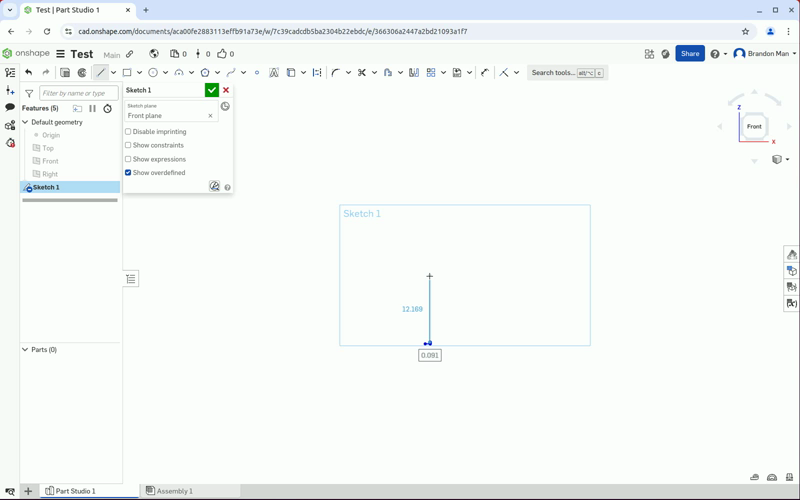
key_down(shift)
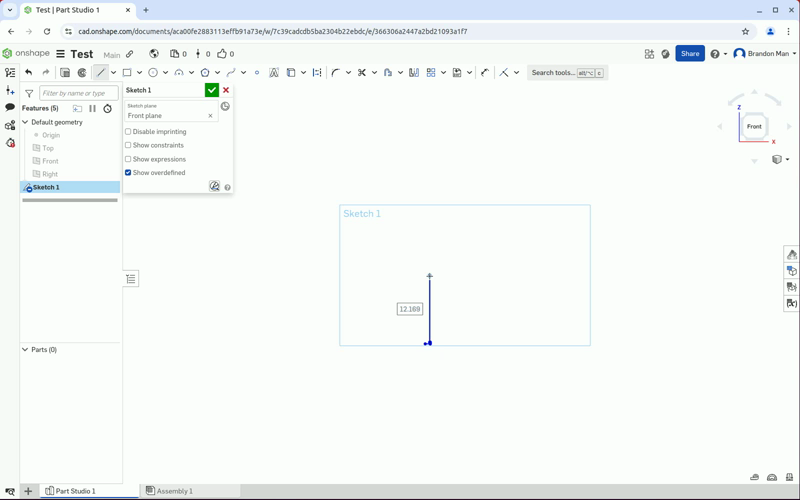
mouse_move(459, 275)
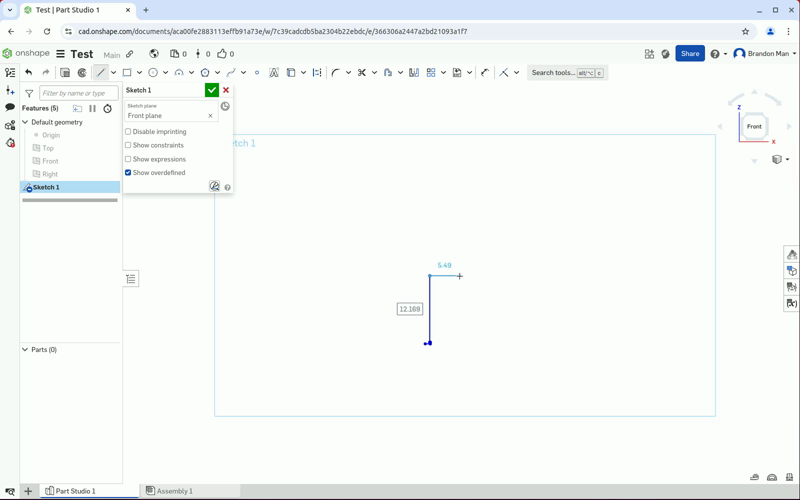
mouse_move(484, 275)
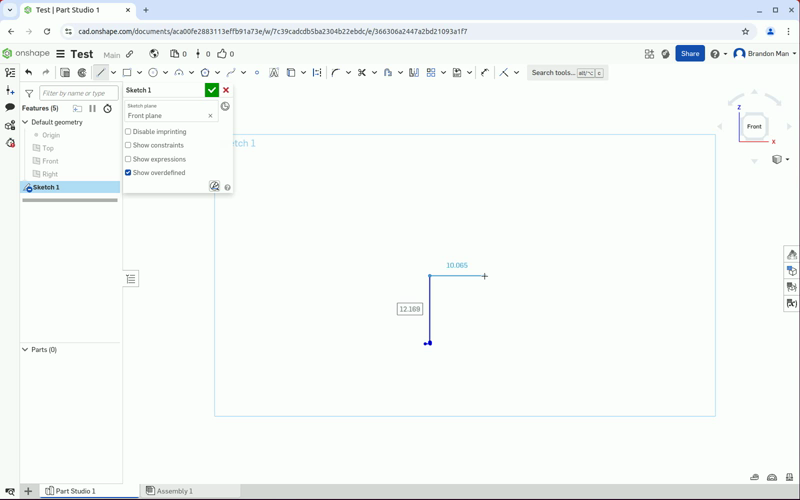
click(484, 275)
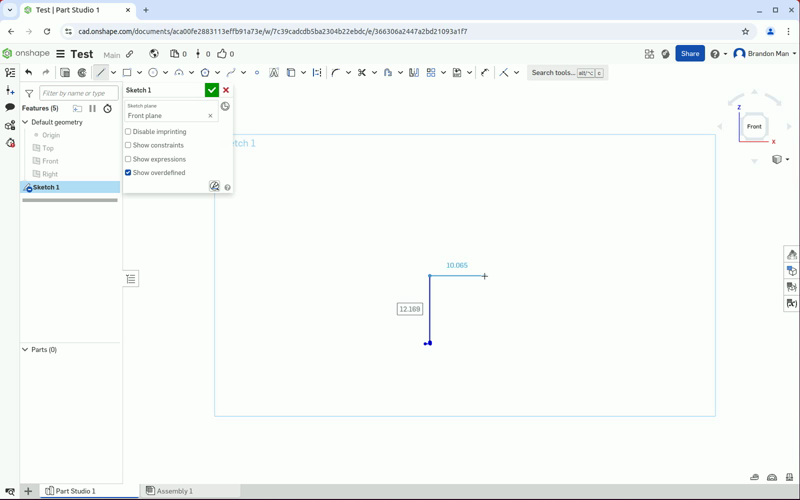
key_up(shift)
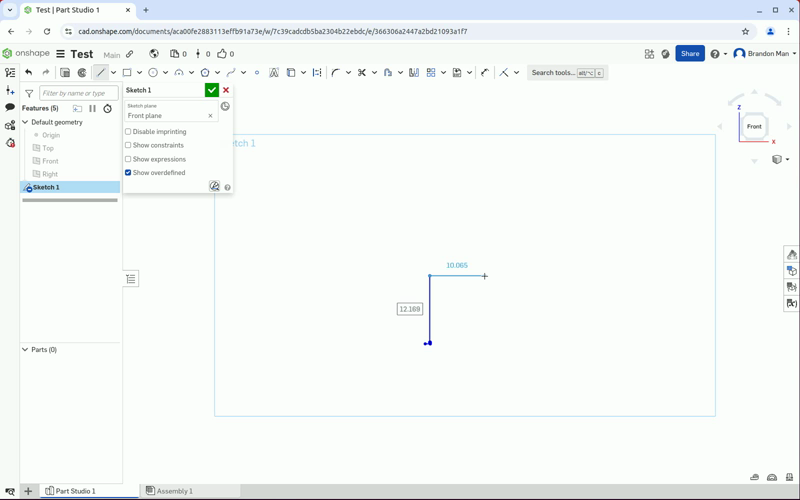
key_down(shift)
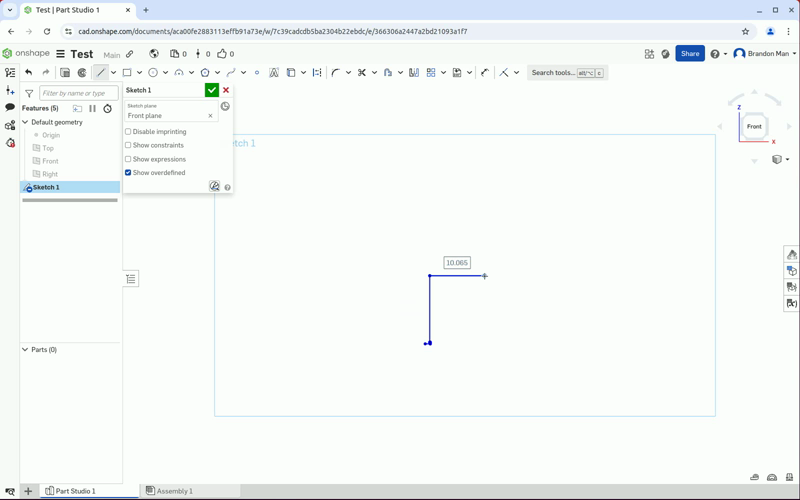
mouse_move(484, 342)
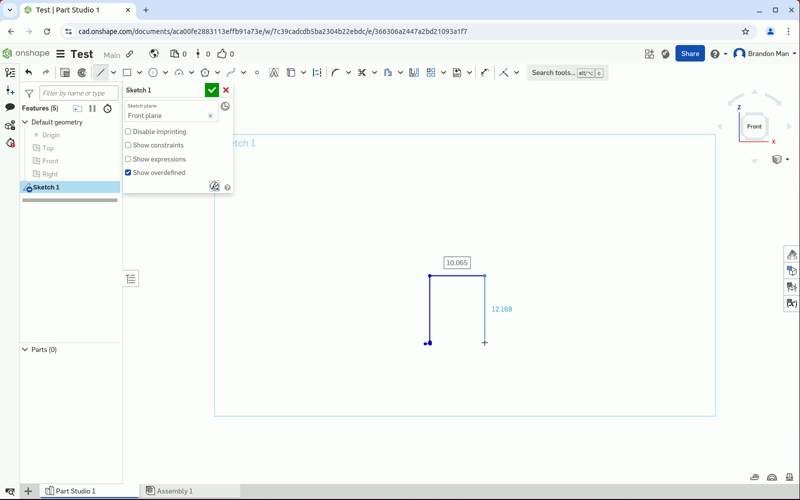
click(484, 342)
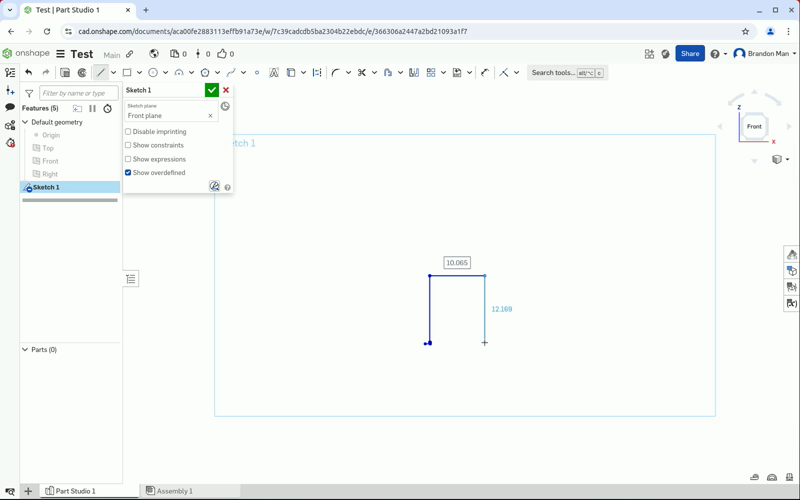
key_up(shift)
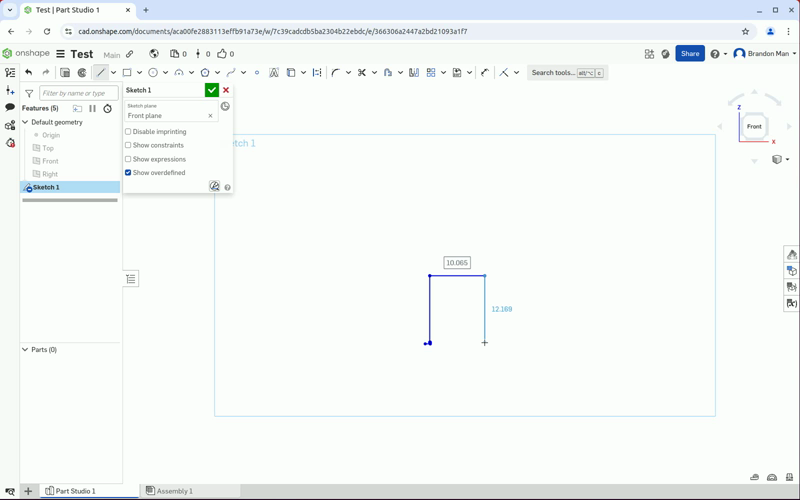
key_down(shift)
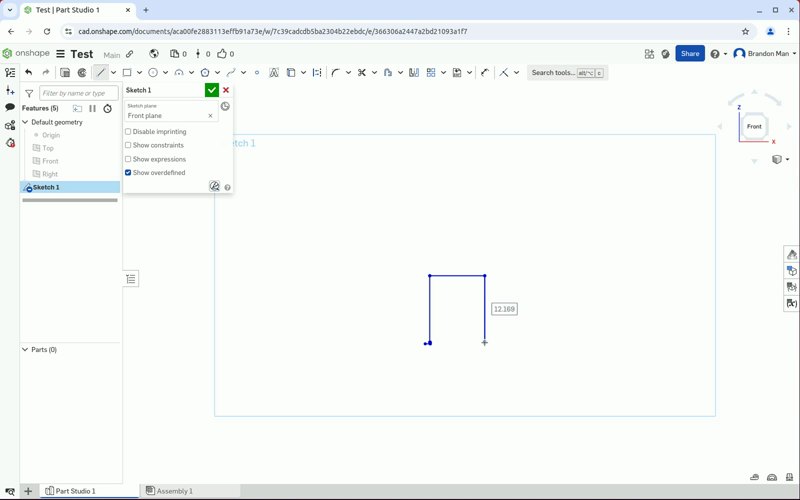
mouse_move(514, 342)
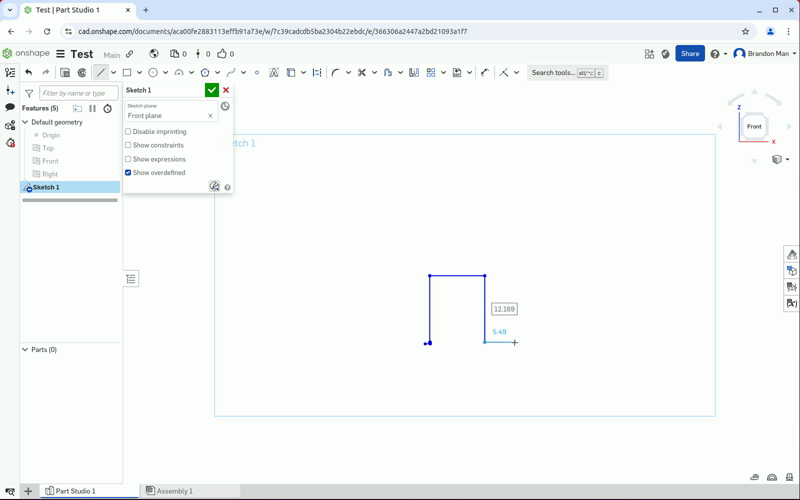
mouse_move(483, 342)
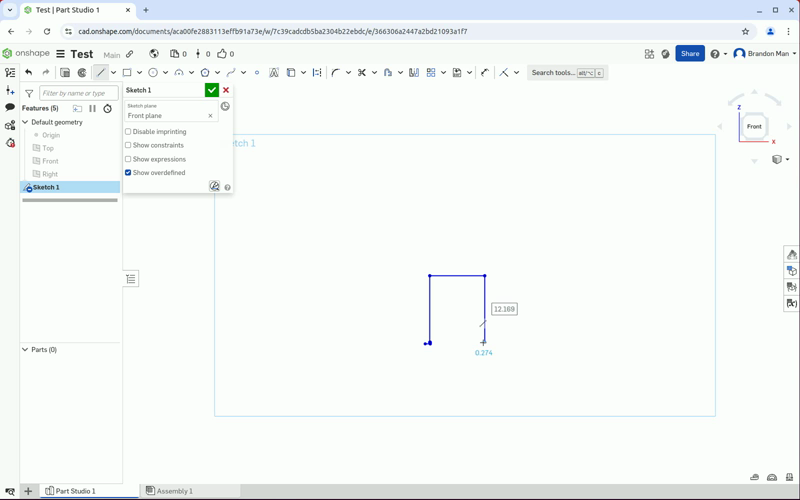
scroll(6)
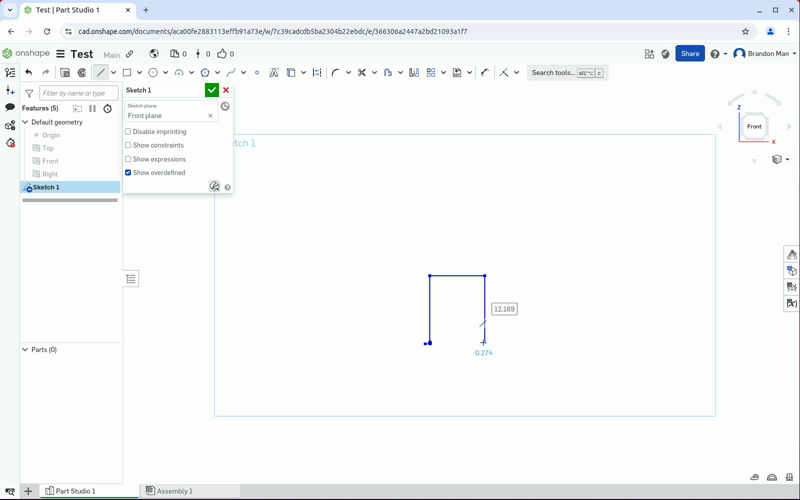
scroll(6)
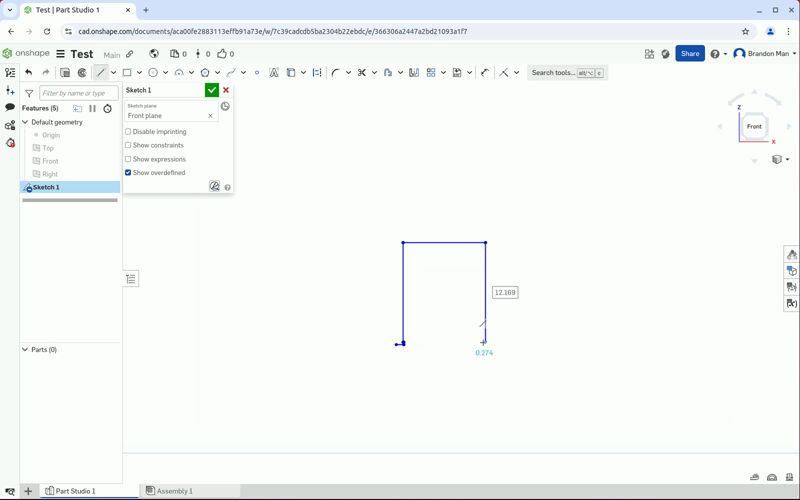
scroll(6)
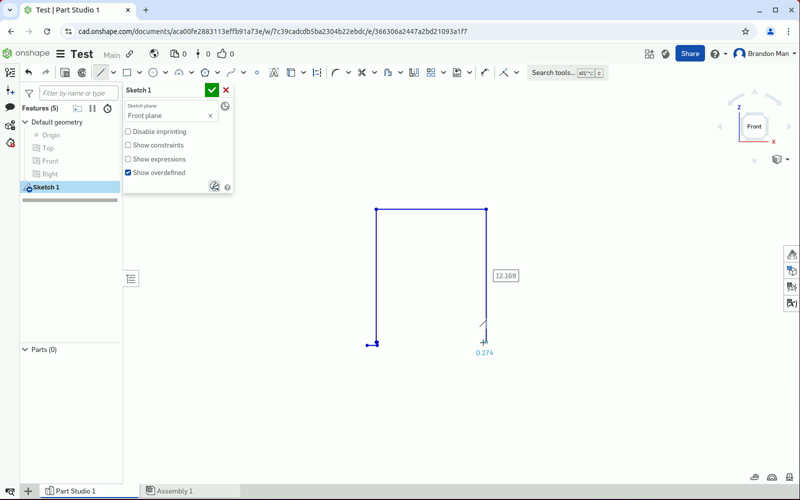
scroll(6)
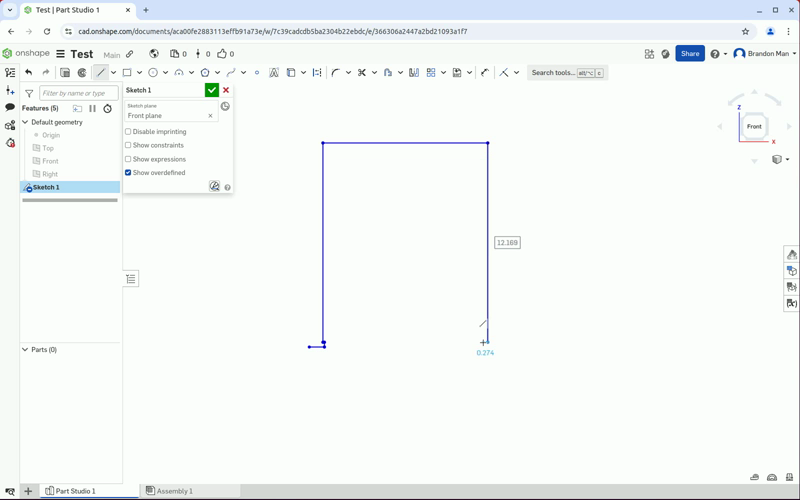
scroll(6)
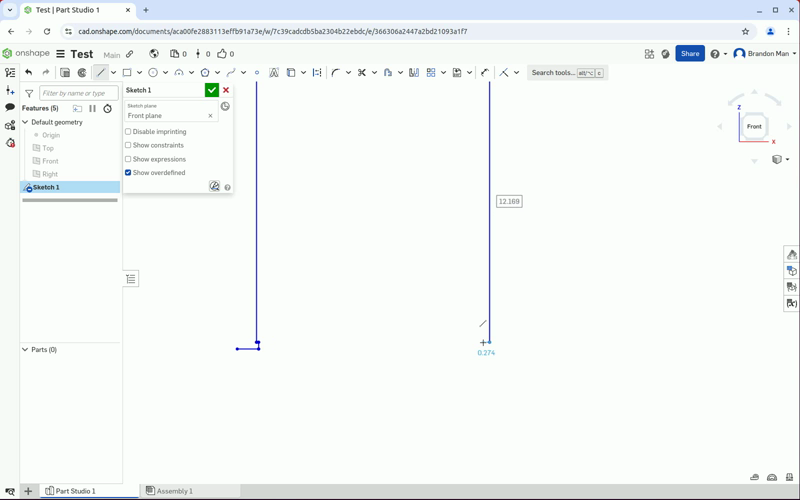
scroll(6)
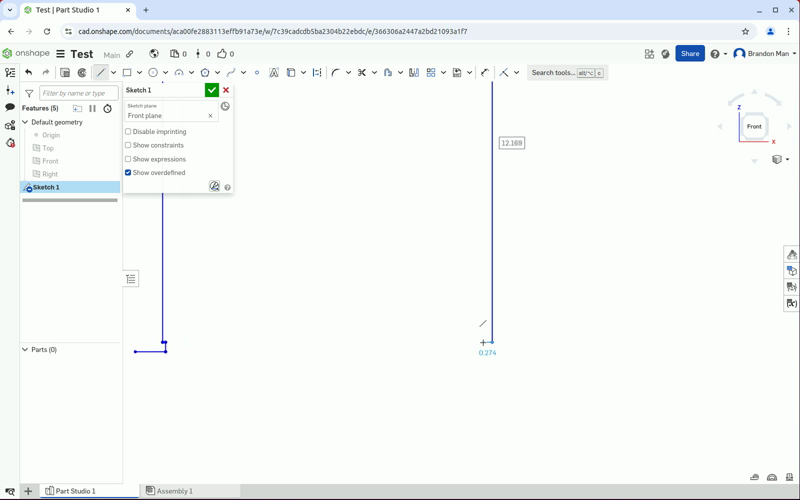
scroll(6)
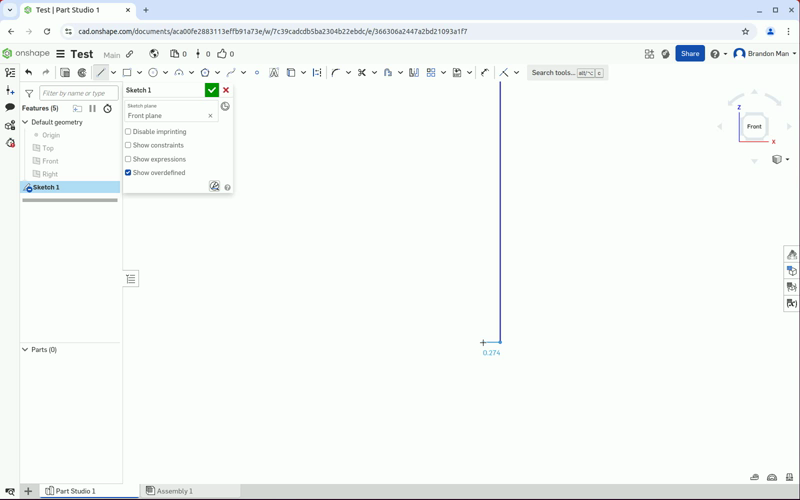
click(483, 342)
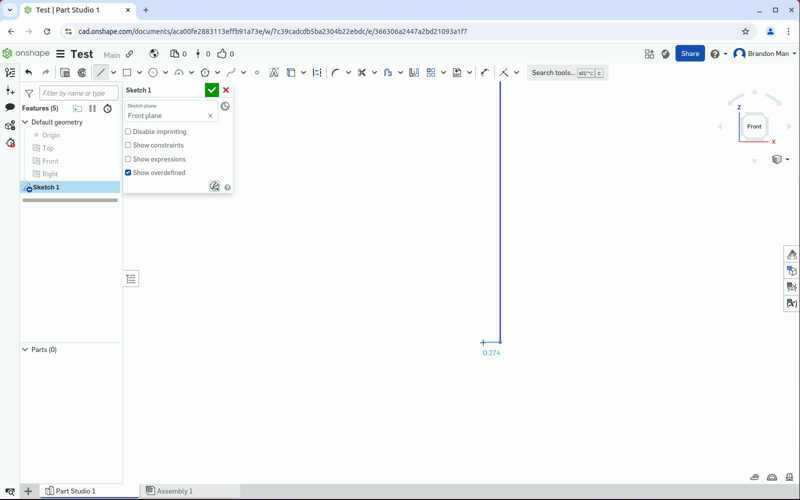
scroll(-6)
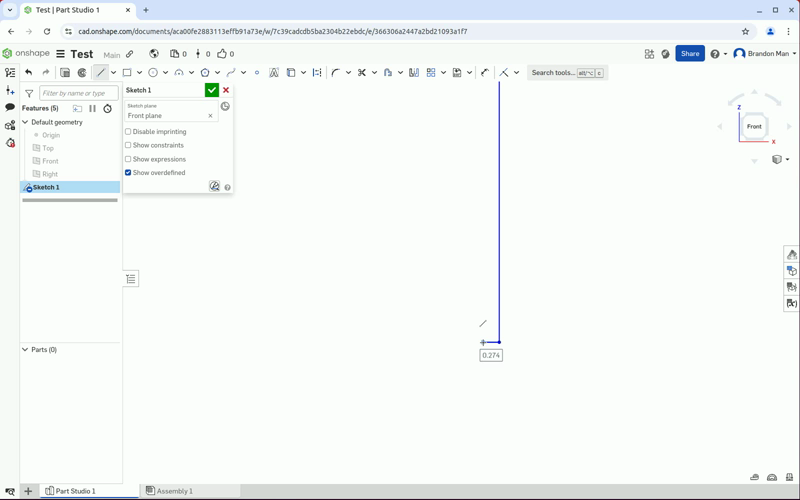
scroll(-6)
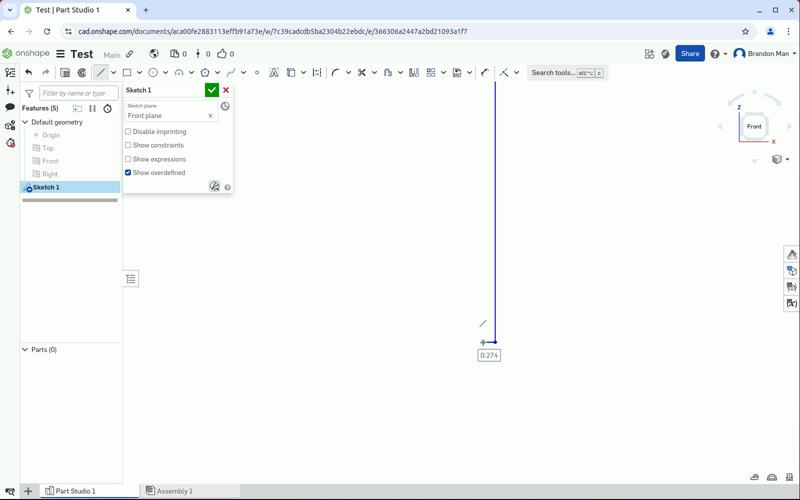
scroll(-6)
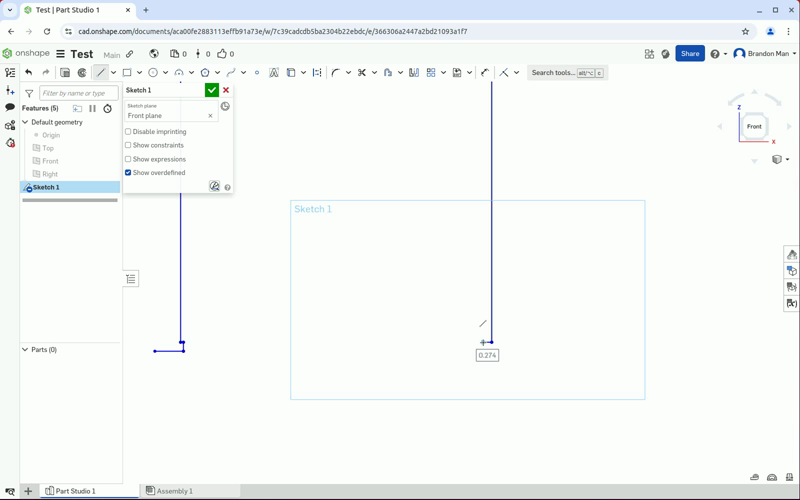
scroll(-6)
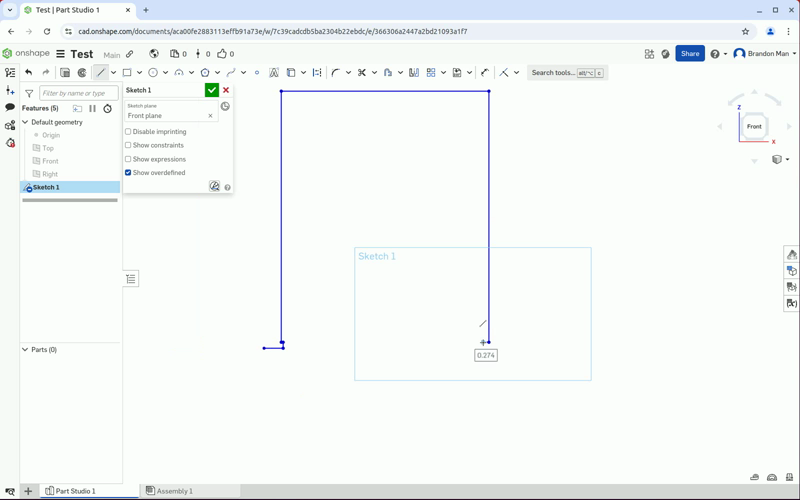
scroll(-6)
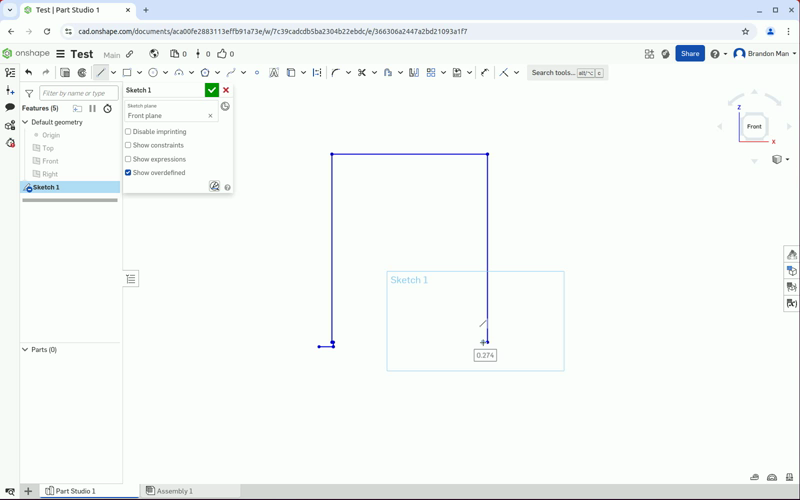
scroll(-6)
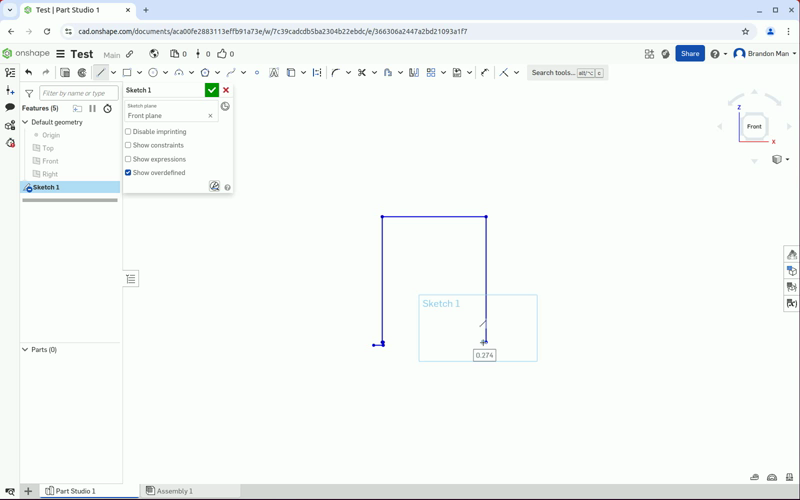
scroll(-6)
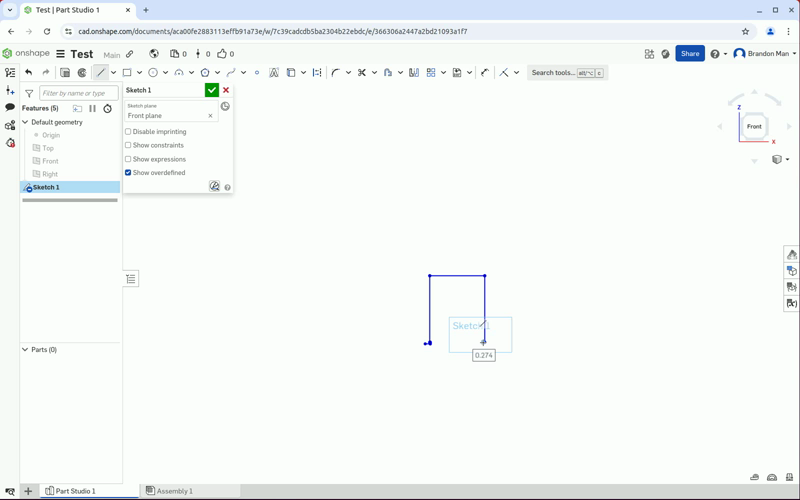
key_up(shift)
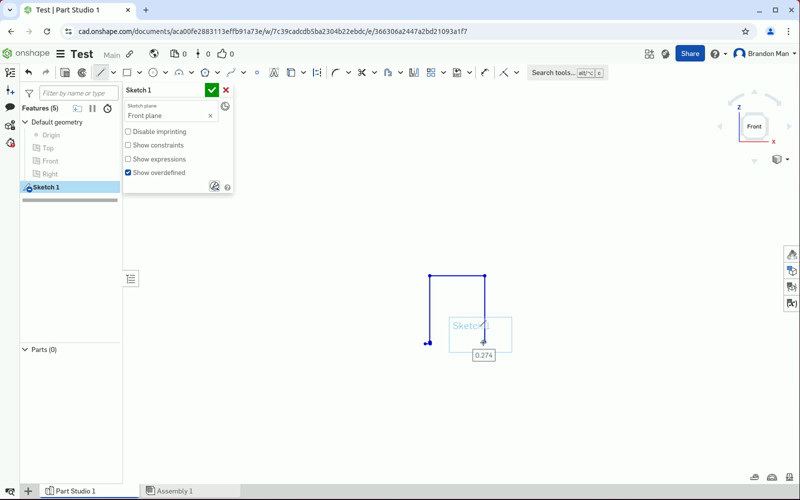
key_down(shift)
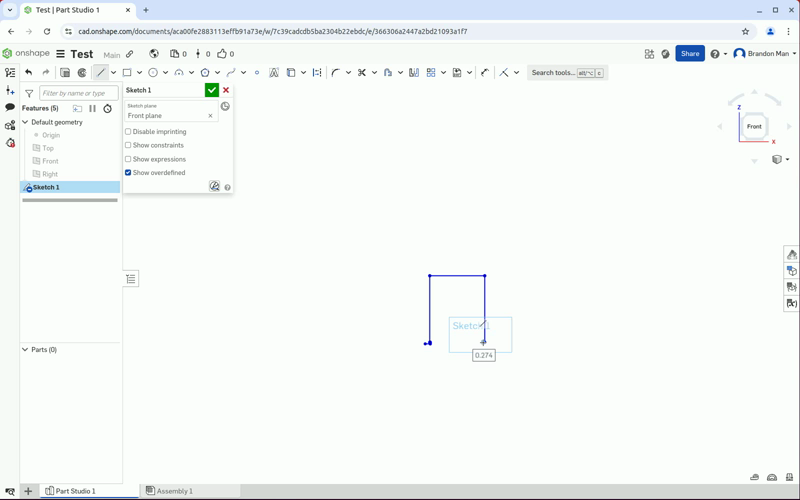
mouse_move(513, 342)
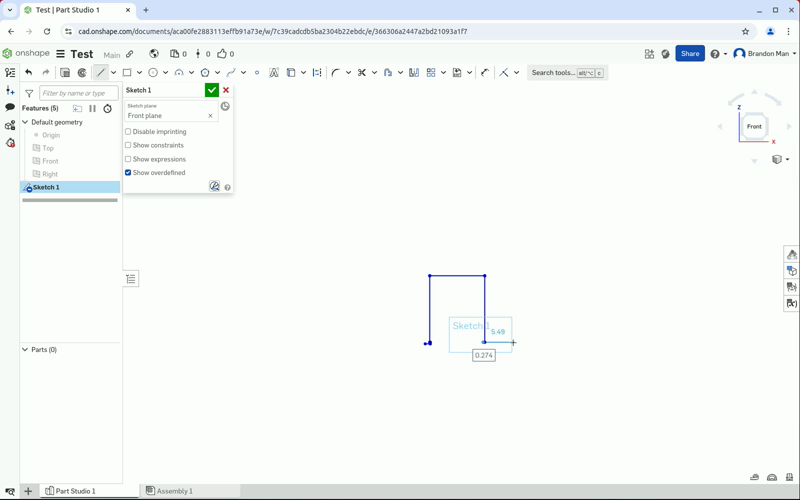
mouse_move(483, 343)
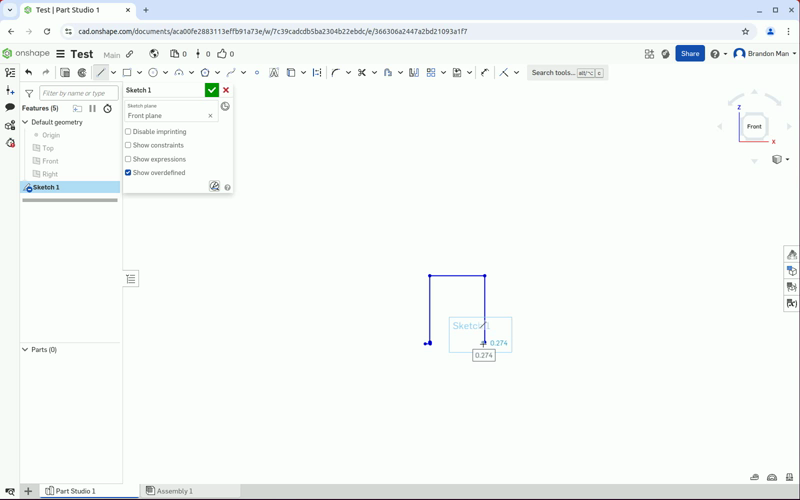
scroll(6)
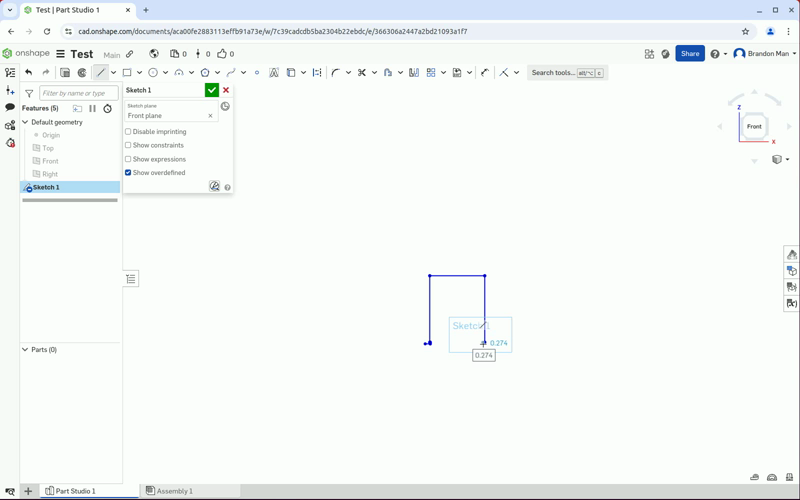
scroll(6)
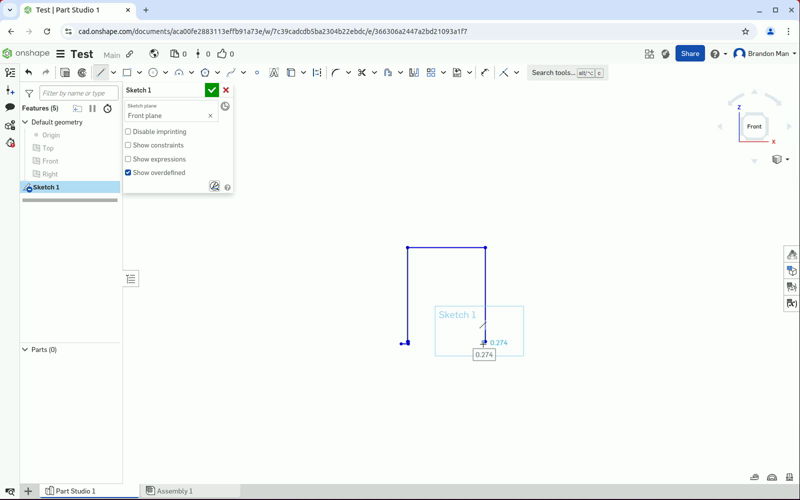
scroll(6)
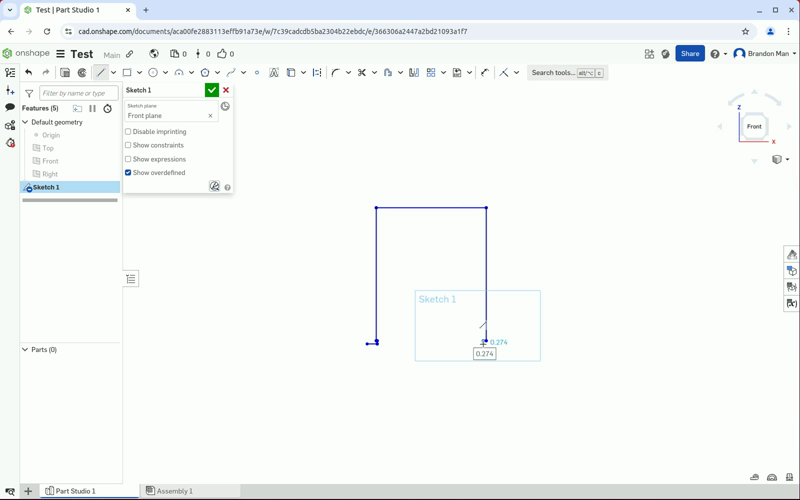
scroll(6)
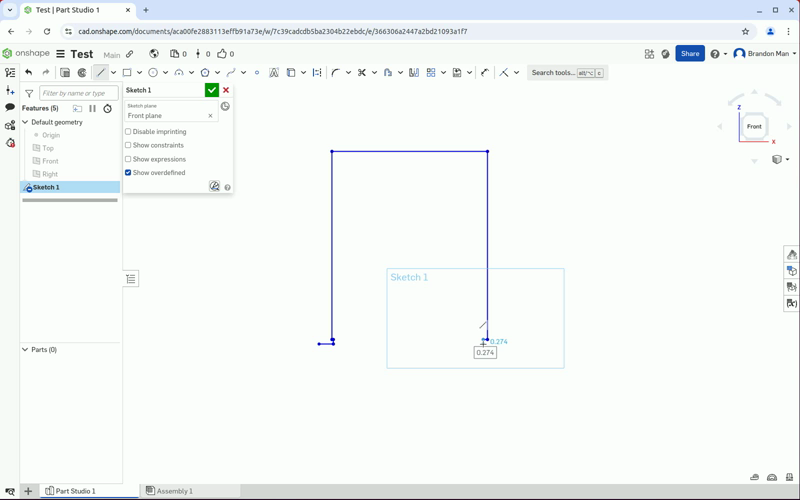
scroll(6)
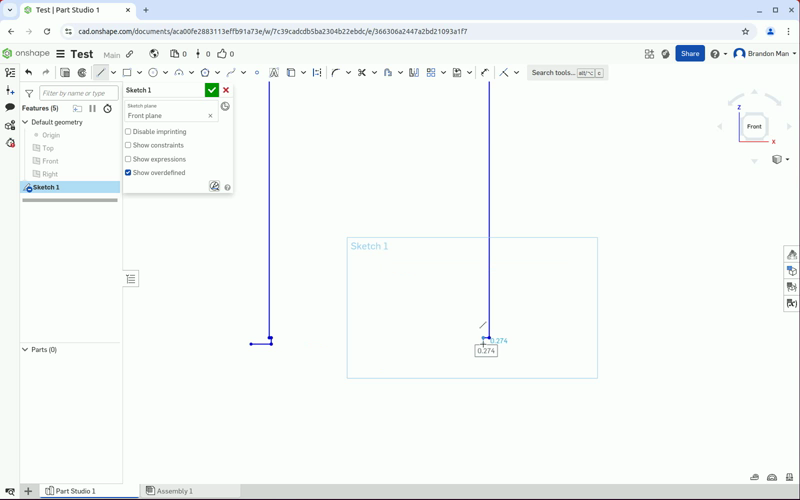
scroll(6)
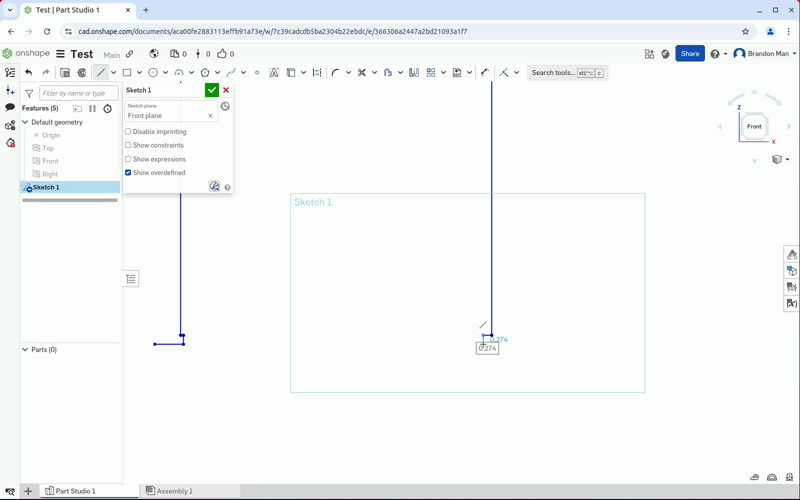
scroll(6)
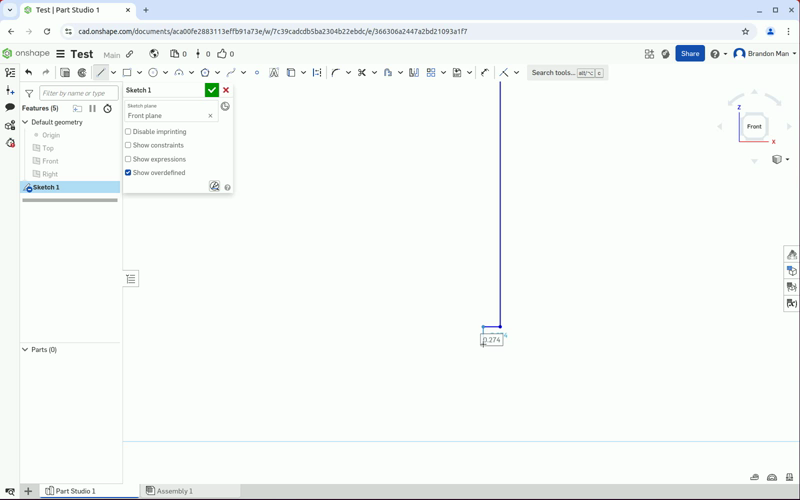
click(483, 343)
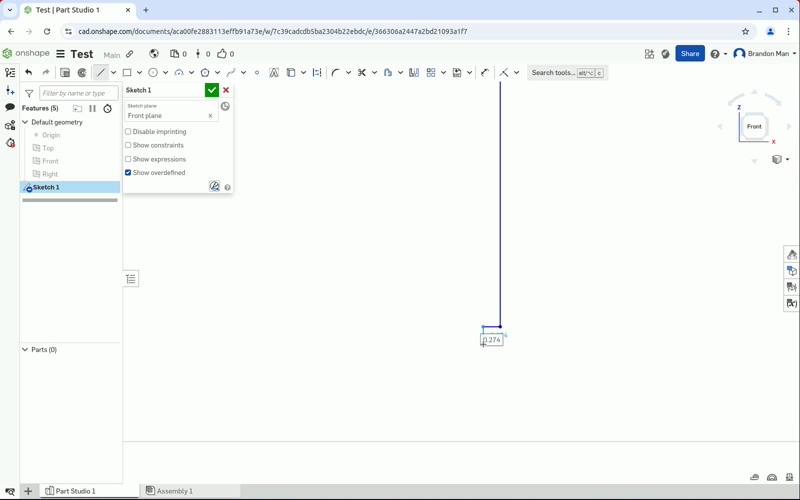
scroll(-6)
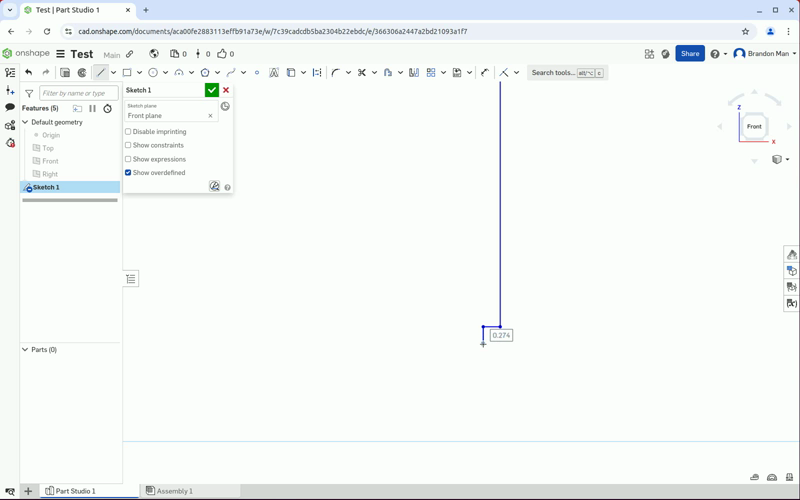
scroll(-6)
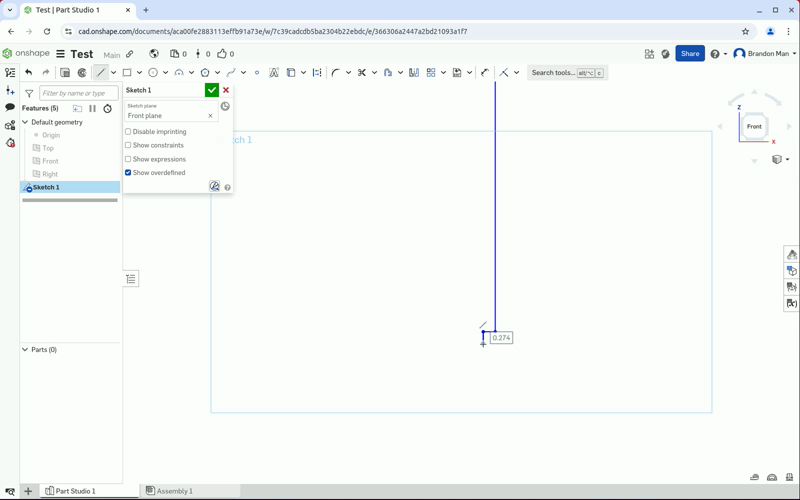
scroll(-6)
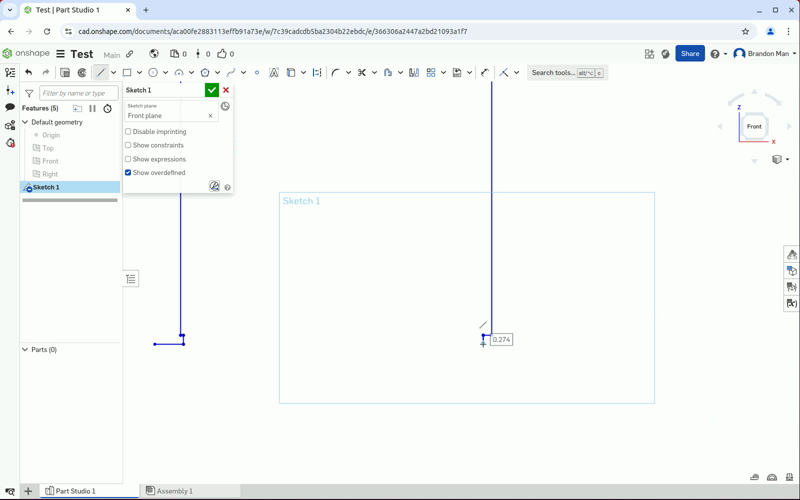
scroll(-6)
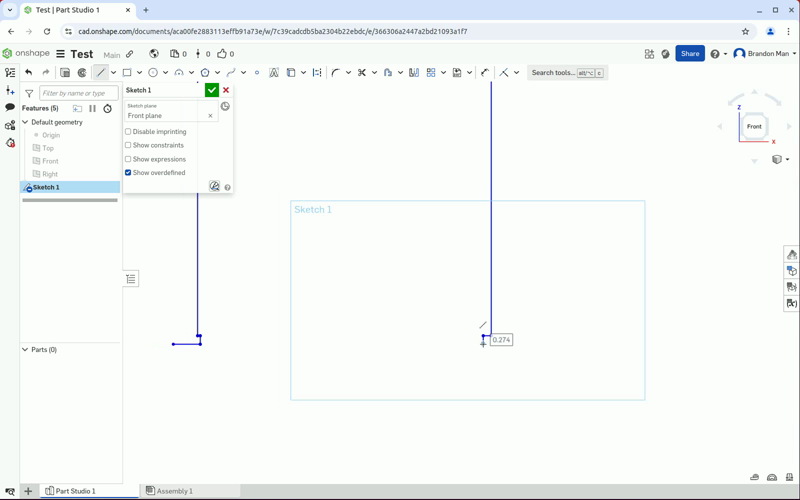
scroll(-6)
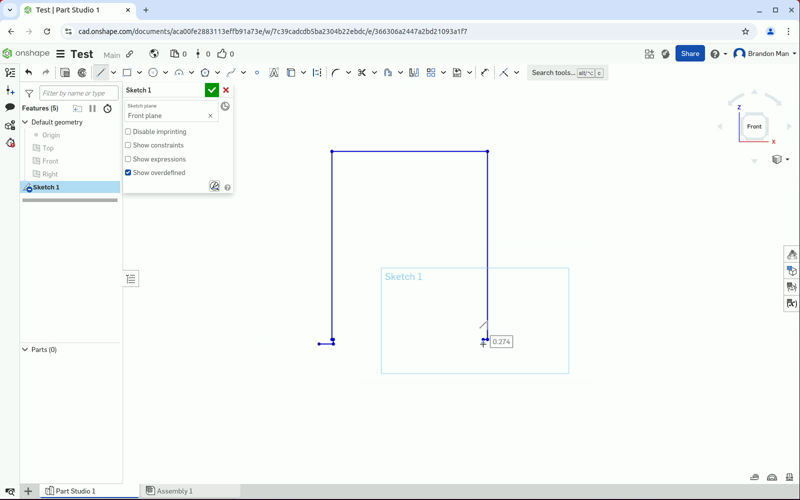
scroll(-6)
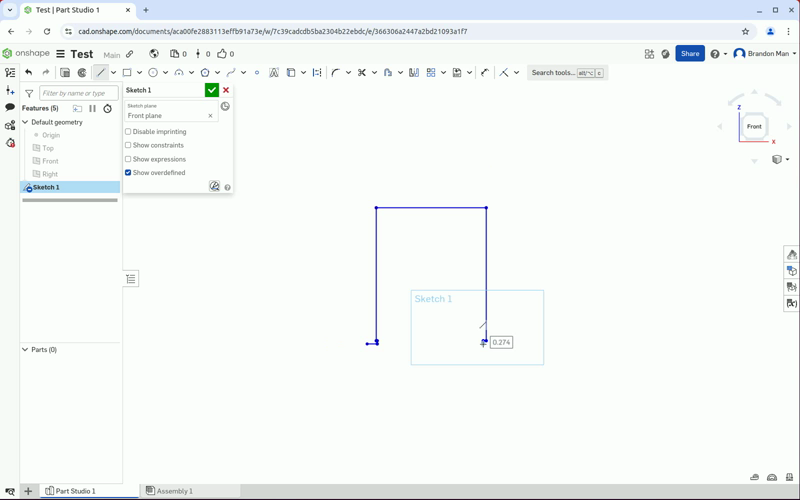
scroll(-6)
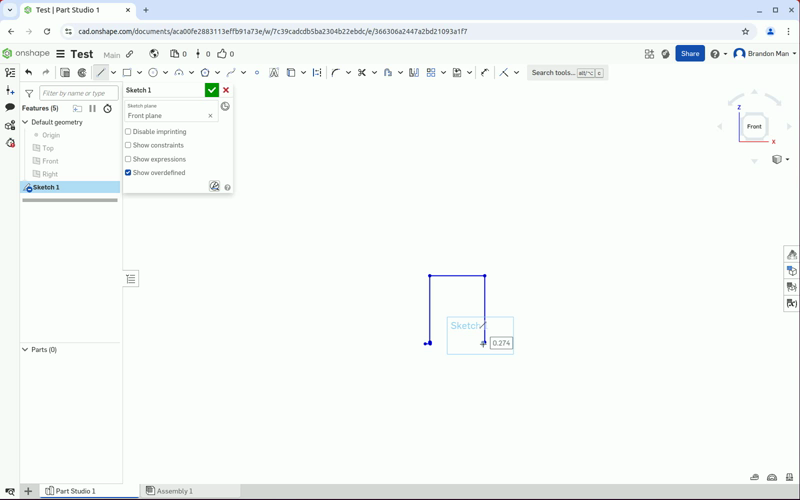
key_up(shift)
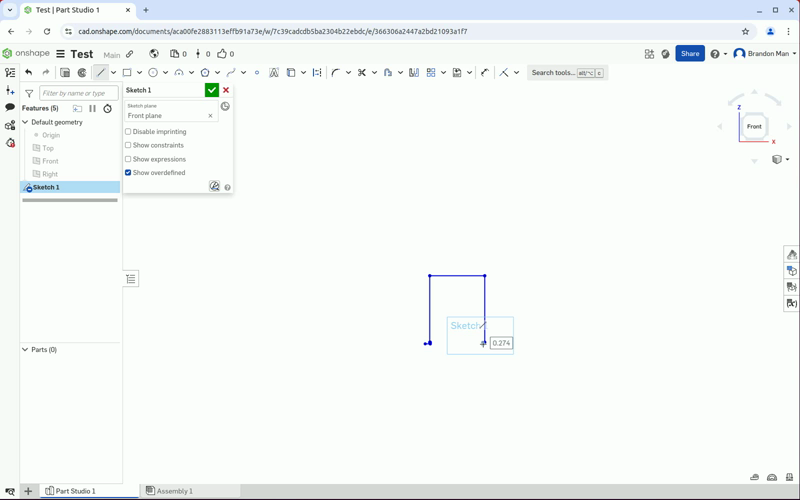
key_down(shift)
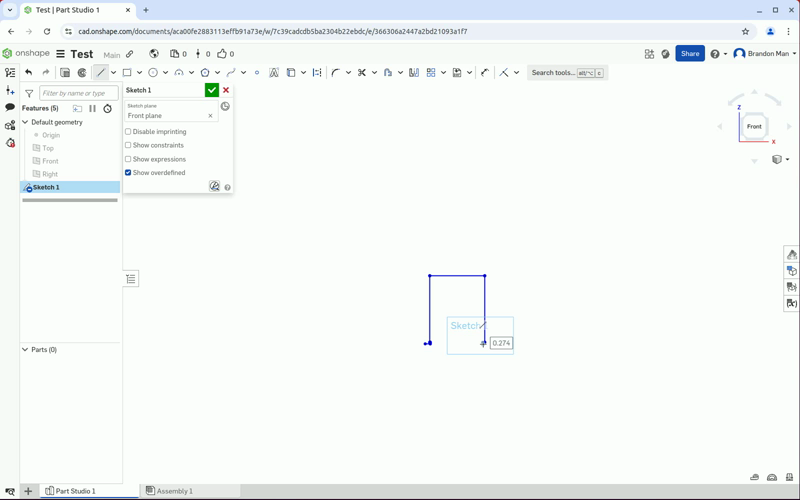
mouse_move(513, 343)
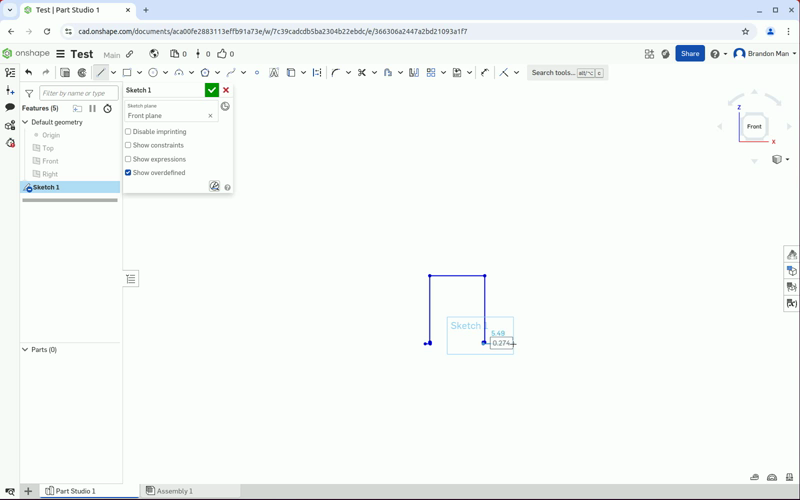
mouse_move(487, 343)
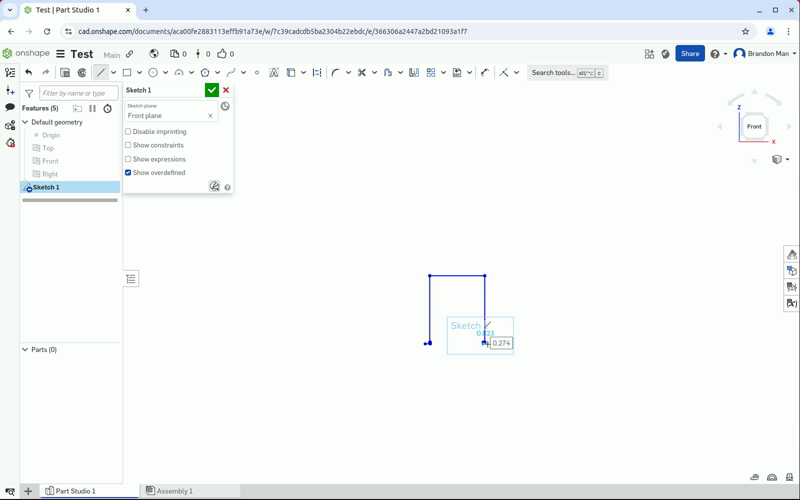
scroll(6)
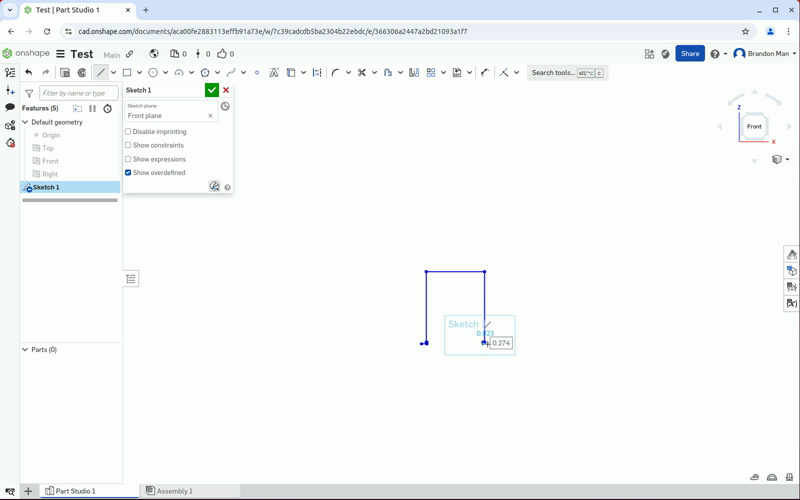
scroll(6)
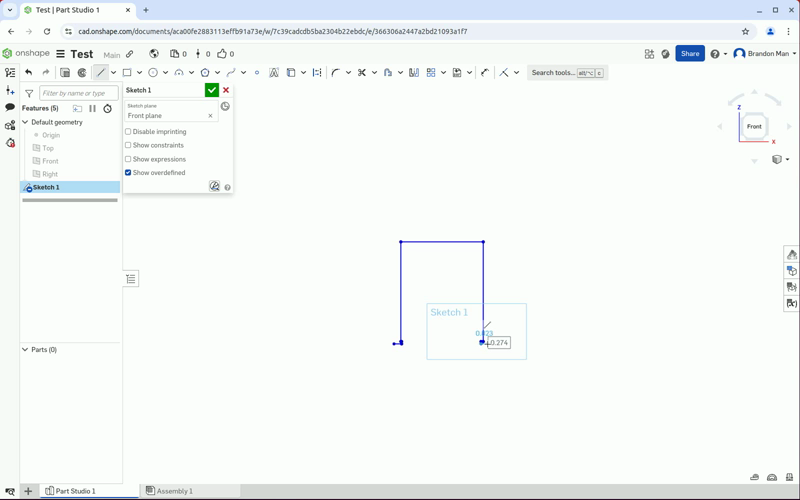
scroll(6)
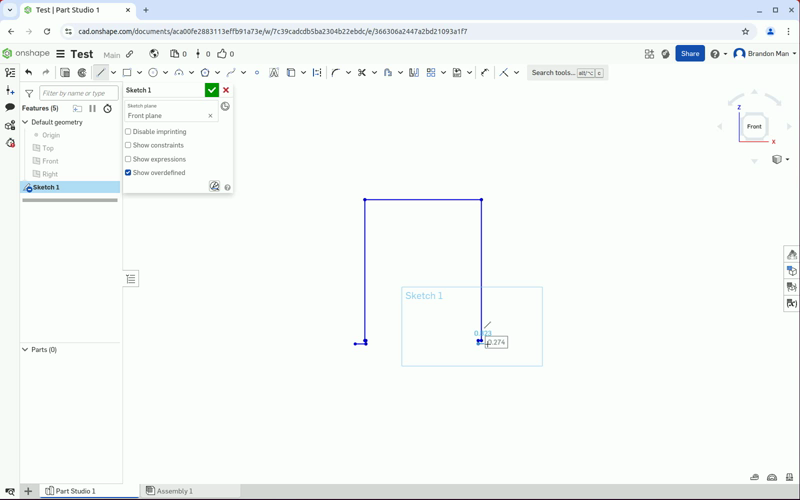
scroll(6)
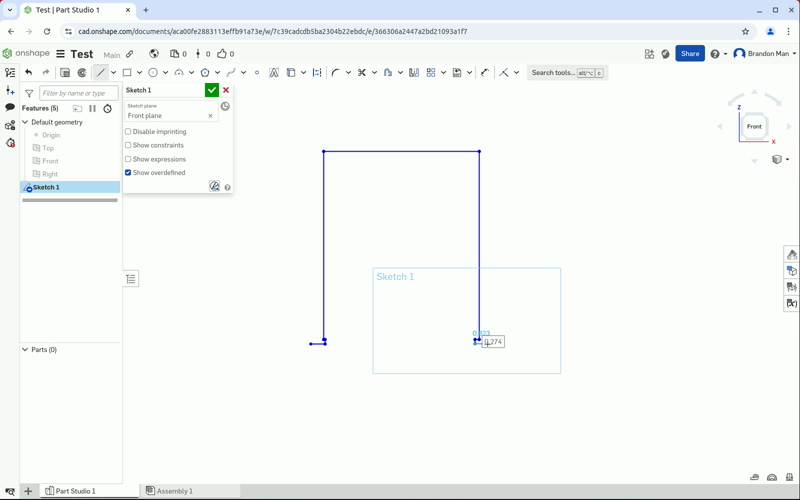
scroll(6)
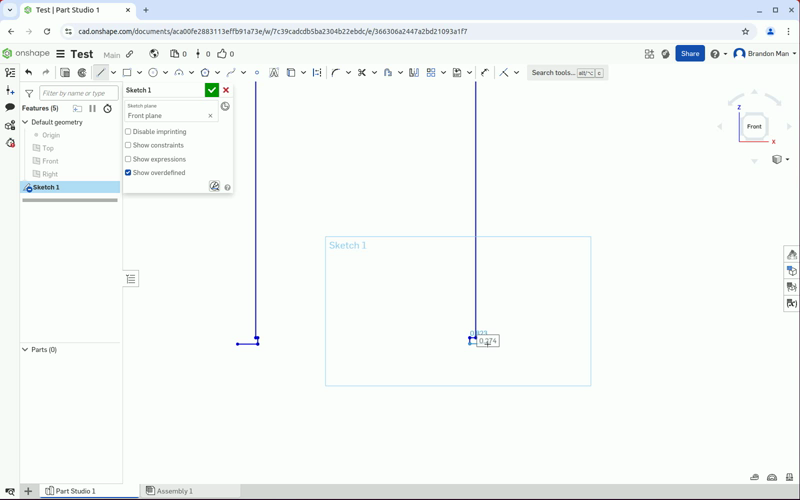
scroll(6)
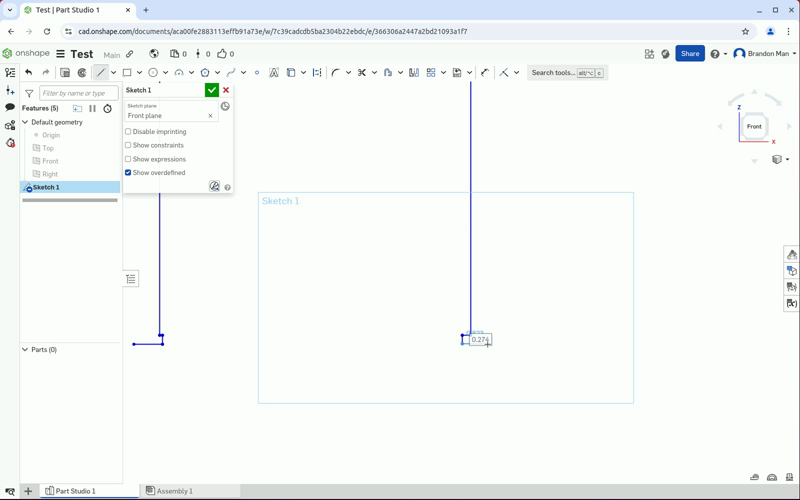
scroll(6)
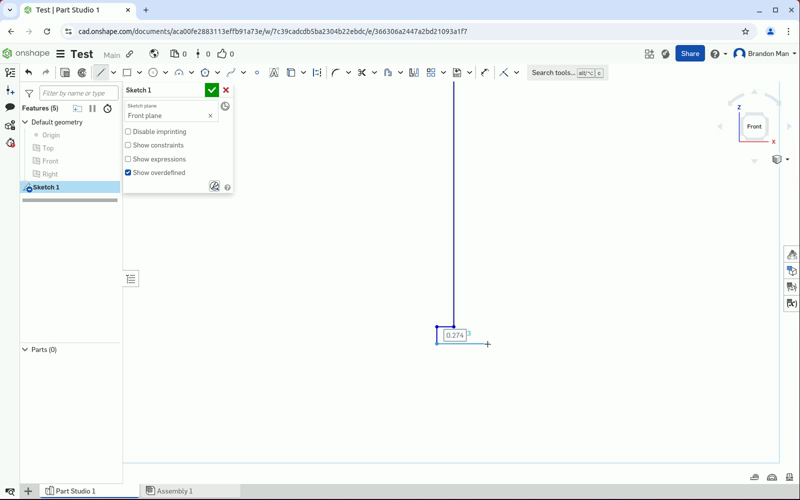
click(487, 343)
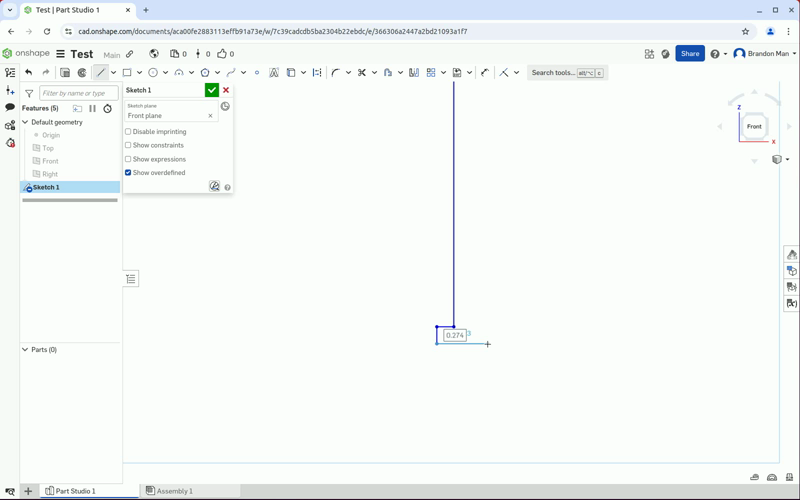
scroll(-6)
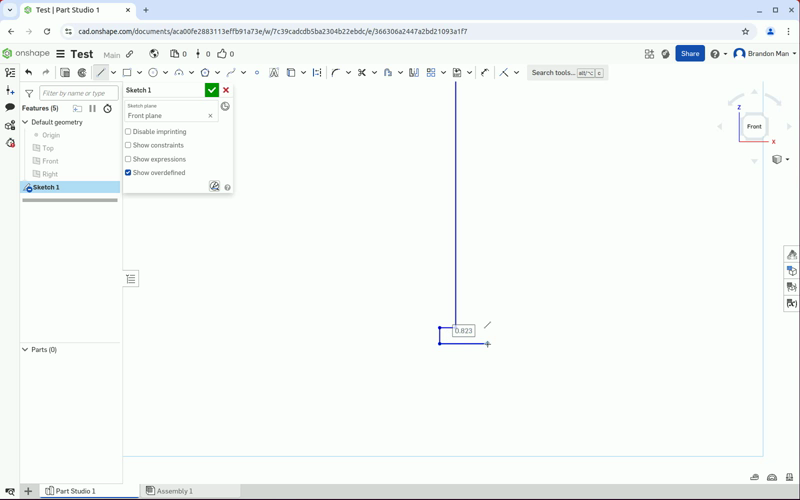
scroll(-6)
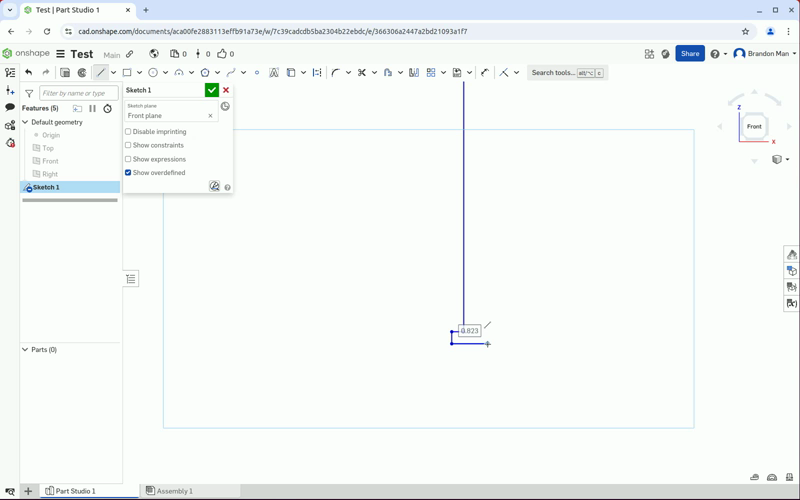
scroll(-6)
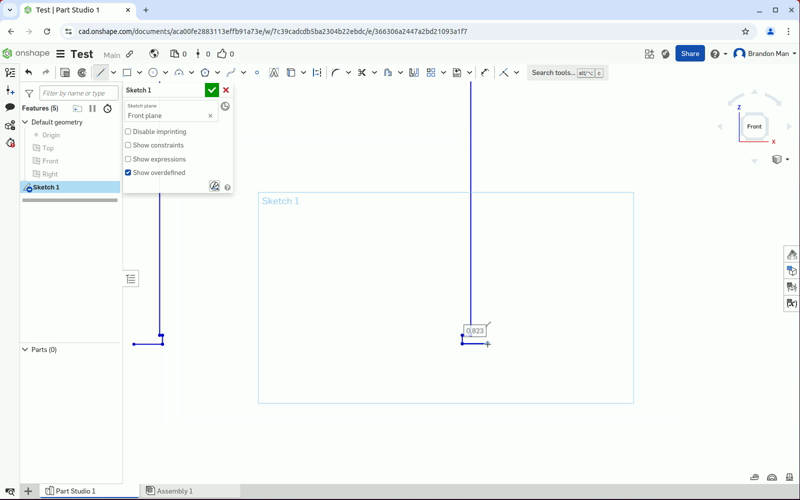
scroll(-6)
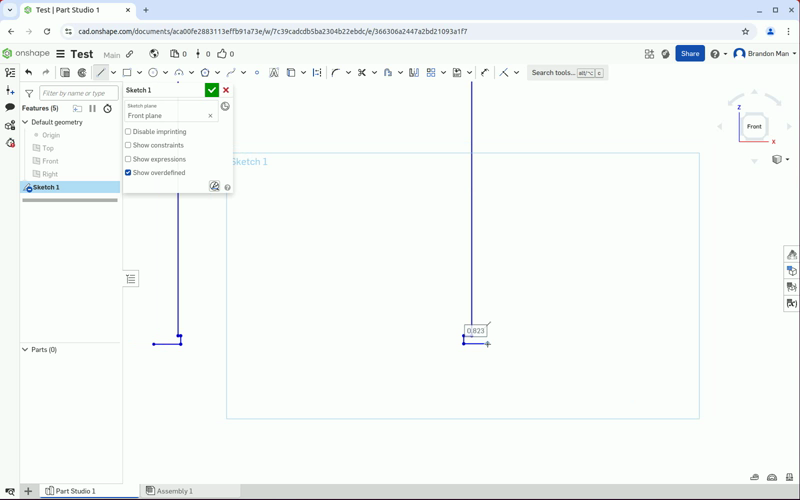
scroll(-6)
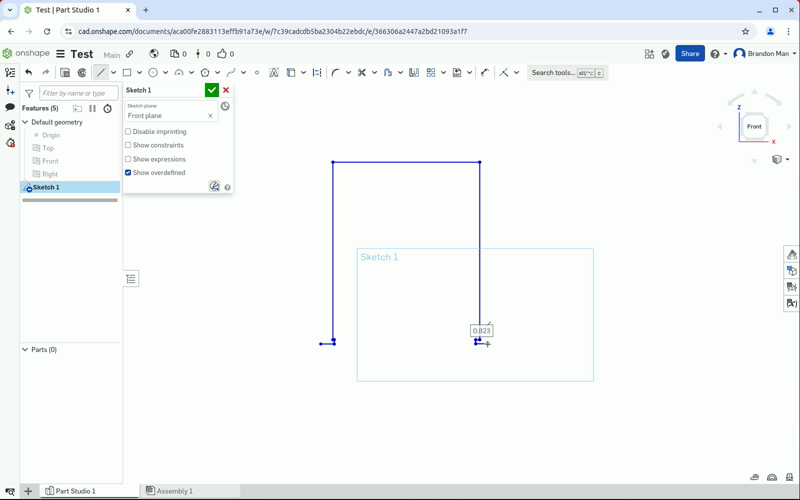
scroll(-6)
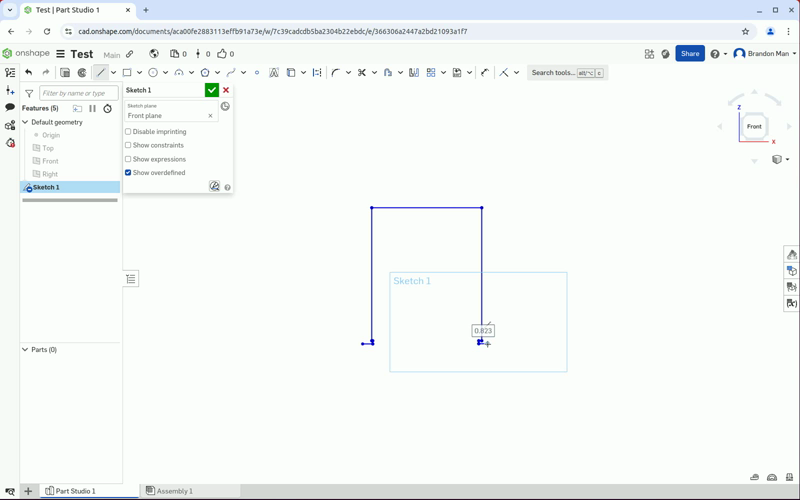
scroll(-6)
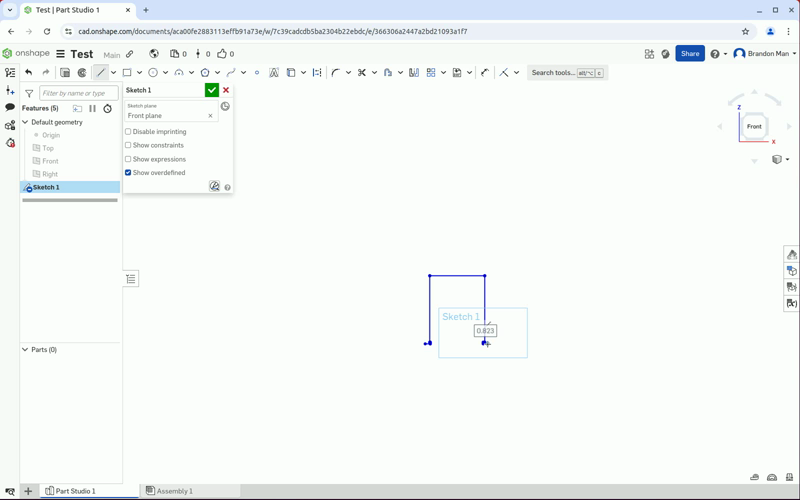
key_up(shift)
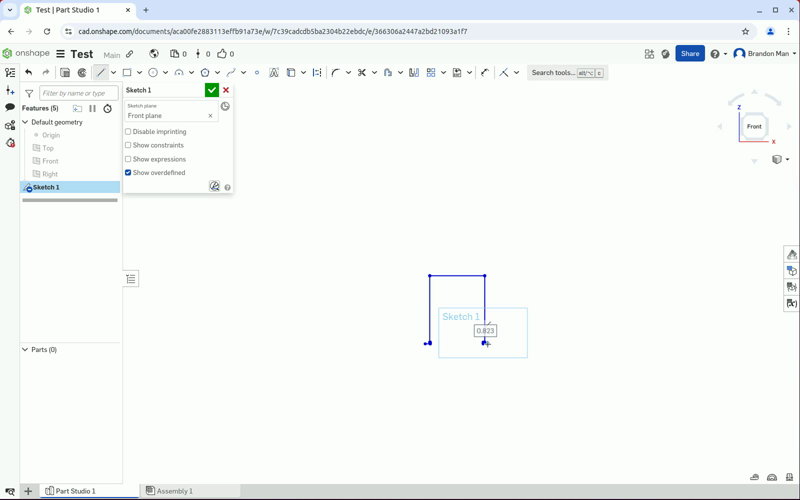
key_down(shift)
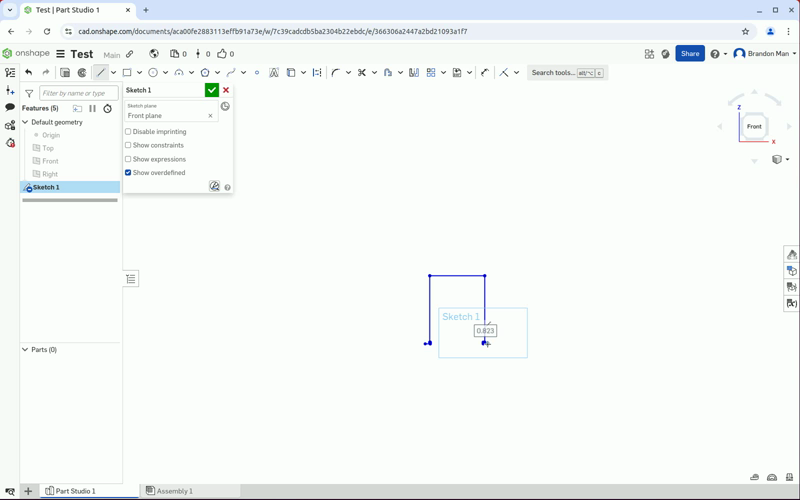
mouse_move(487, 271)
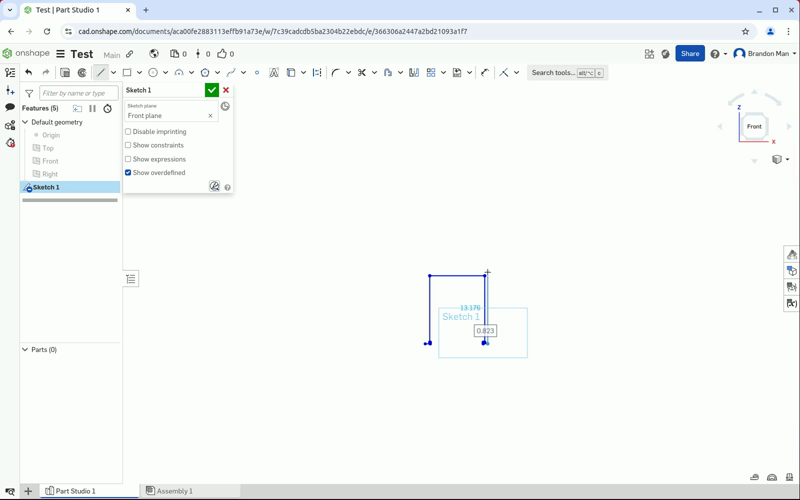
click(487, 271)
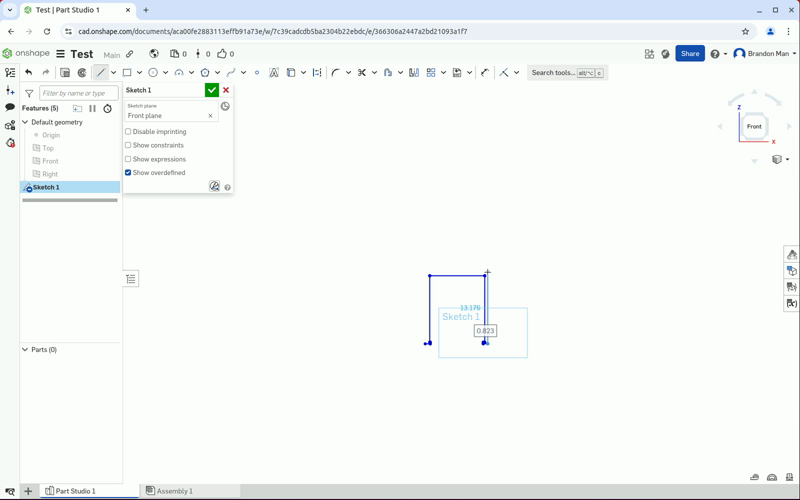
key_up(shift)
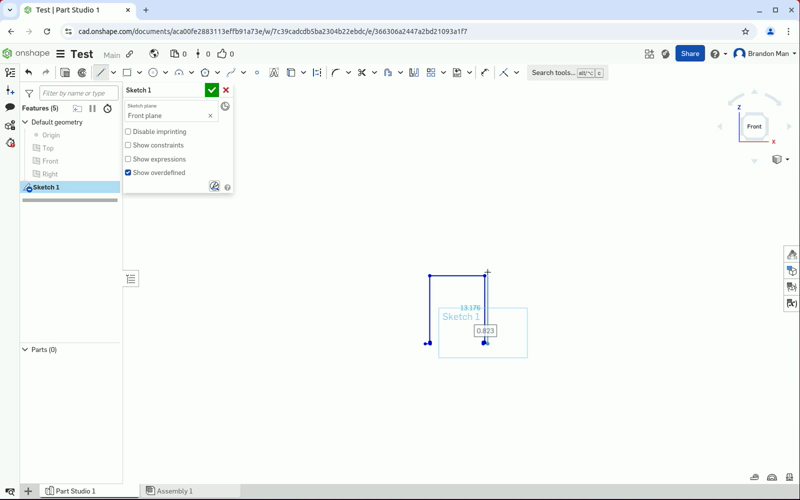
key_down(shift)
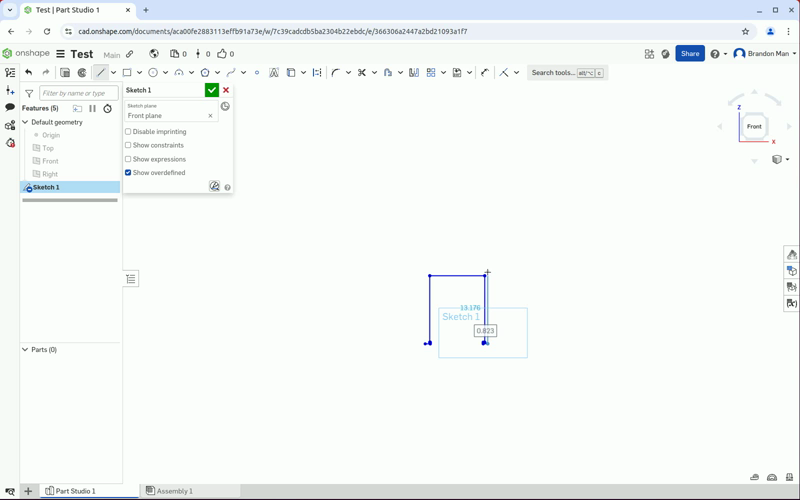
mouse_move(425, 271)
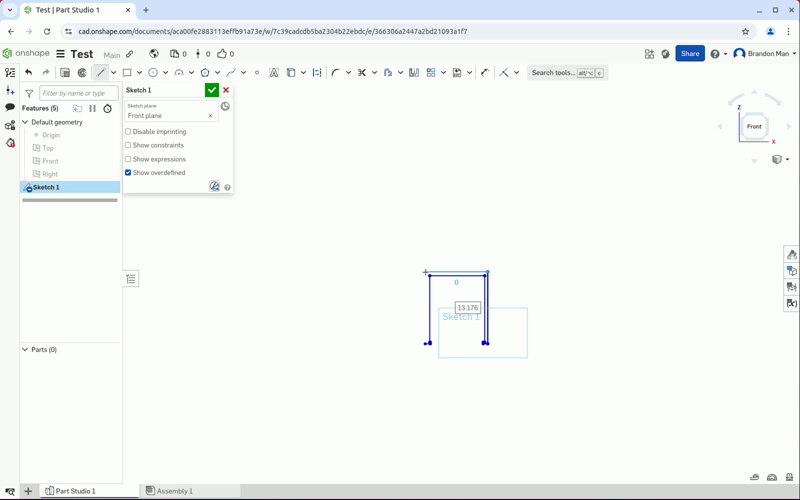
click(425, 271)
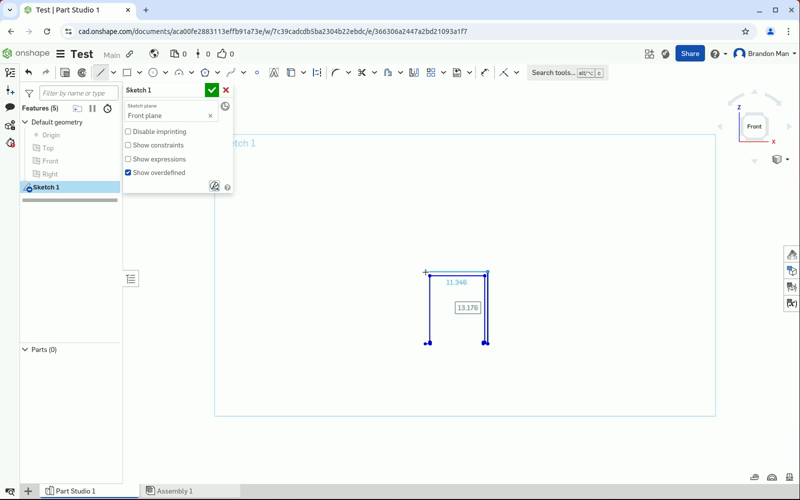
key_up(shift)
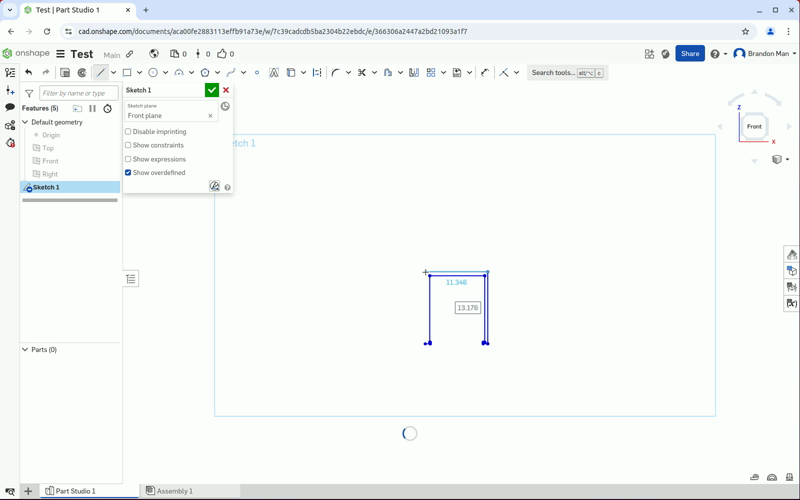
key_down(shift)
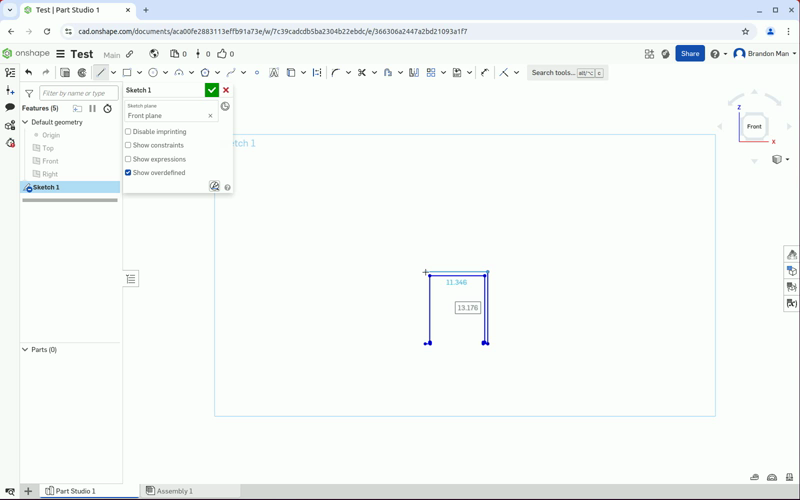
mouse_move(425, 343)
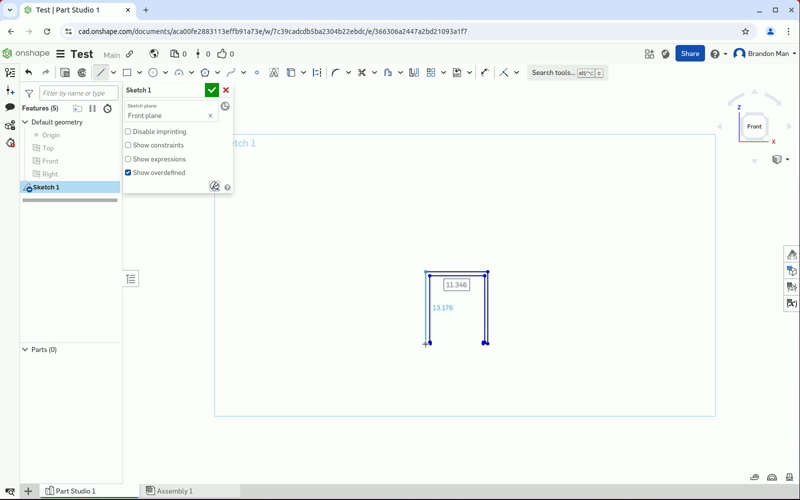
scroll(6)
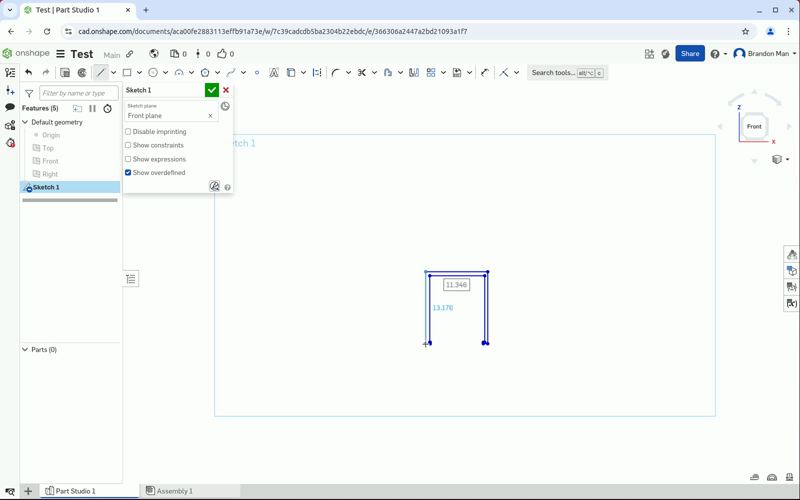
scroll(6)
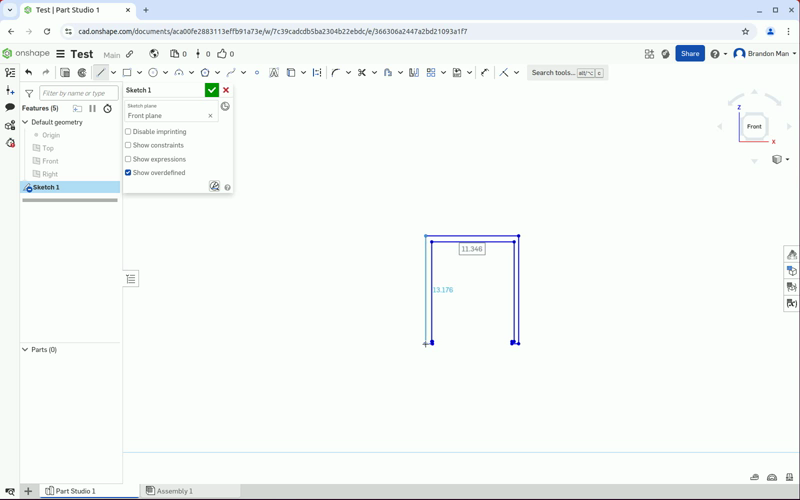
scroll(6)
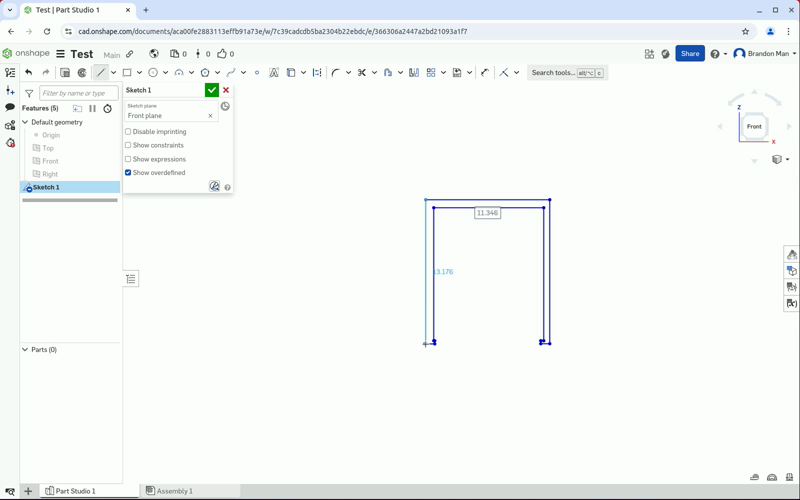
scroll(6)
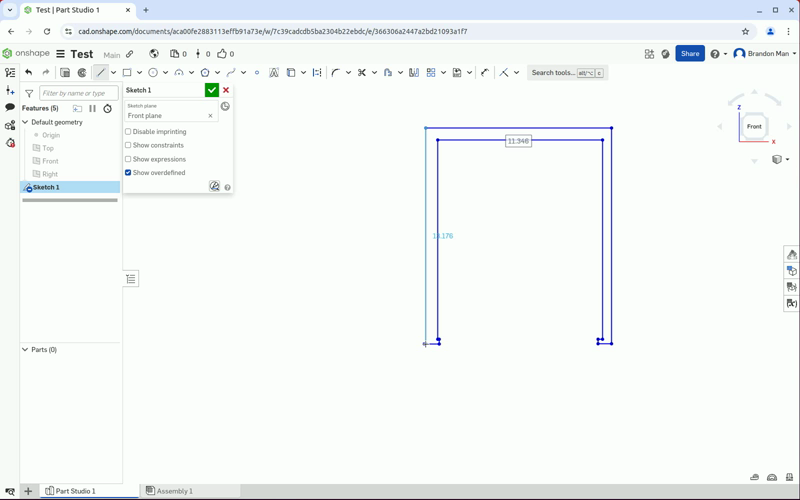
scroll(6)
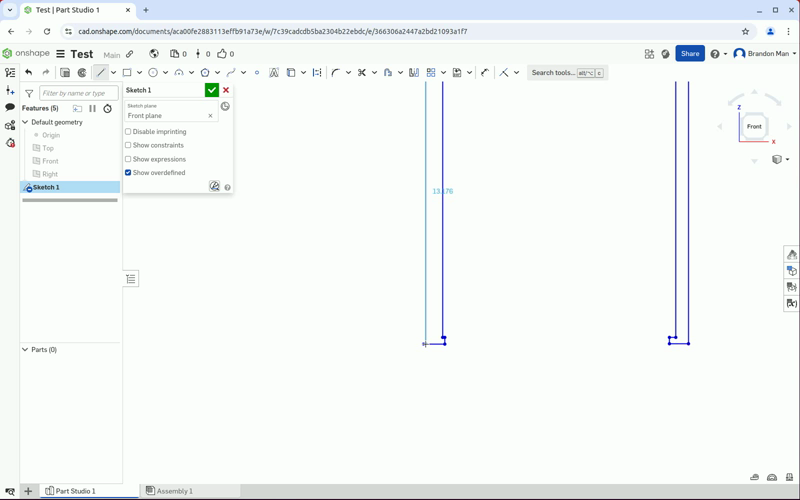
scroll(6)
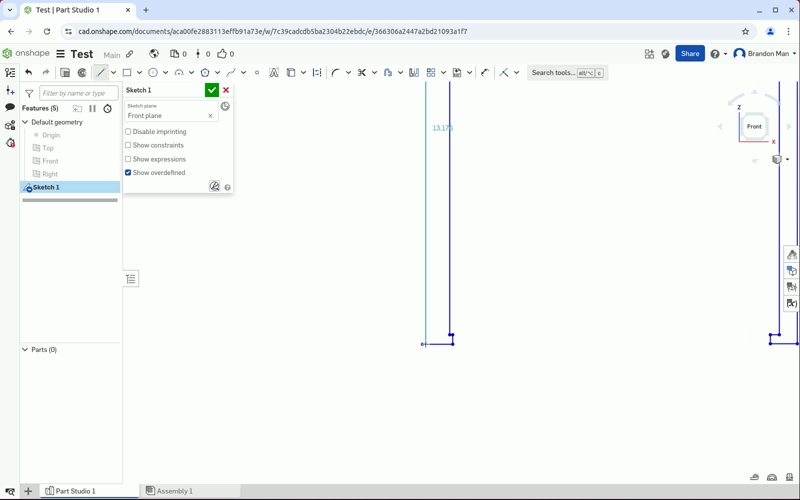
scroll(6)
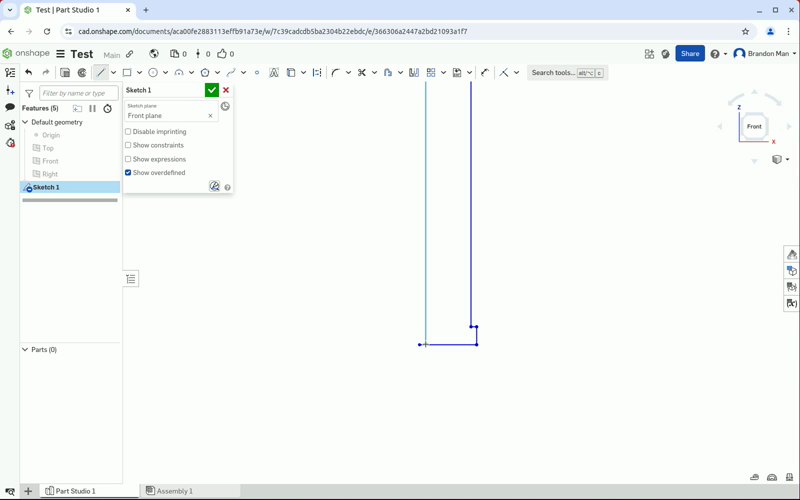
key_up(shift)
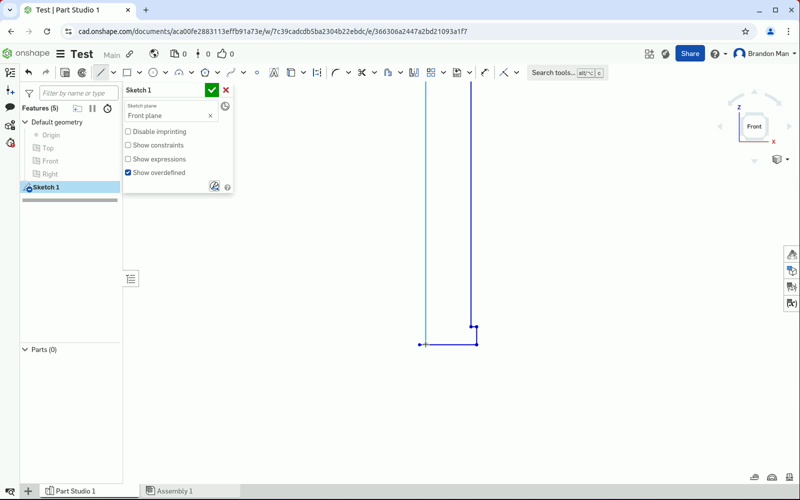
click(425, 343)
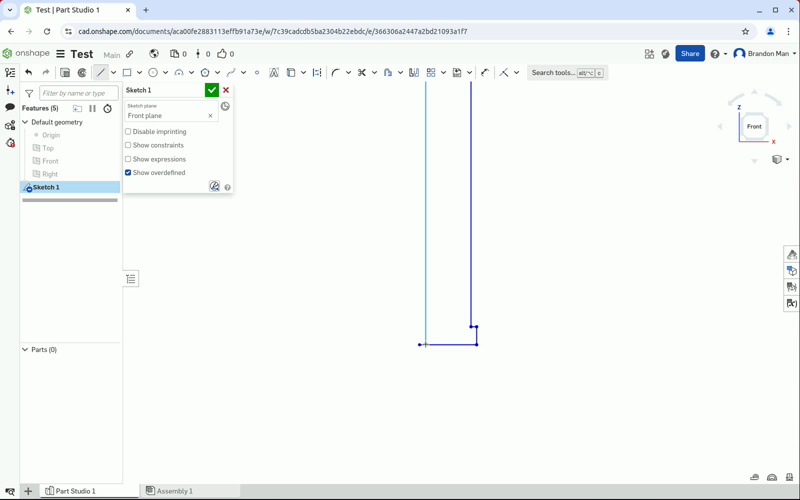
scroll(-6)
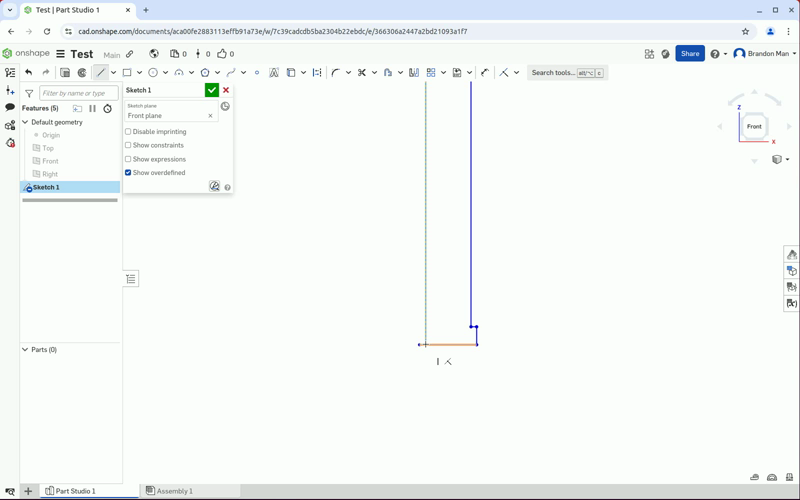
scroll(-6)
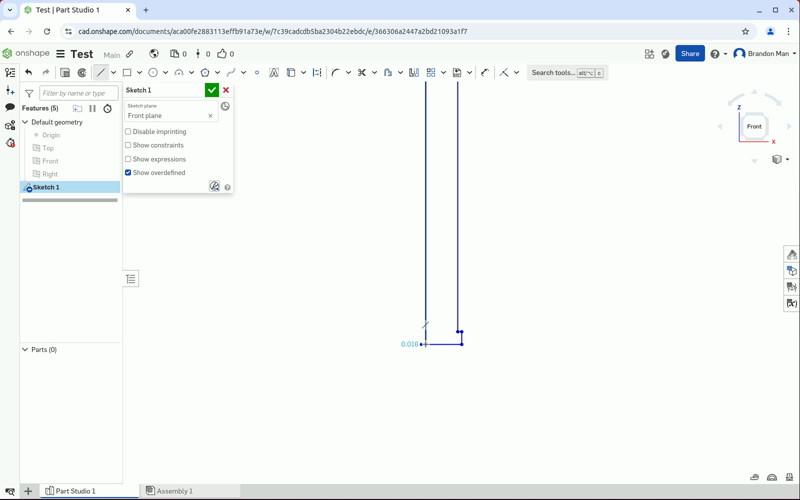
scroll(-6)
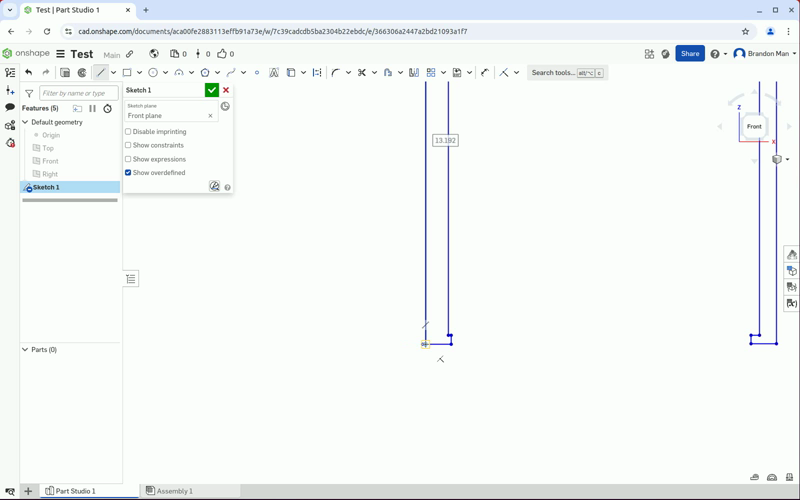
scroll(-6)
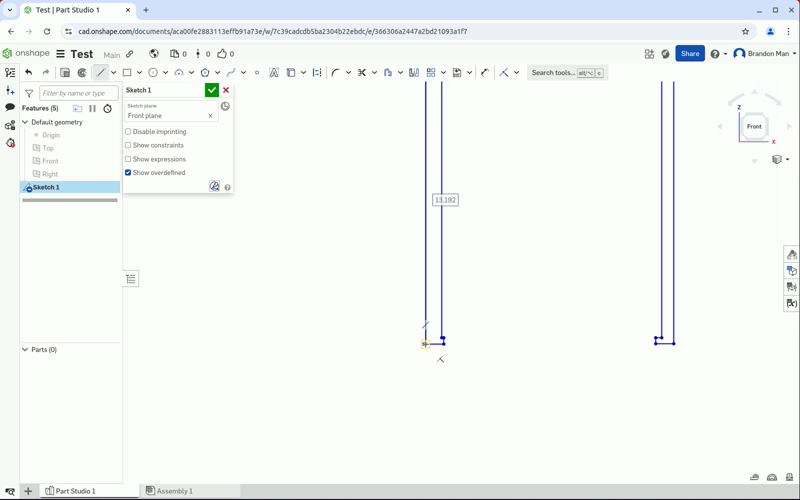
scroll(-6)
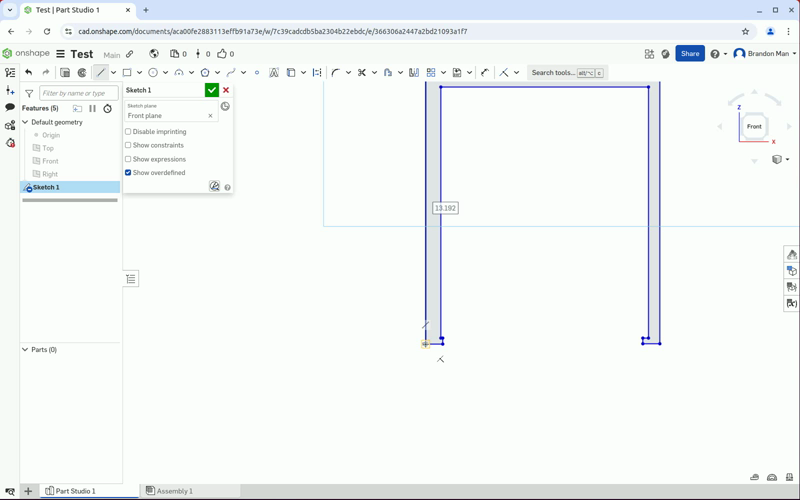
scroll(-6)
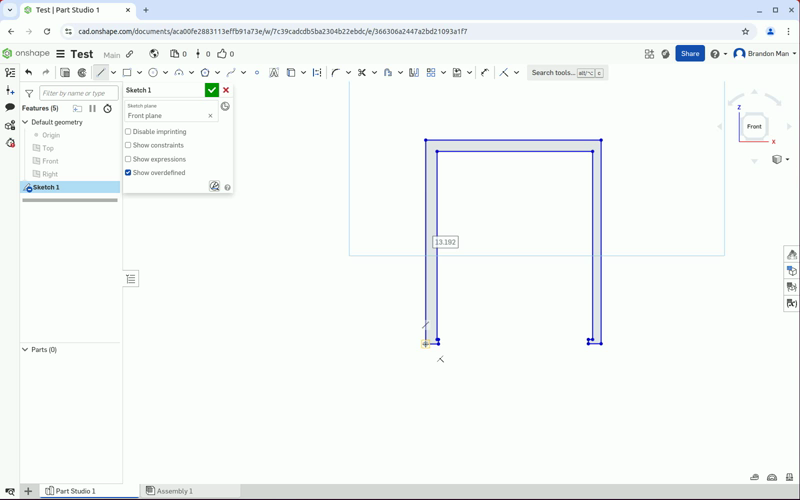
scroll(-6)
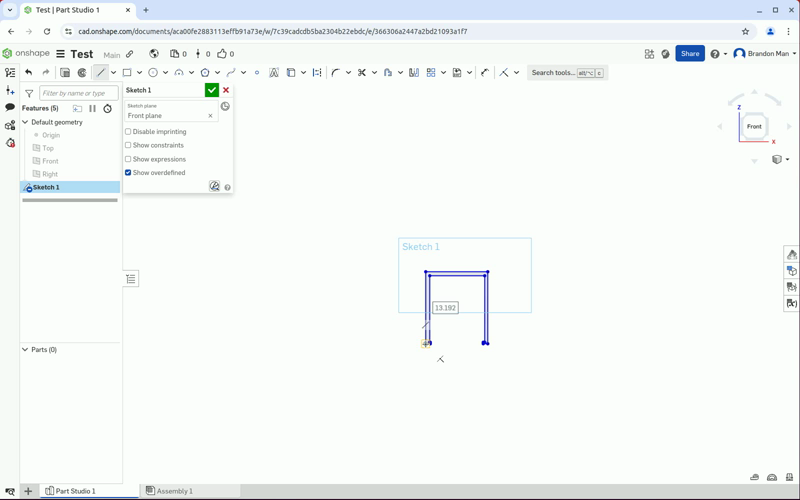
key(esc)
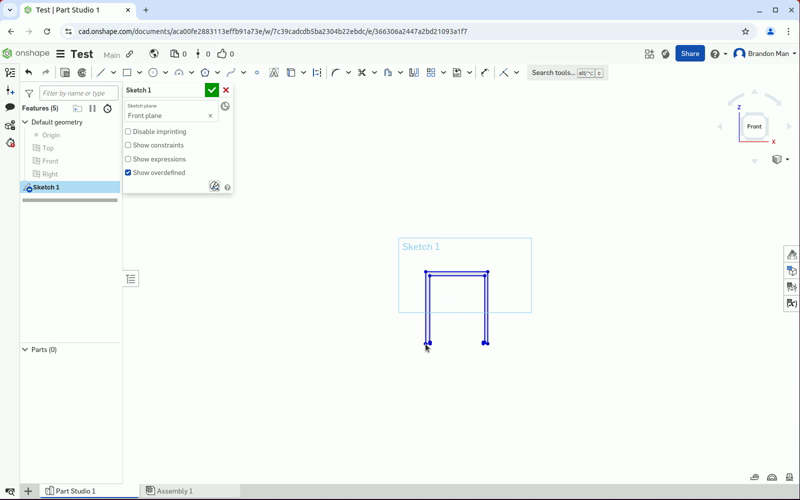
mouse_move(485, 297)
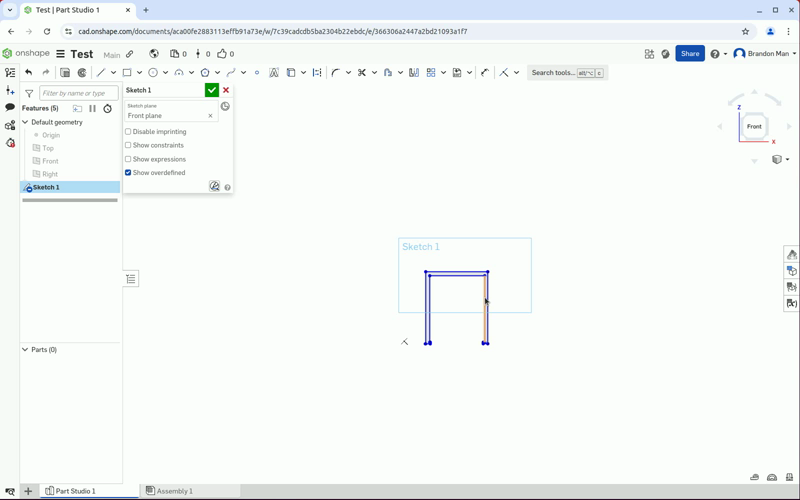
scroll(6)
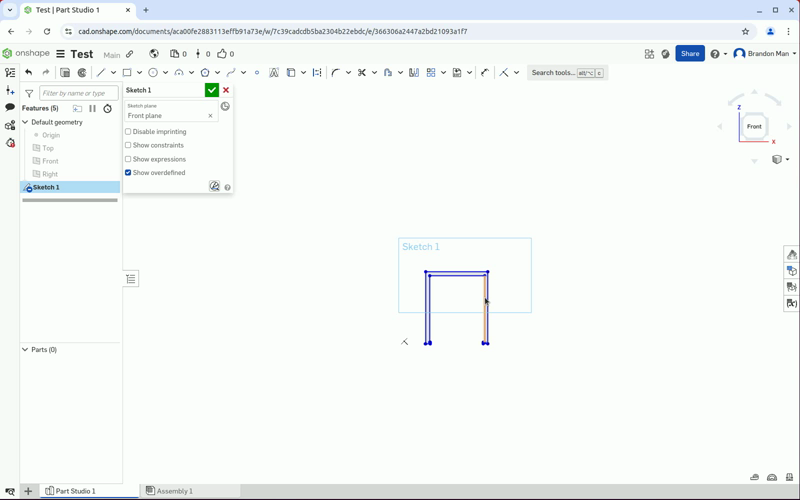
scroll(6)
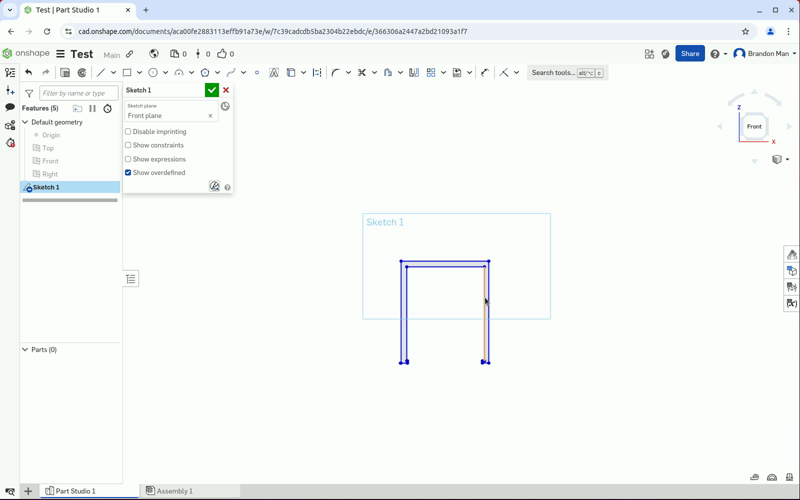
scroll(6)
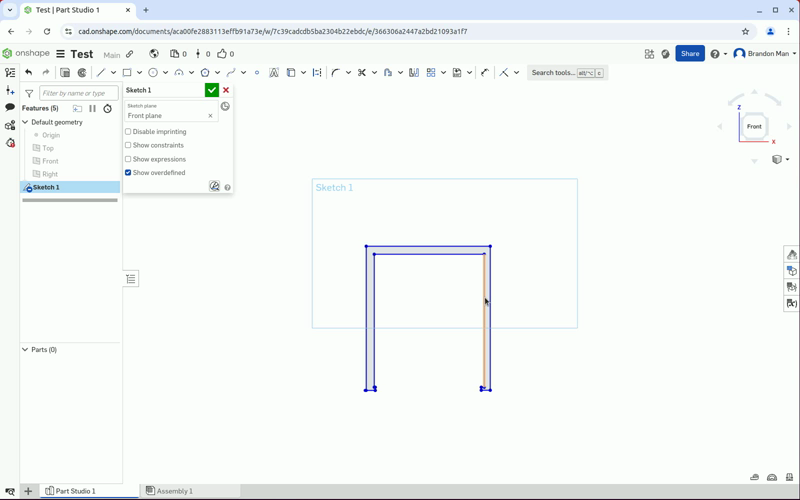
scroll(6)
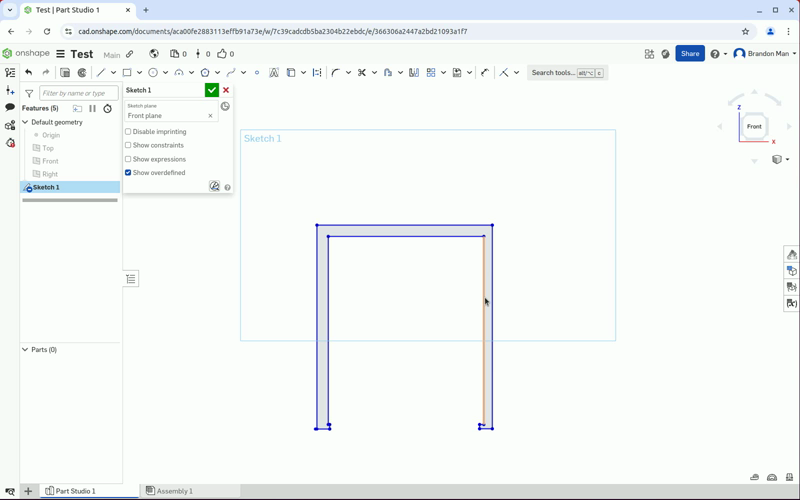
scroll(6)
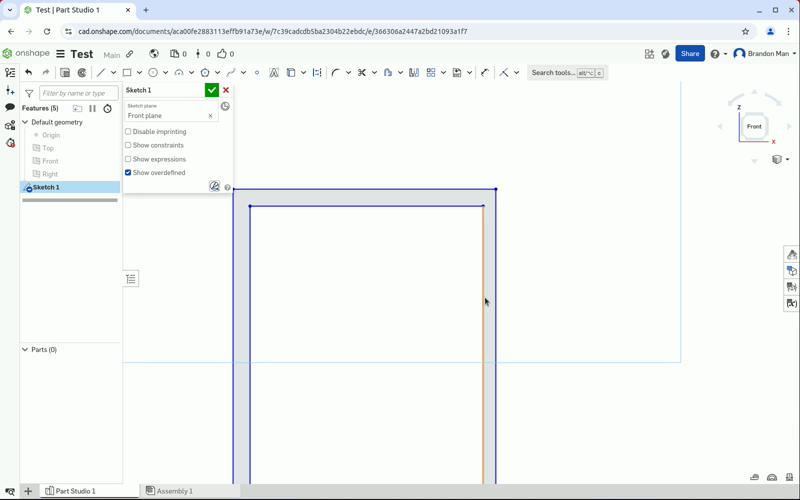
scroll(6)
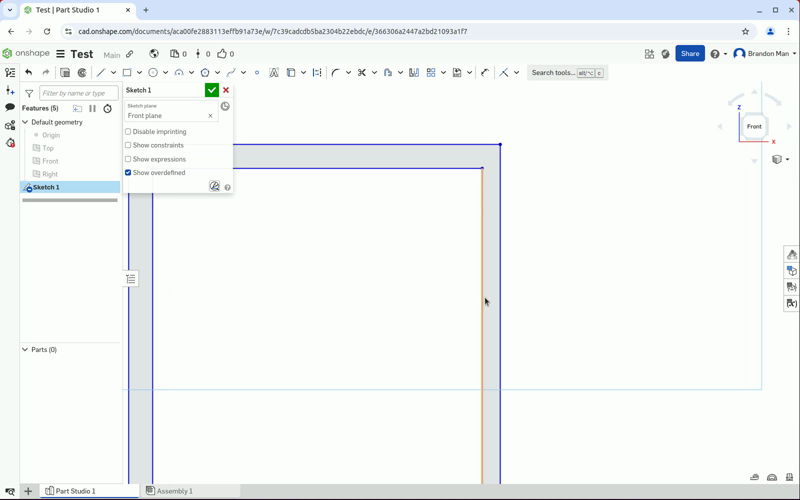
scroll(6)
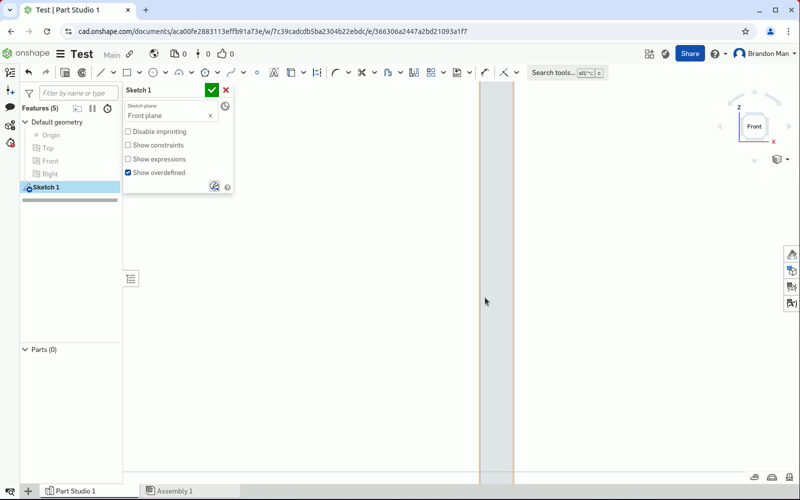
click(485, 297)
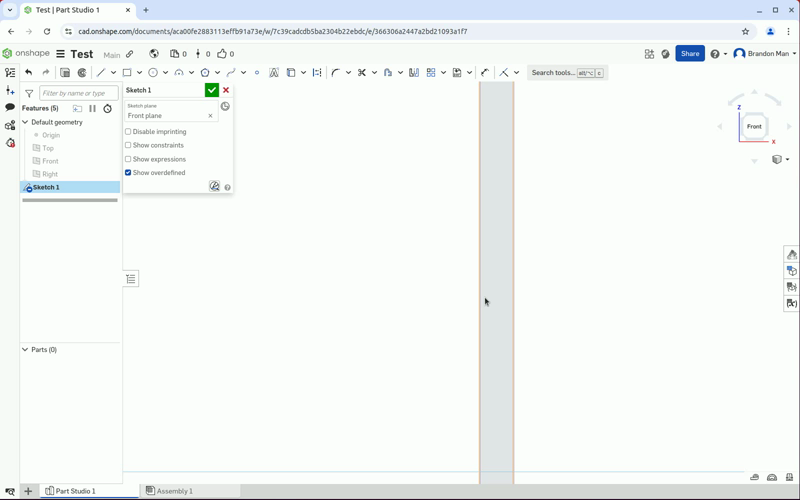
scroll(-6)
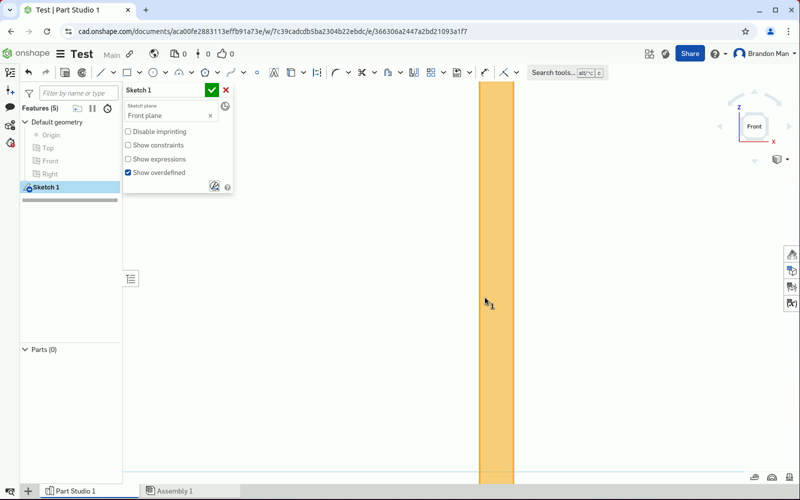
scroll(-6)
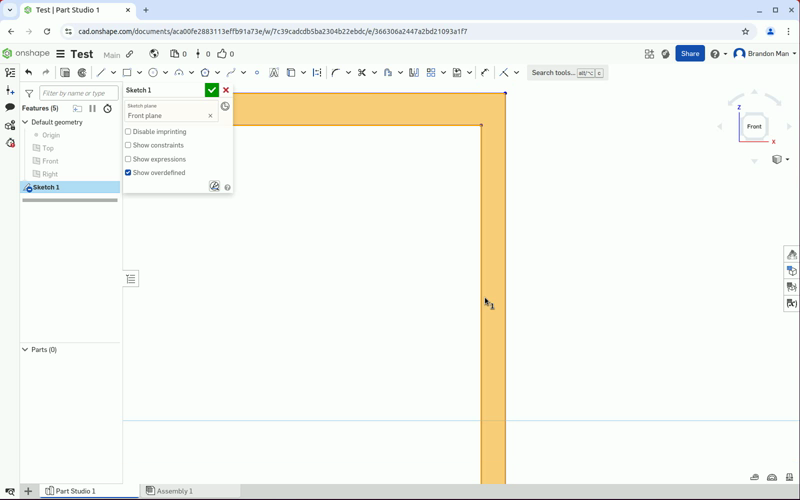
scroll(-6)
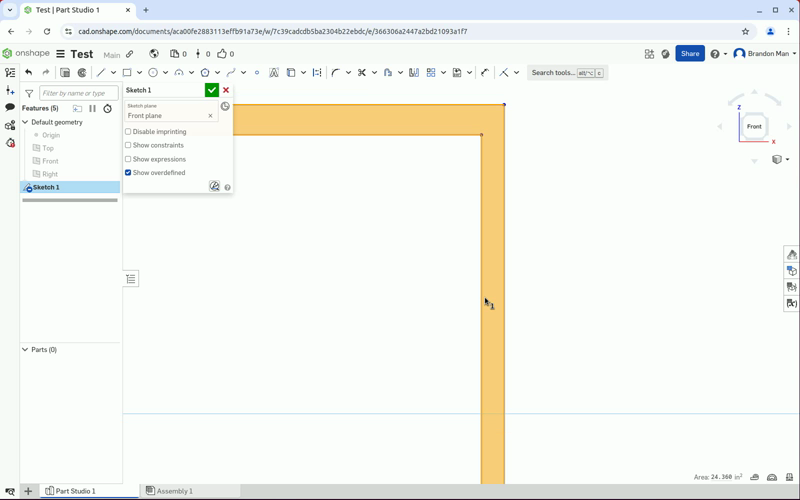
scroll(-6)
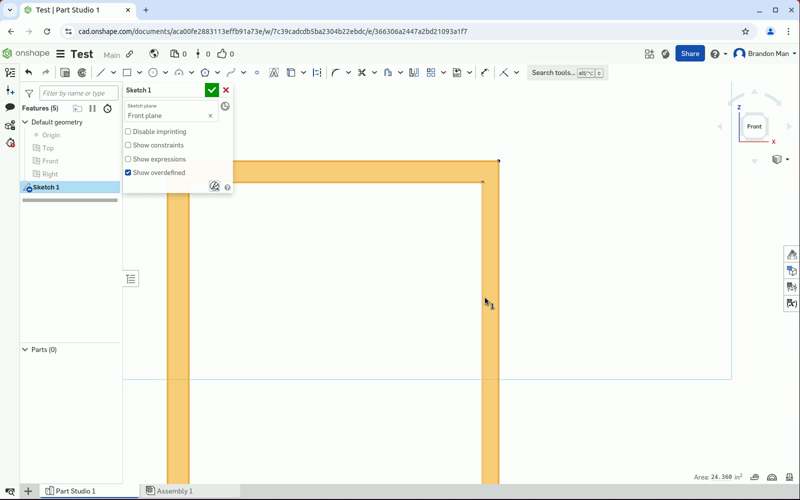
scroll(-6)
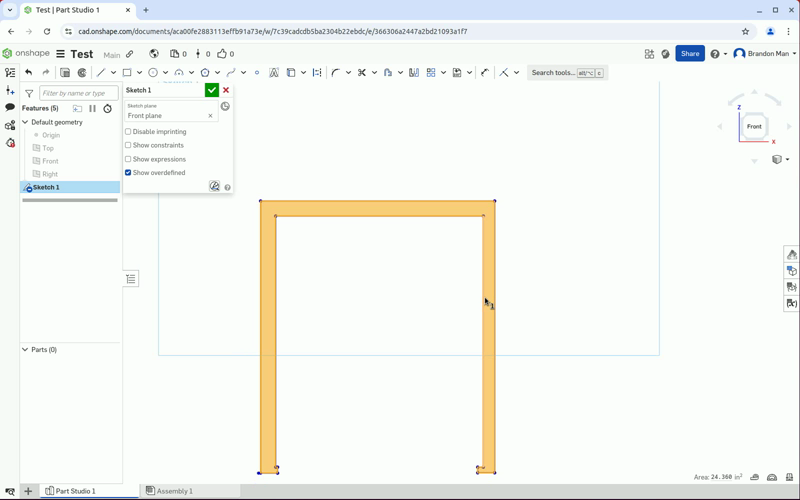
scroll(-6)
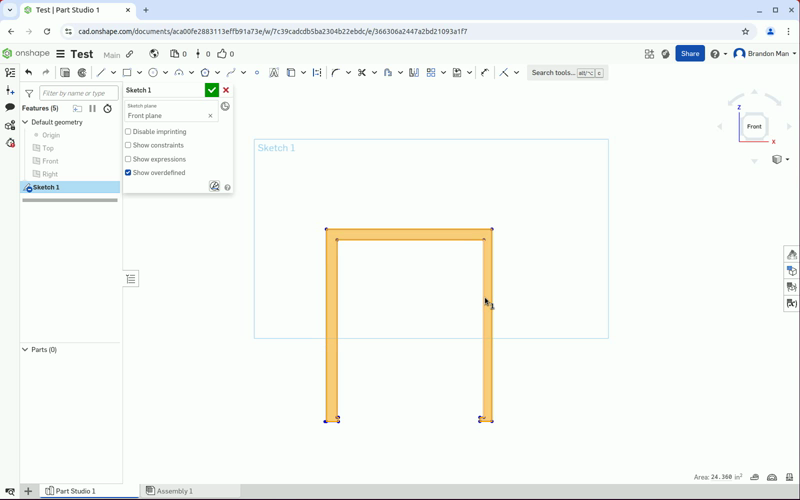
scroll(-6)
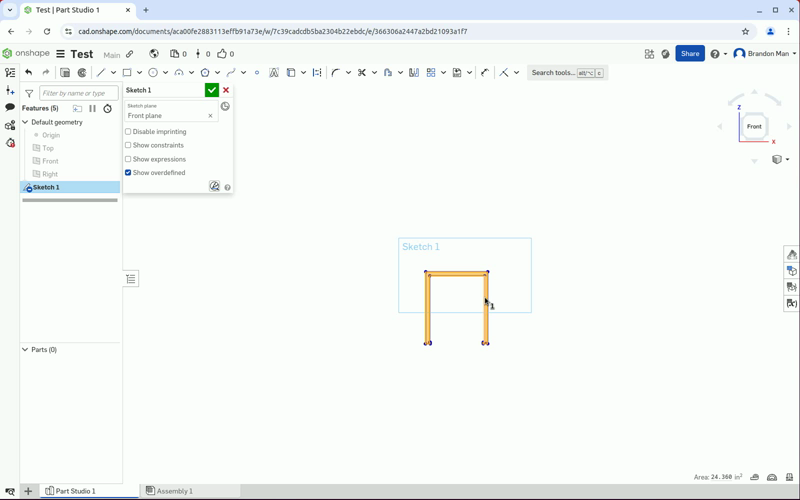
mouse_move(73, 352)
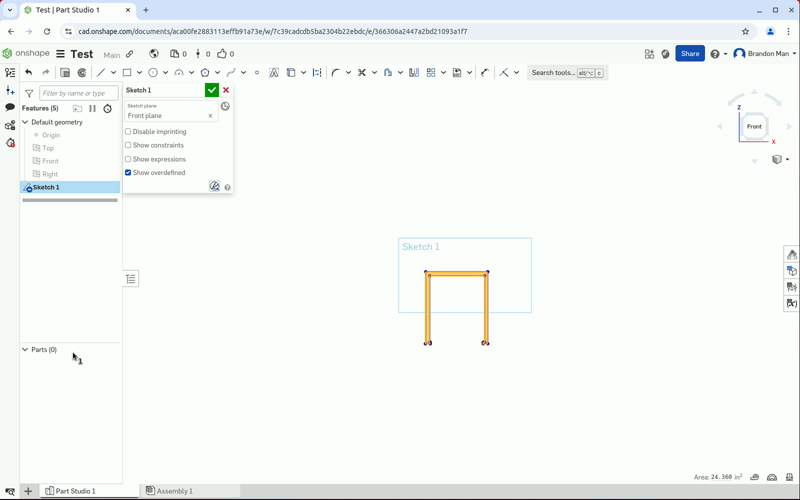
key(shift+y)
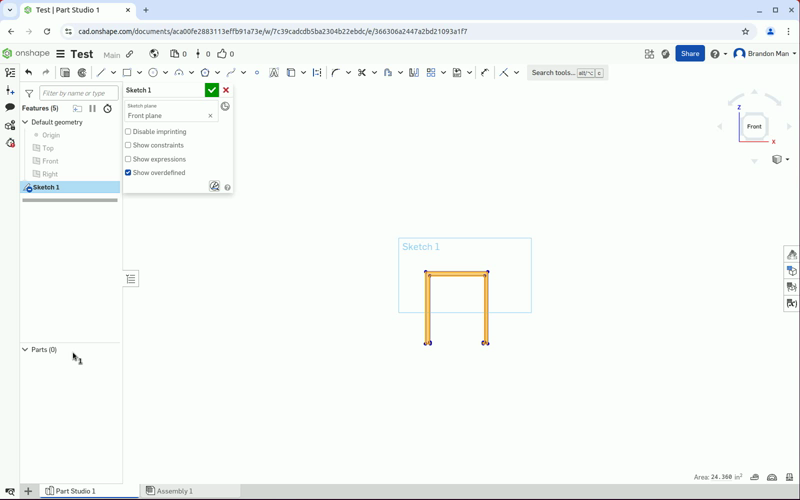
key(shift+e)
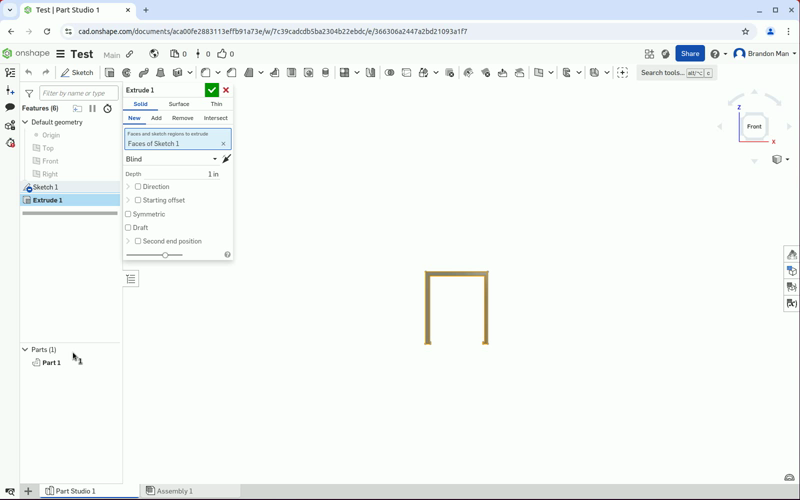
mouse_move(143, 106)
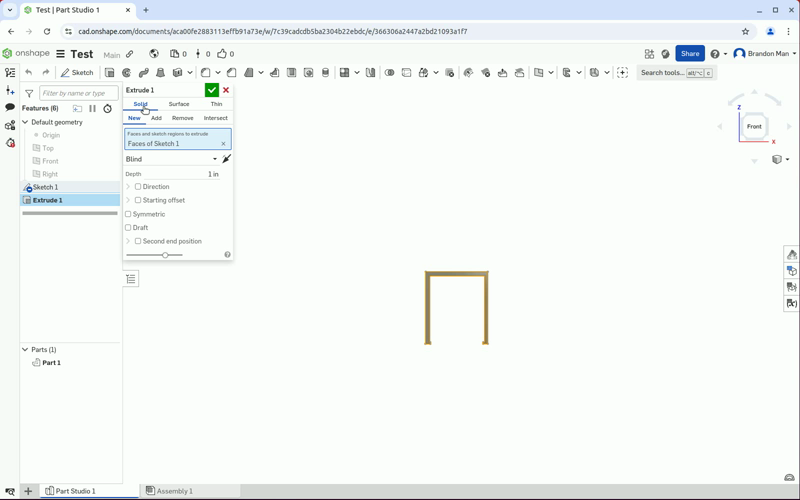
click(143, 106)
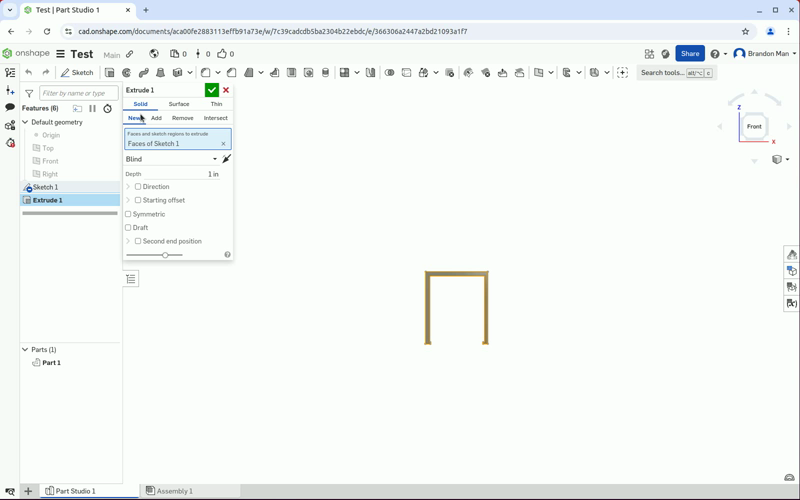
mouse_move(137, 120)
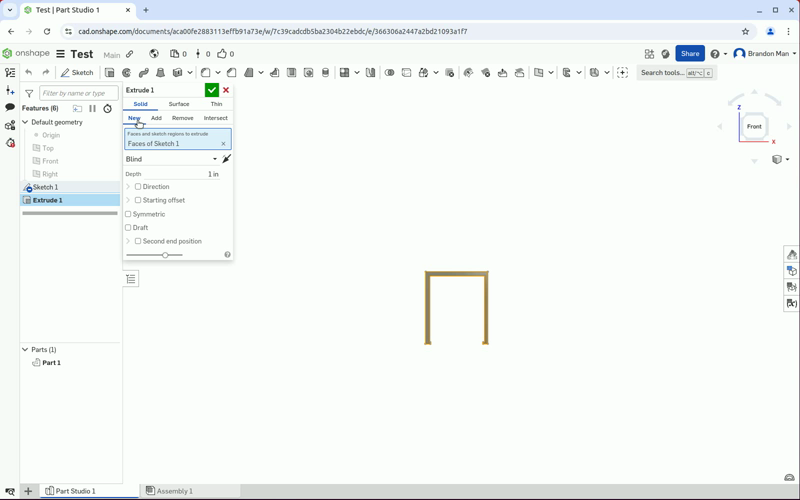
click(137, 120)
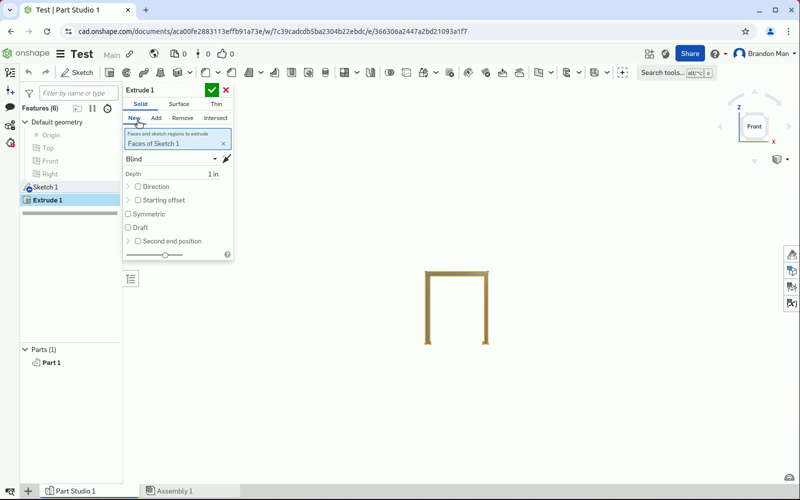
key(tab, 4)
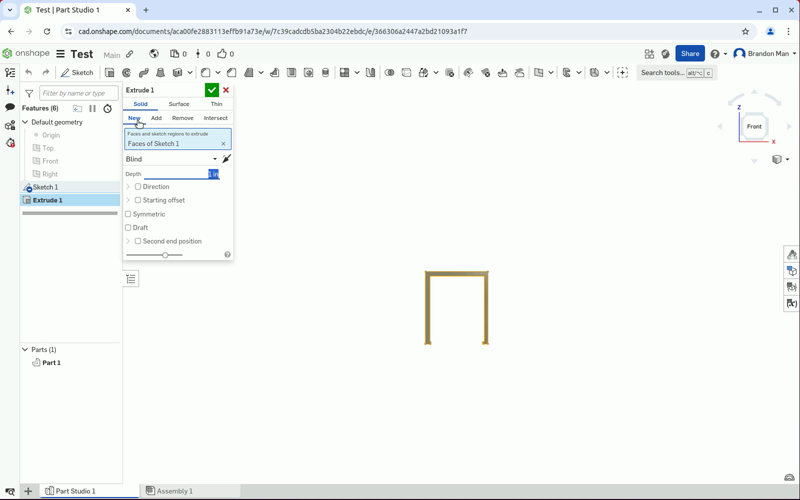
text(19.498)
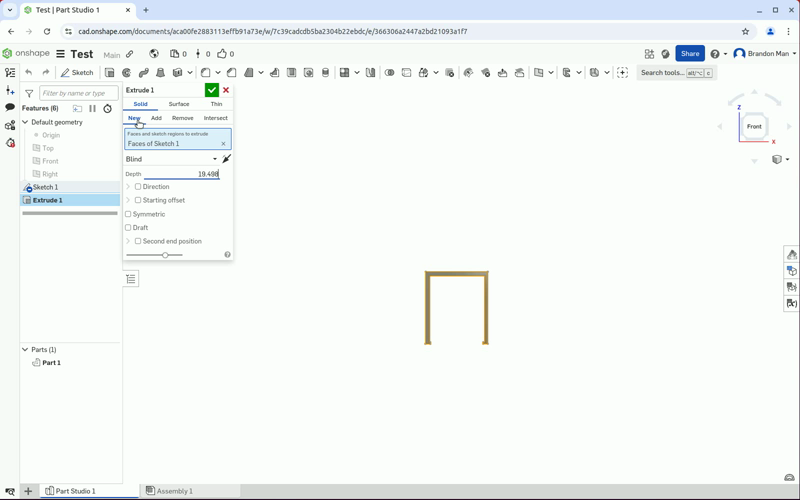
key(enter)
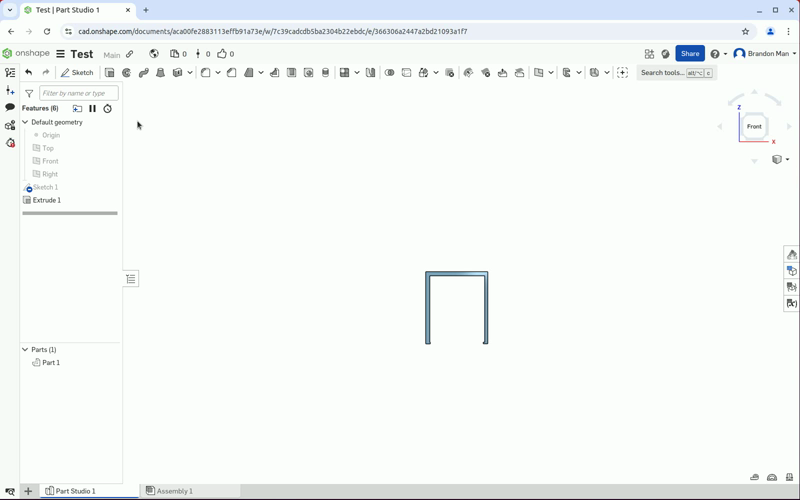
key(shift+h)
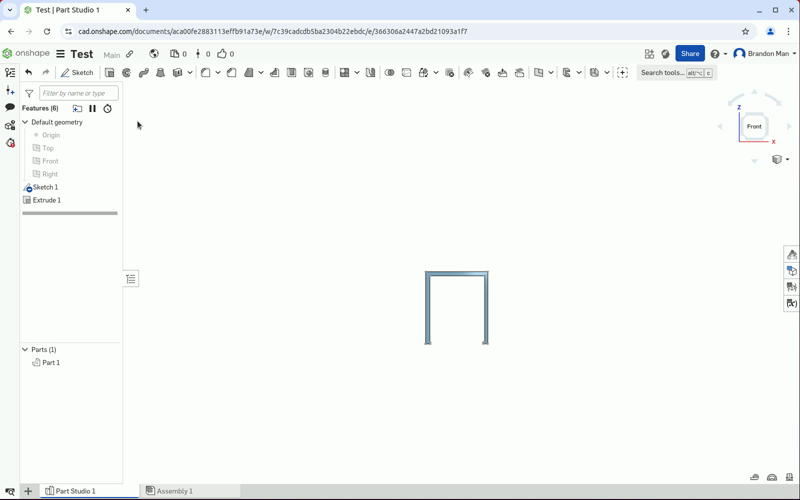
key(shift+h)
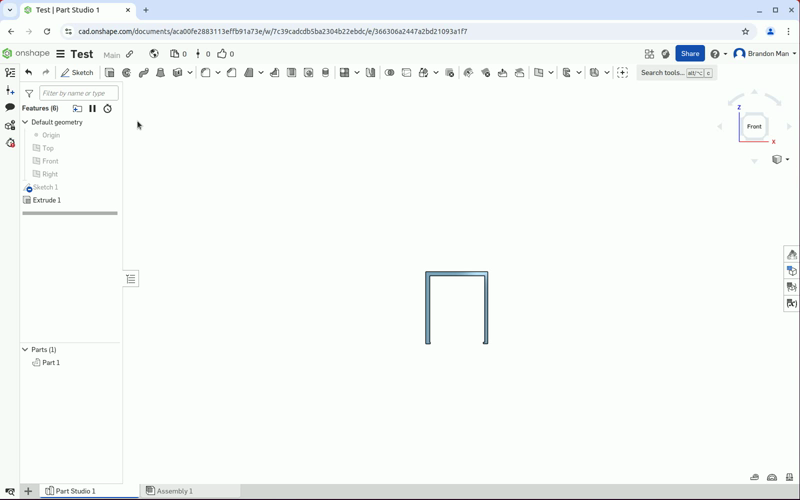
mouse_move(73, 189)
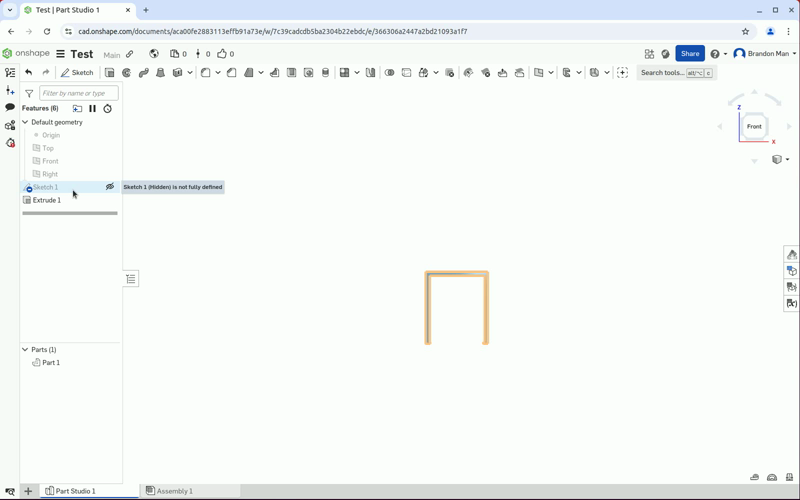
click(73, 189)
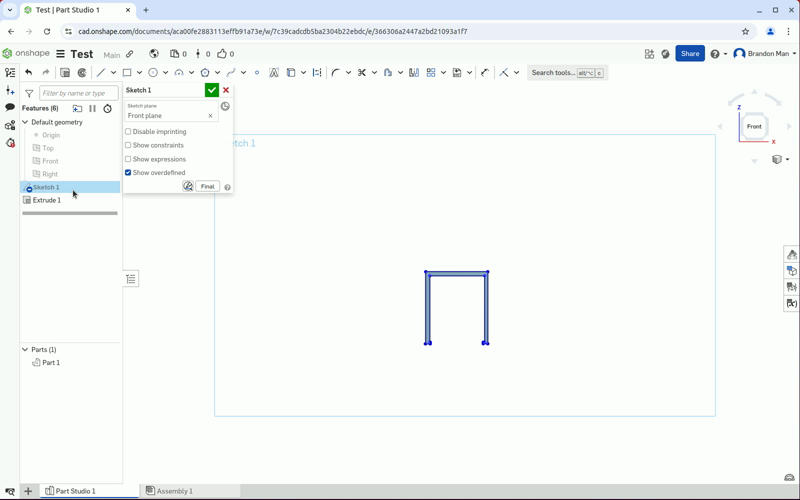
mouse_move(229, 92)
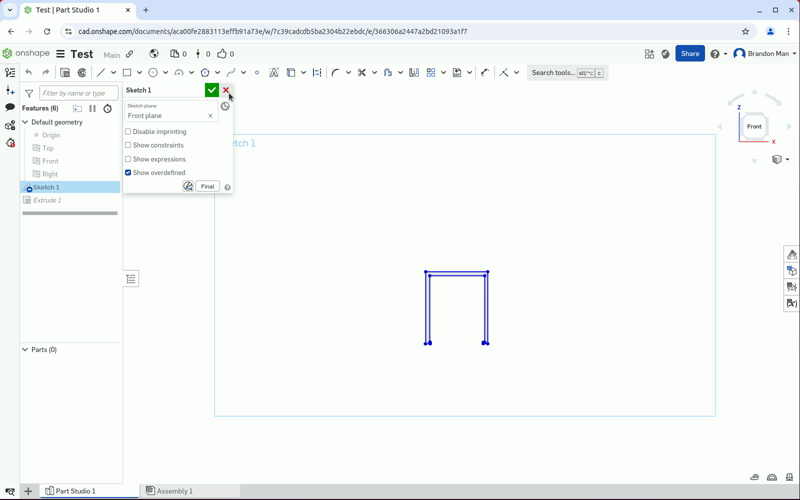
click(229, 92)
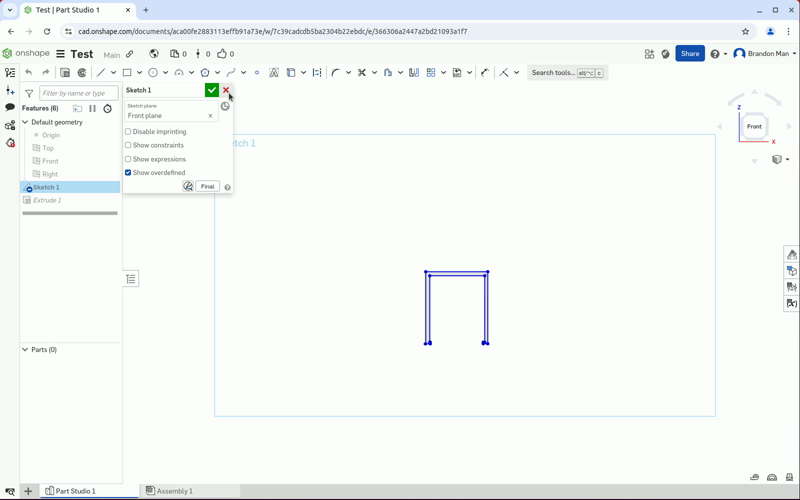
key(shift+s)
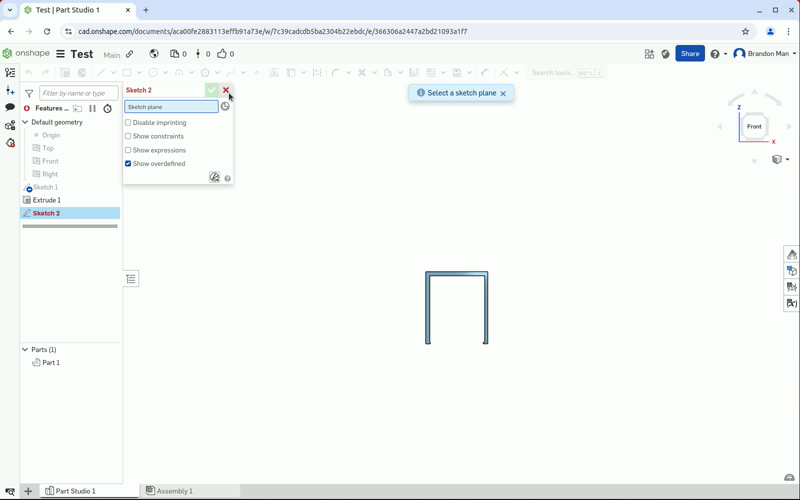
mouse_move(73, 163)
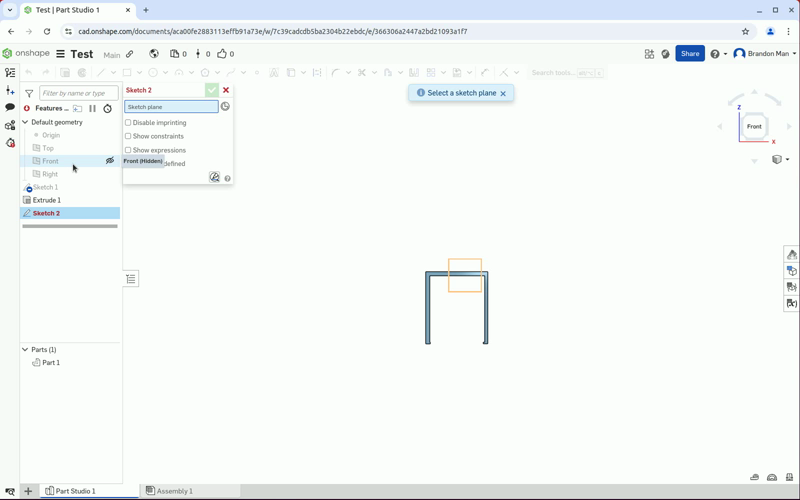
click(73, 163)
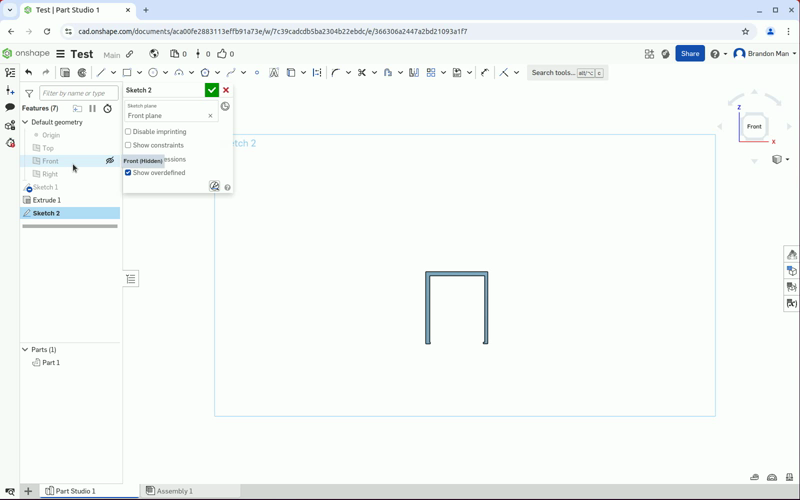
mouse_move(73, 352)
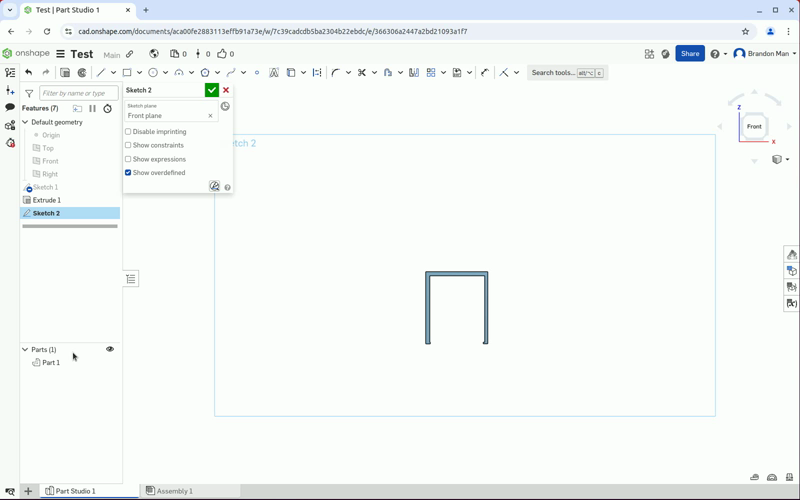
key(y)
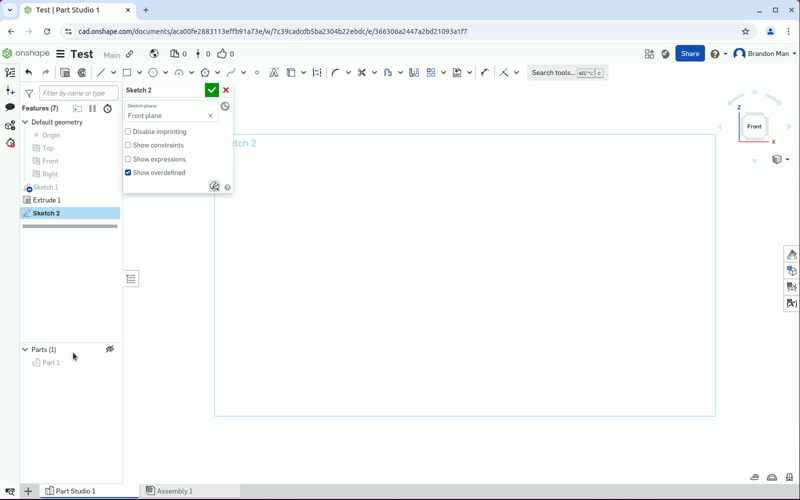
key(l)
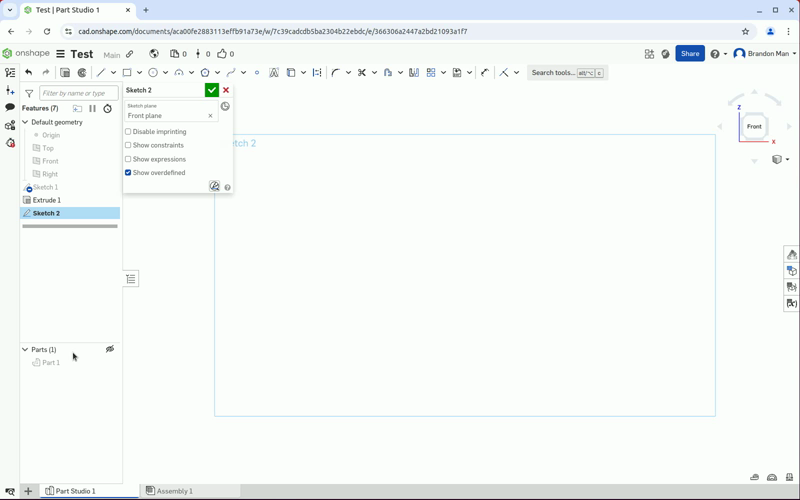
key_down(shift)
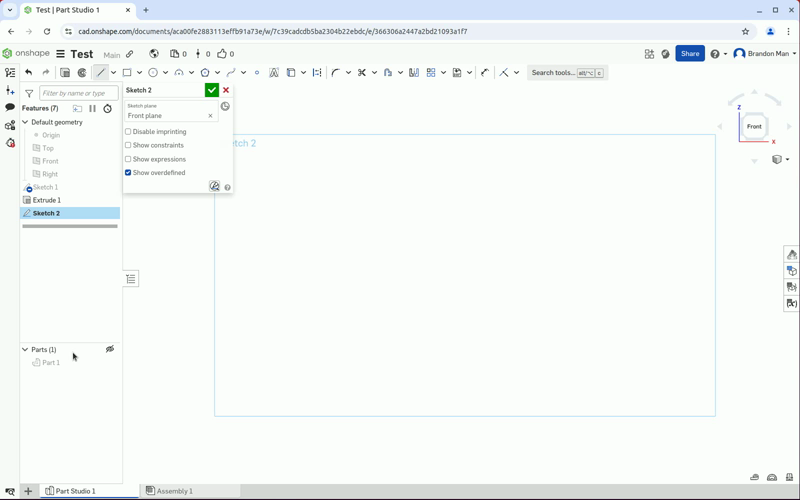
mouse_move(500, 241)
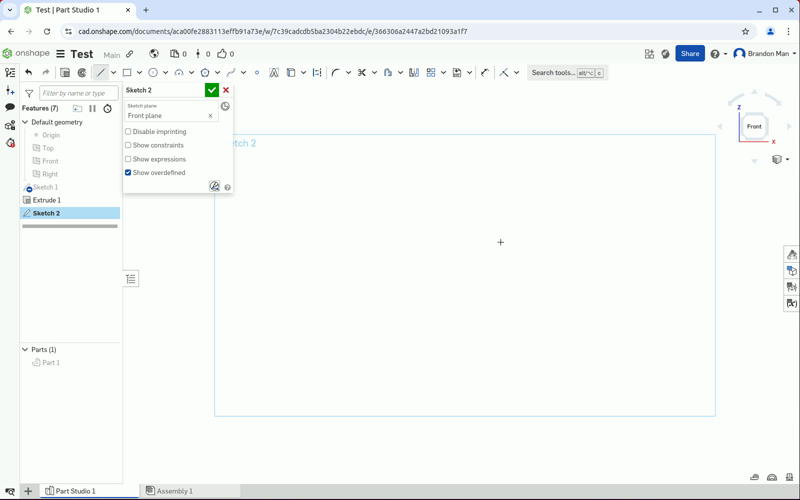
click(500, 241)
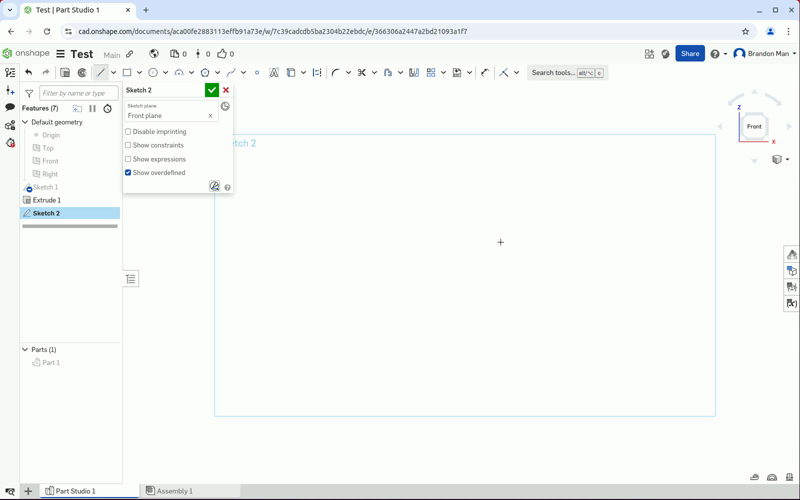
key_up(shift)
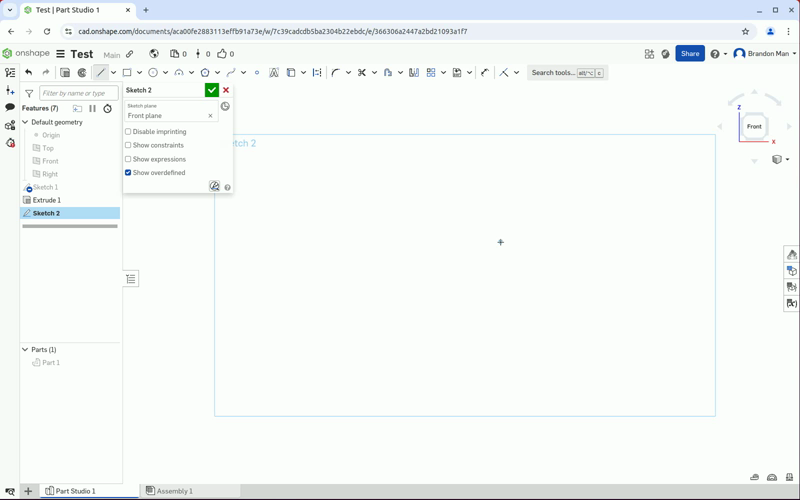
key_down(shift)
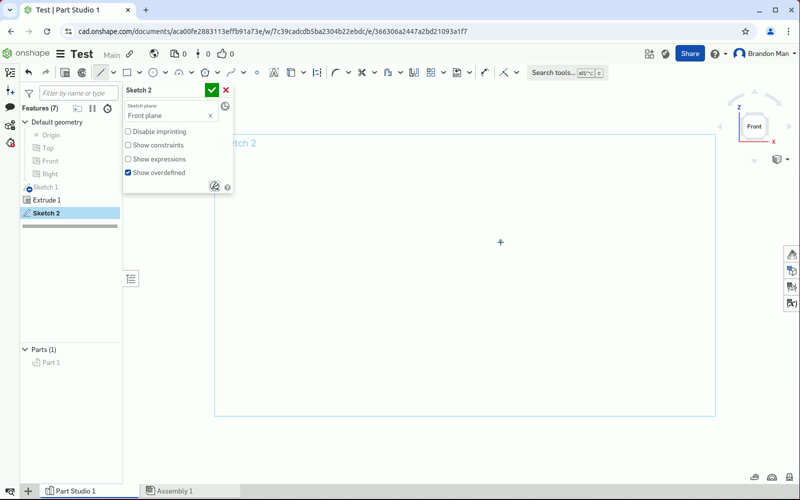
mouse_move(562, 241)
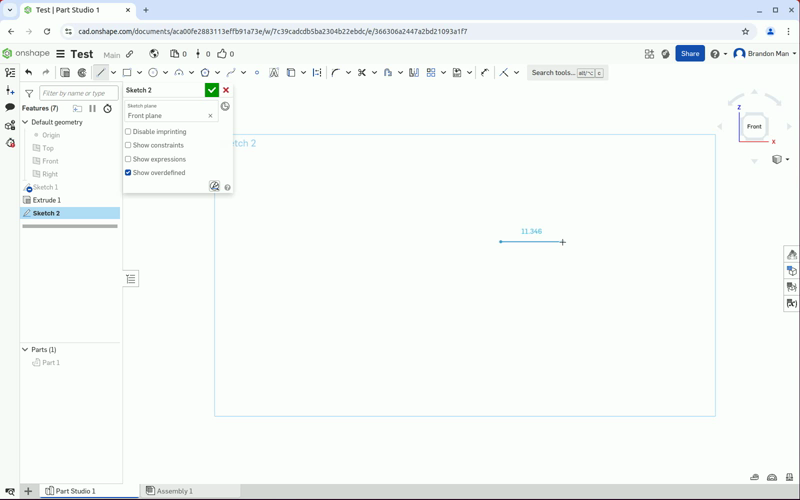
click(562, 241)
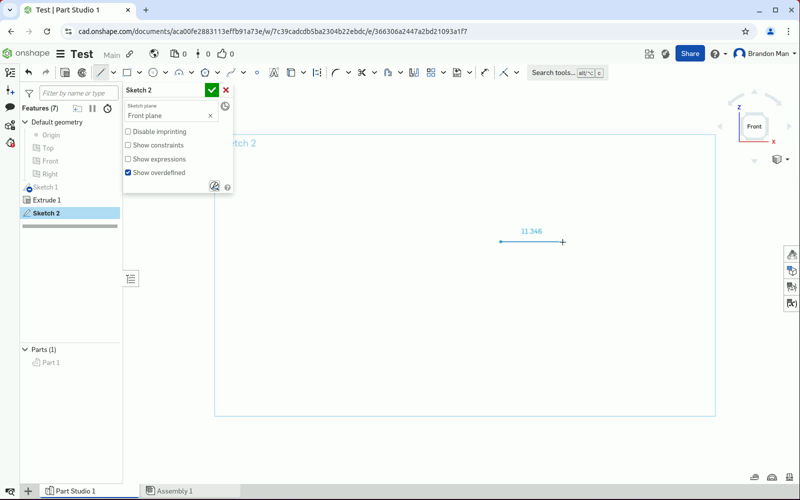
key_up(shift)
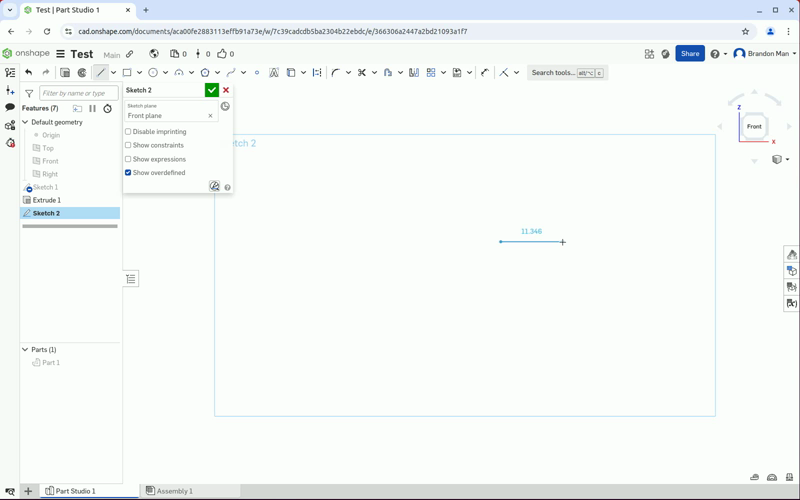
key_down(shift)
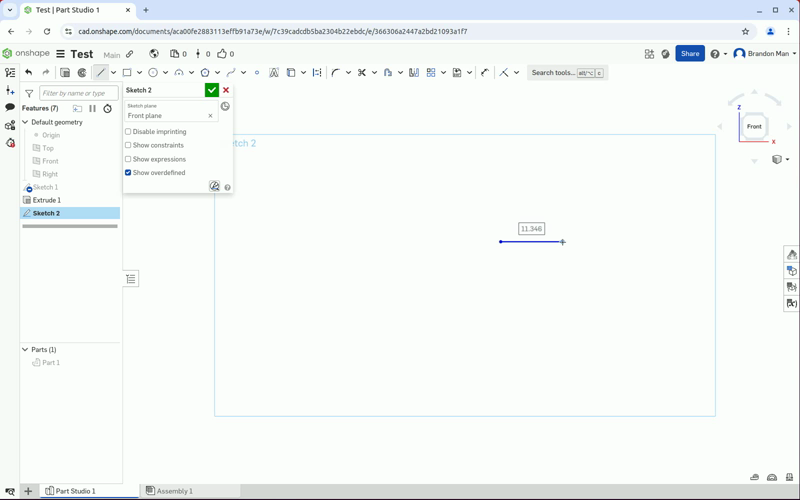
mouse_move(562, 170)
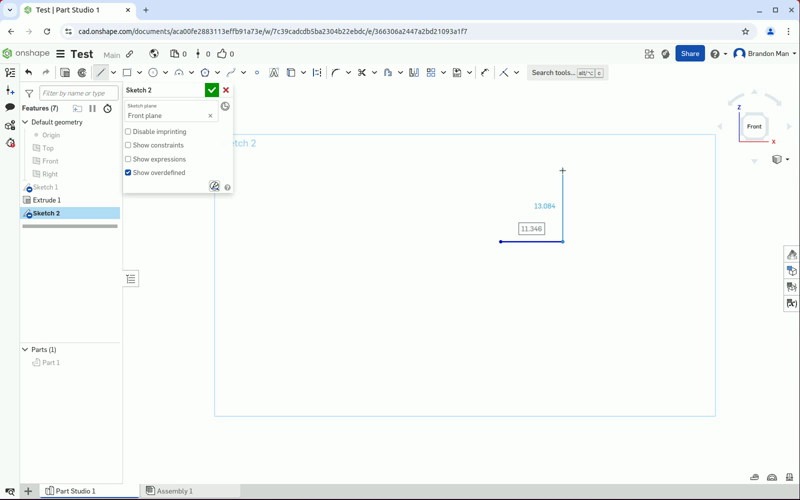
click(562, 170)
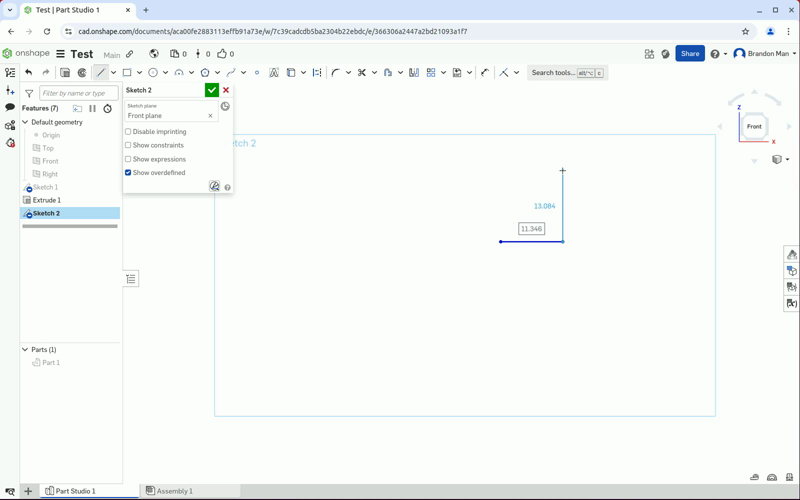
key_up(shift)
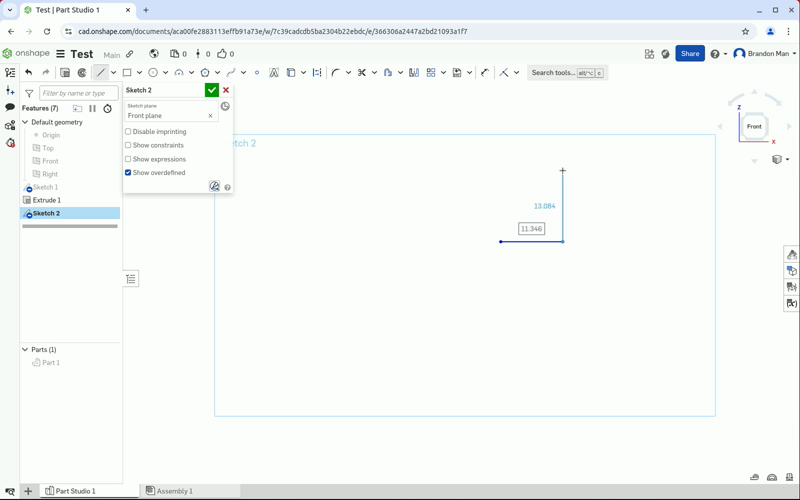
key_down(shift)
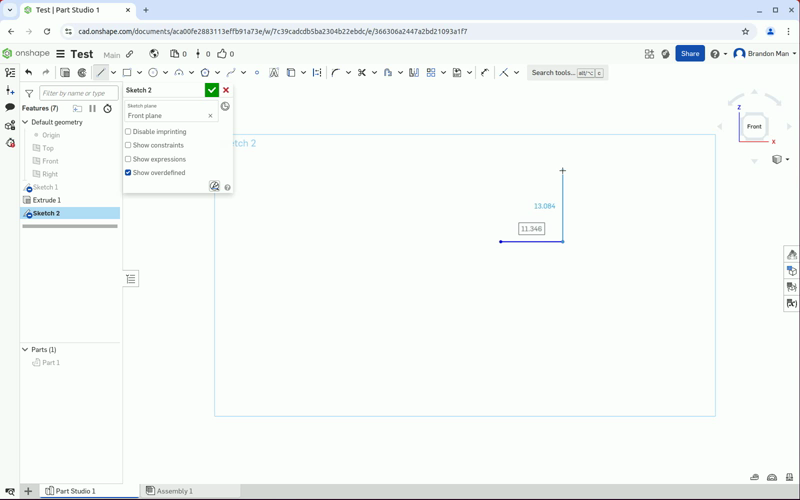
mouse_move(500, 170)
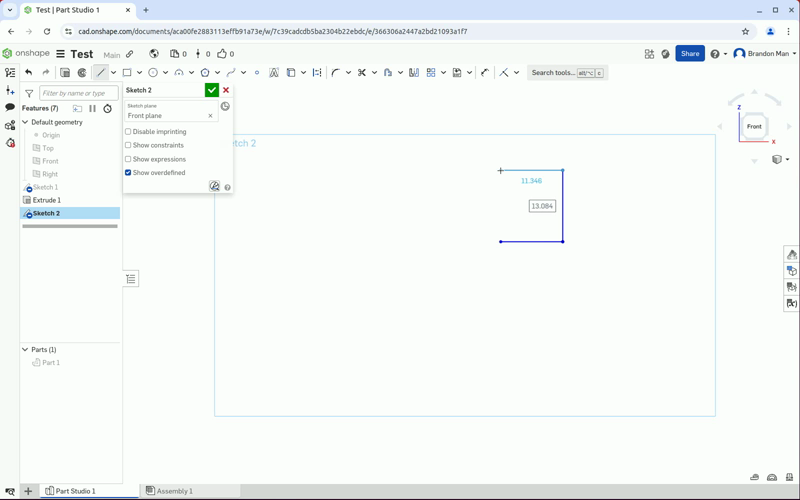
click(500, 170)
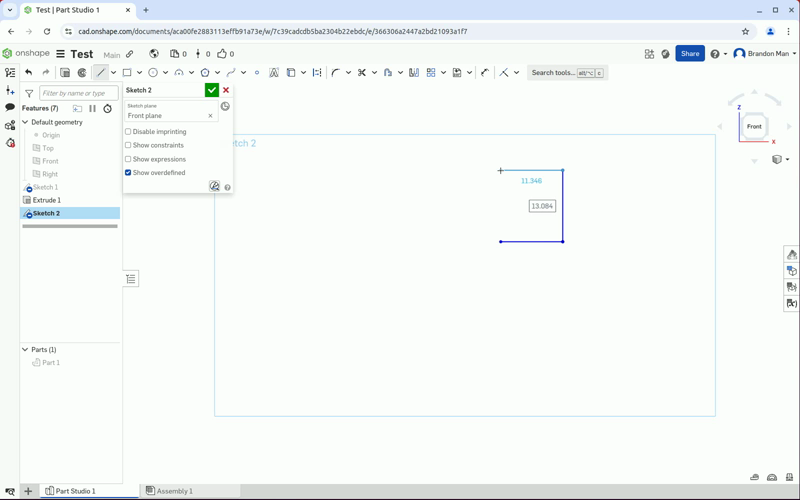
key_up(shift)
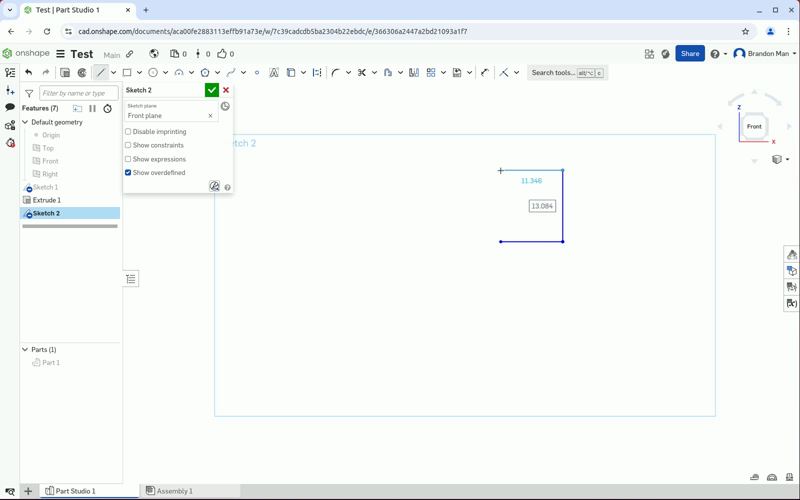
key_down(shift)
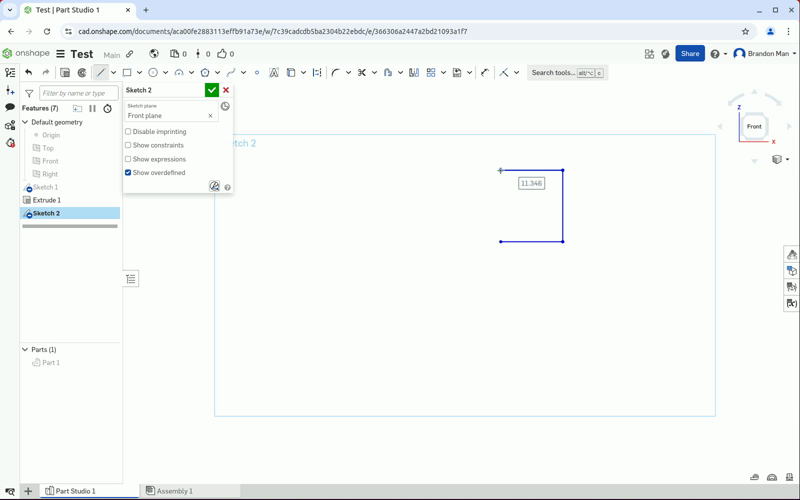
mouse_move(500, 241)
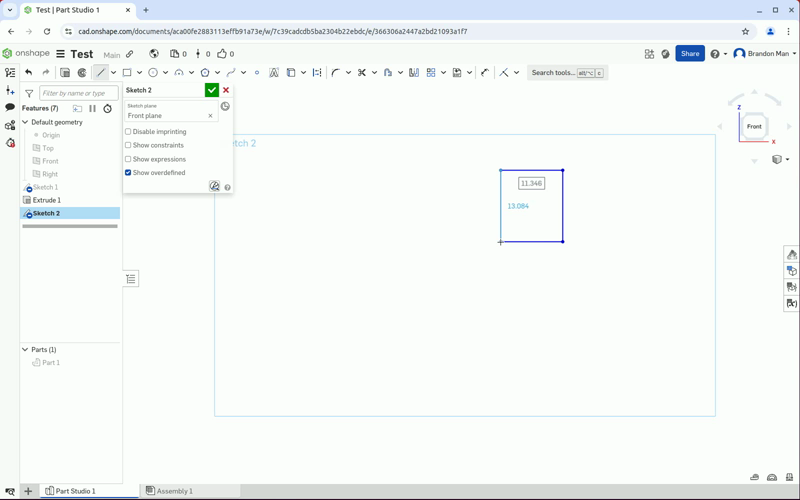
key_up(shift)
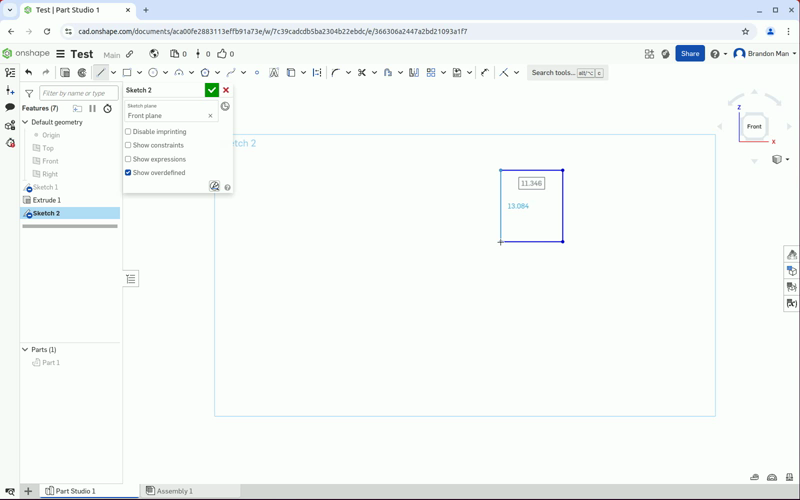
click(500, 241)
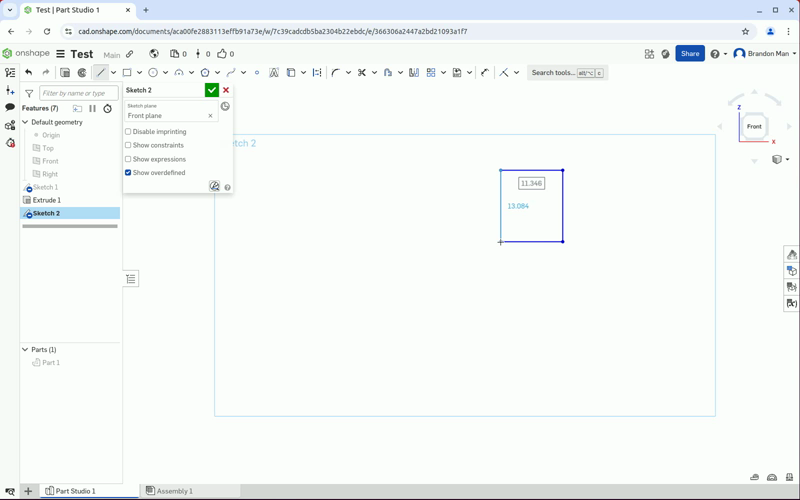
key(esc)
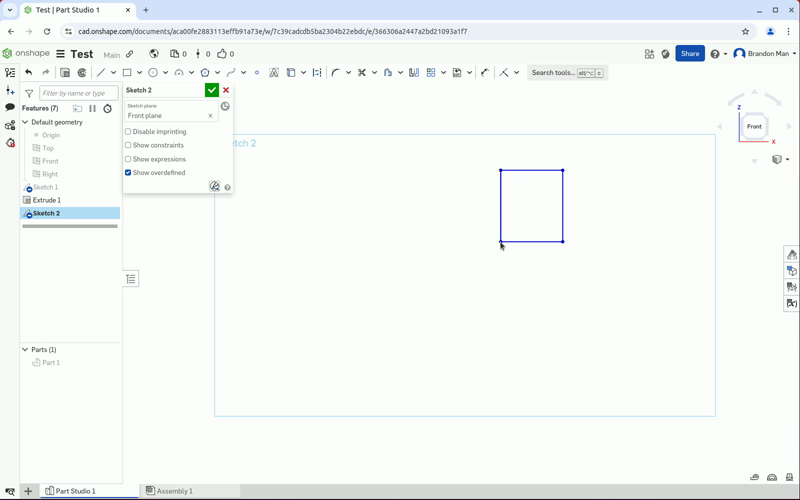
mouse_move(512, 192)
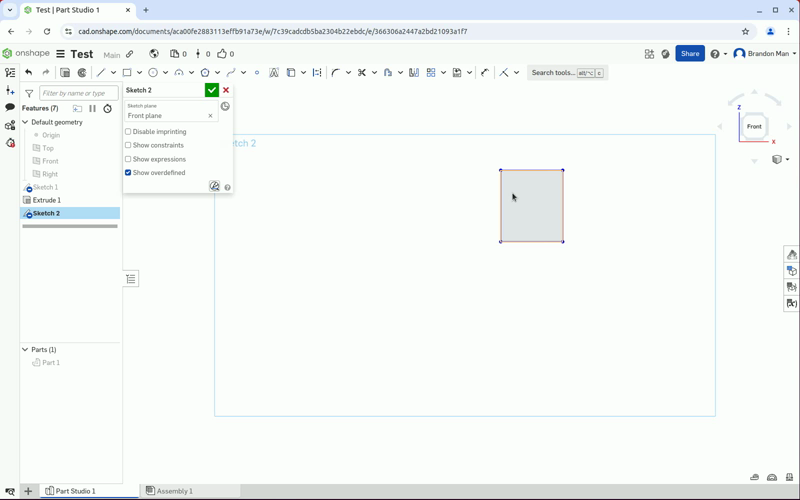
click(512, 192)
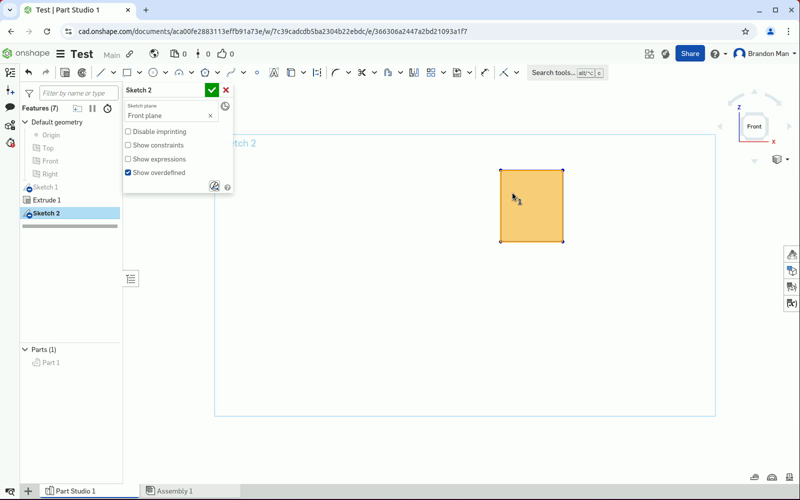
mouse_move(73, 352)
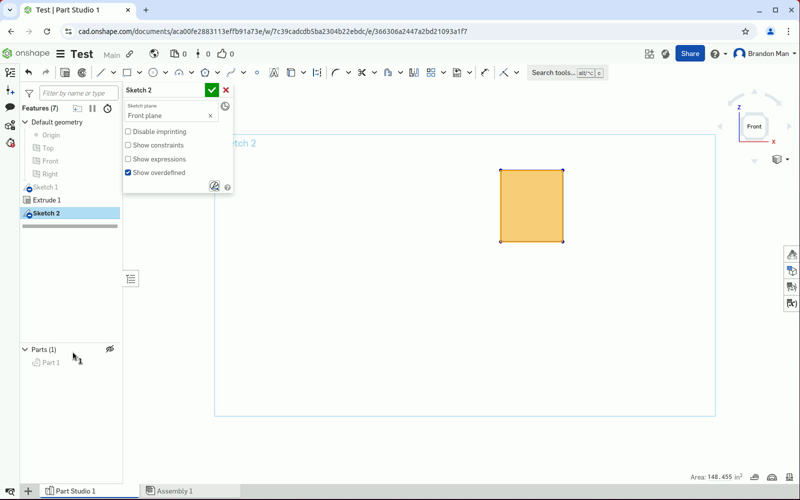
key(shift+y)
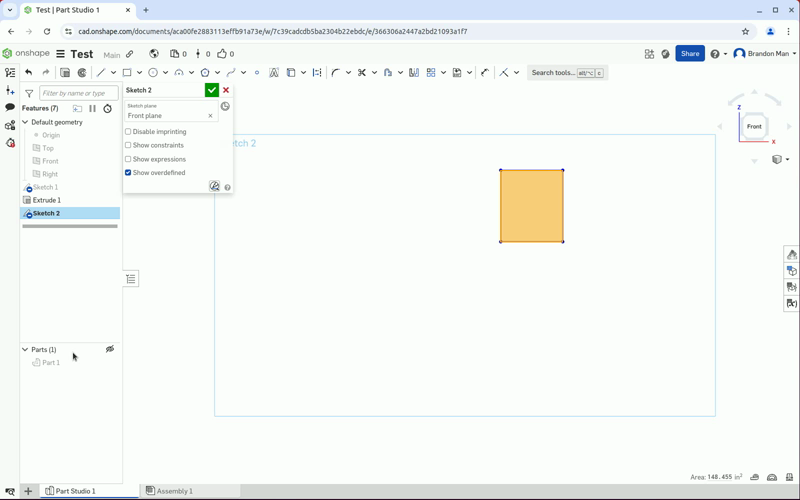
key(shift+e)
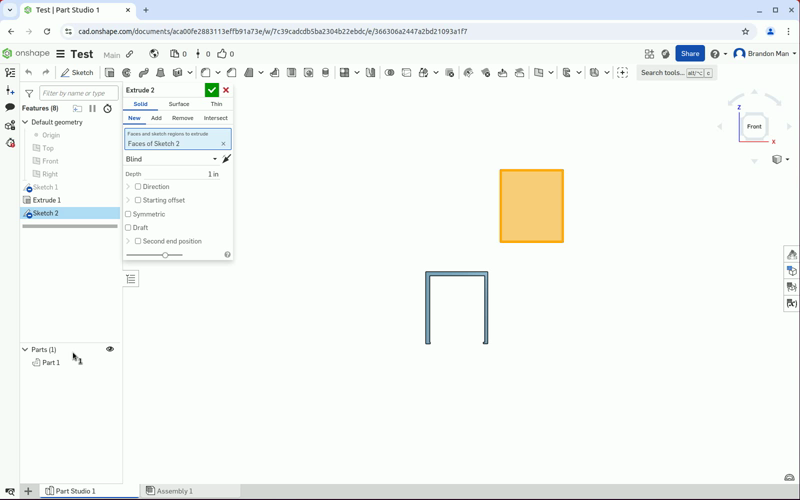
mouse_move(143, 106)
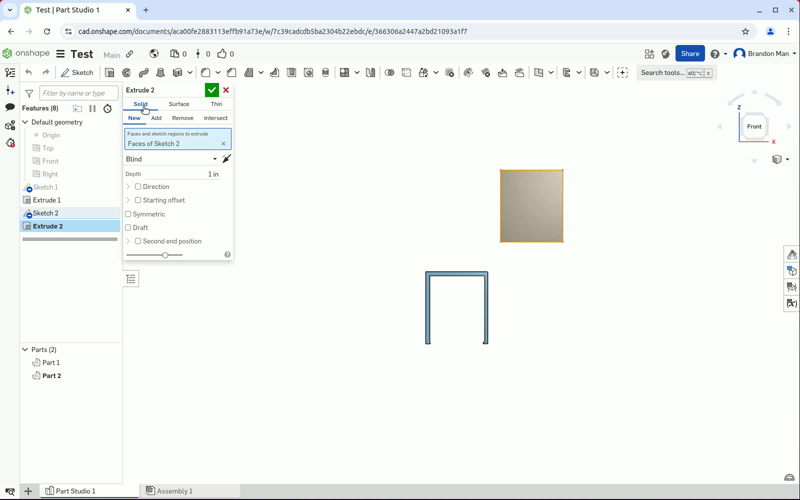
click(143, 106)
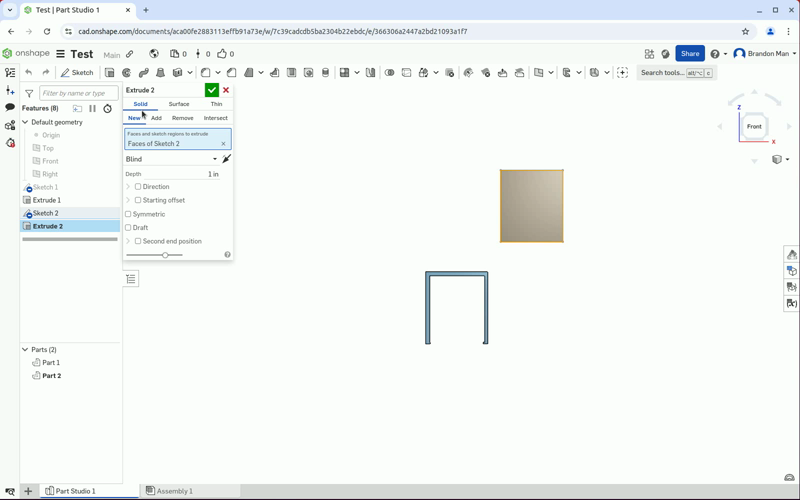
mouse_move(137, 120)
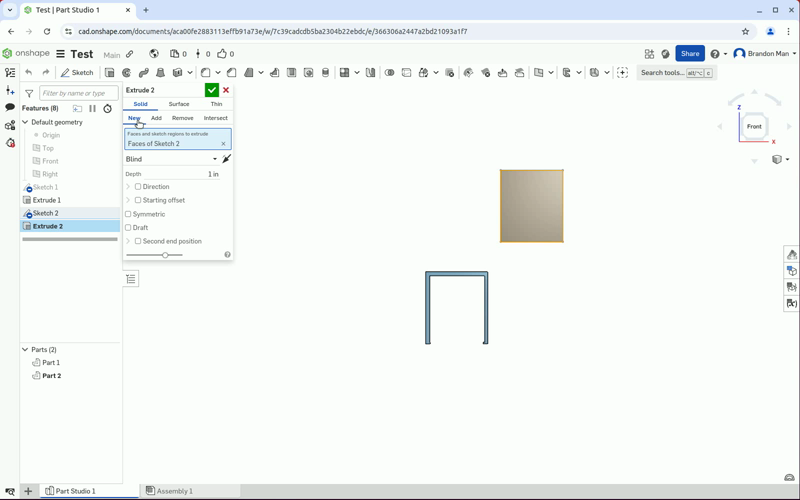
click(137, 120)
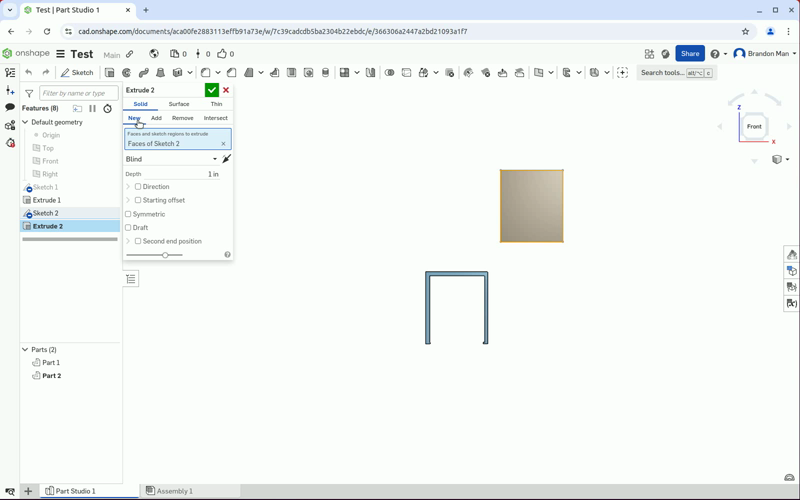
key(tab, 4)
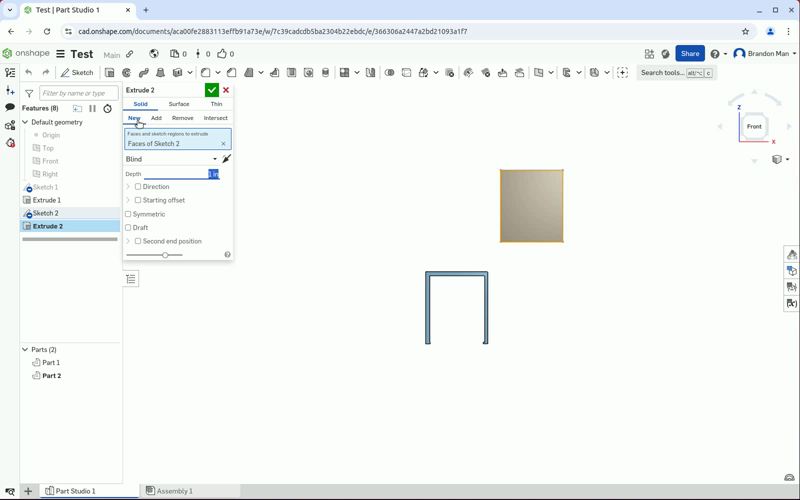
text(-0.481)
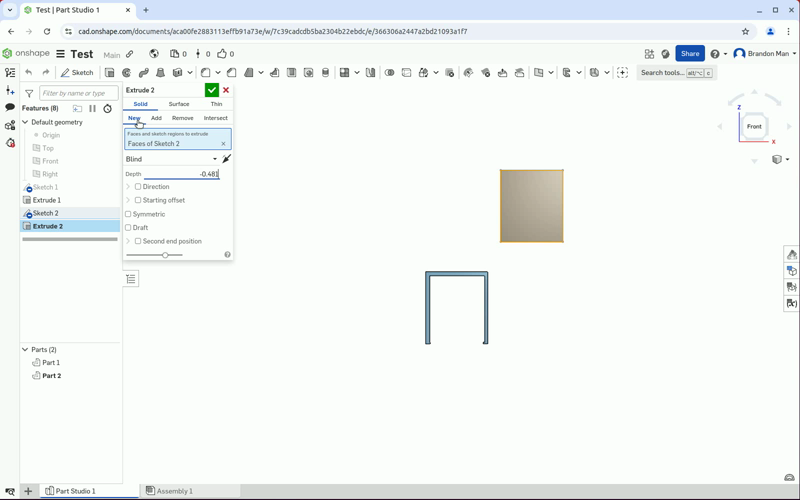
key(enter)
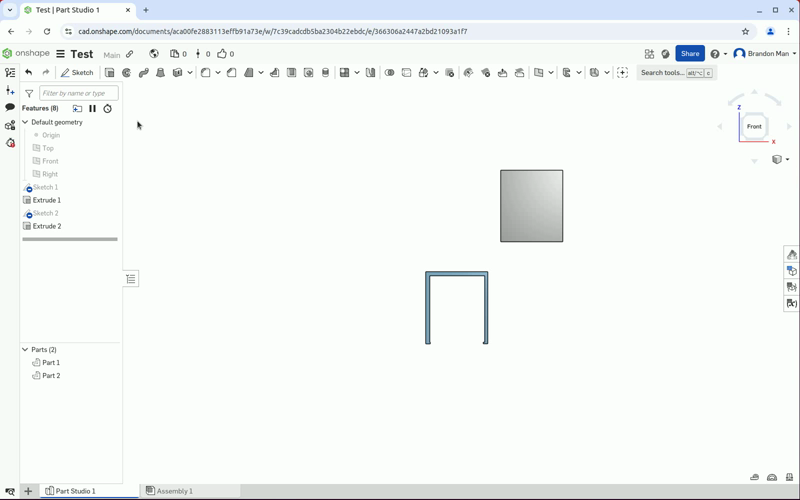
key(shift+h)
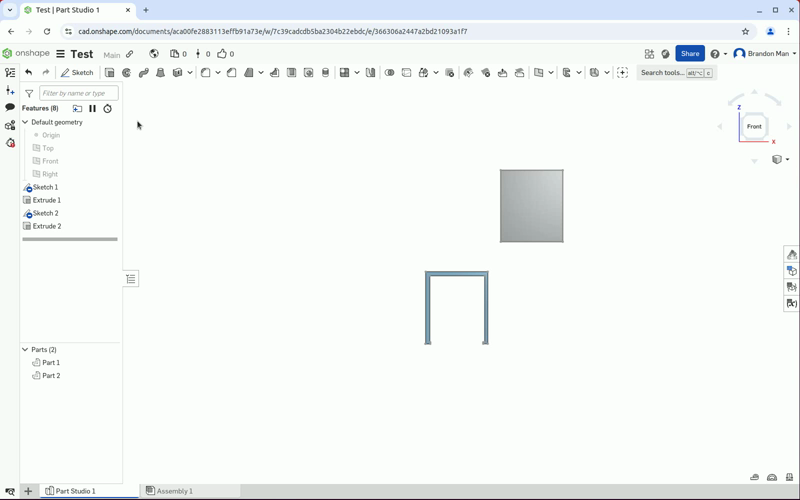
key(shift+h)
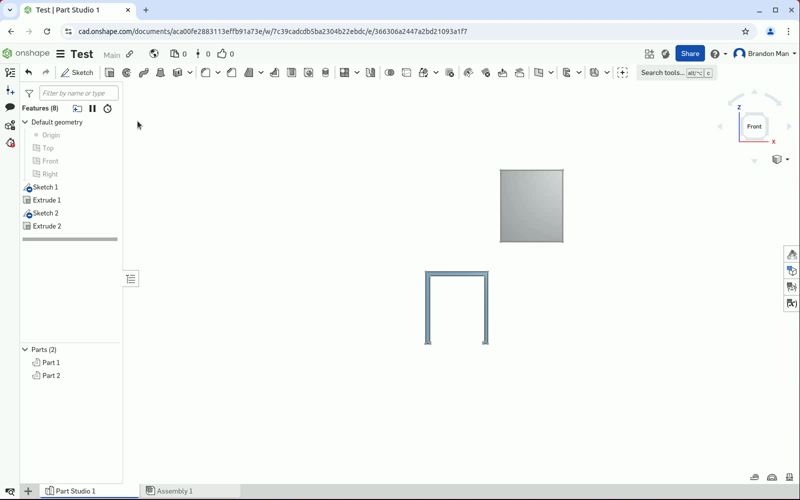
key(shift+7)
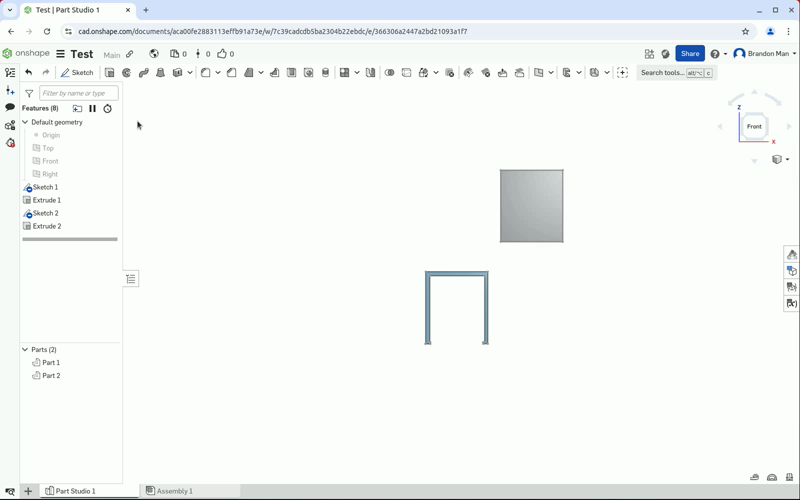
key(left, 2)
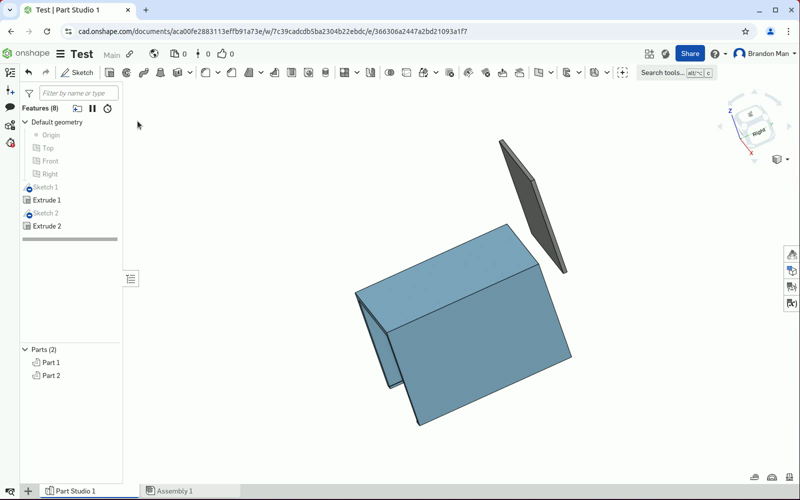
key(down, 2)
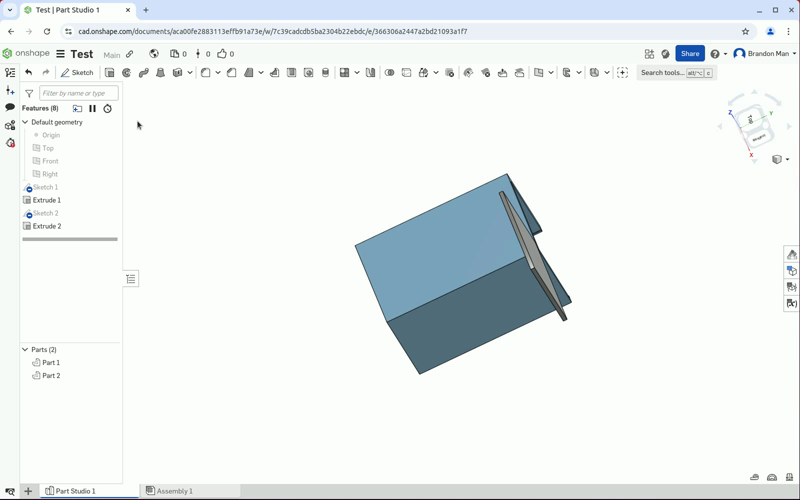
key(up, 2)
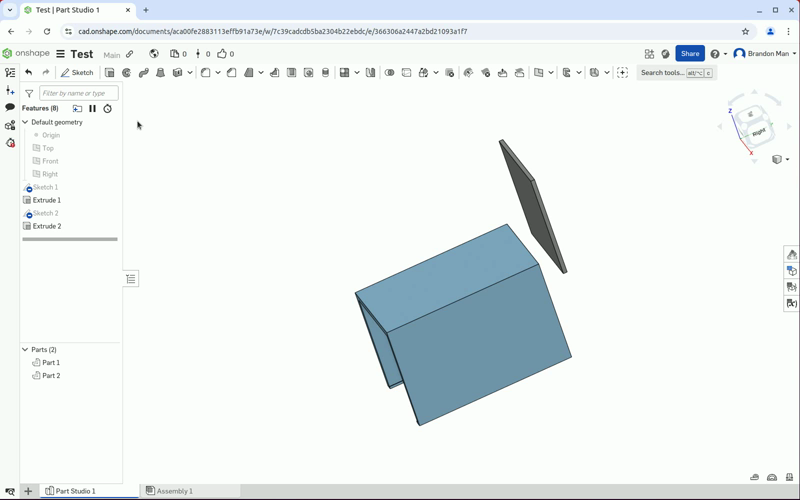
key(right, 2)
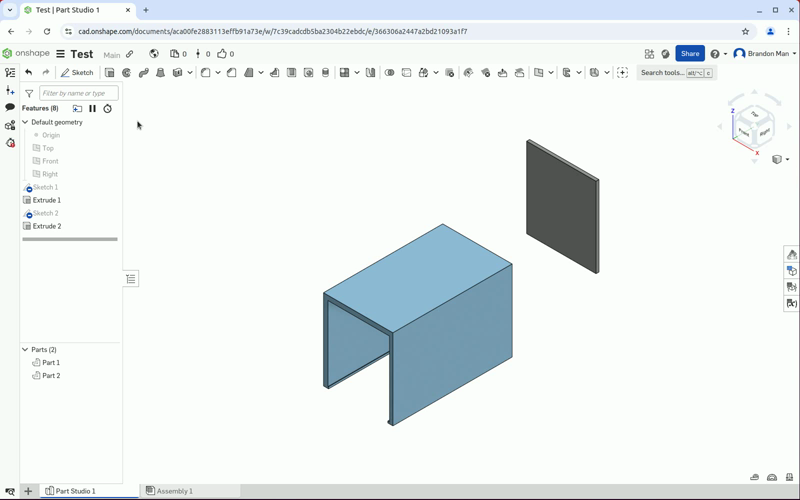
mouse_move(73, 189)
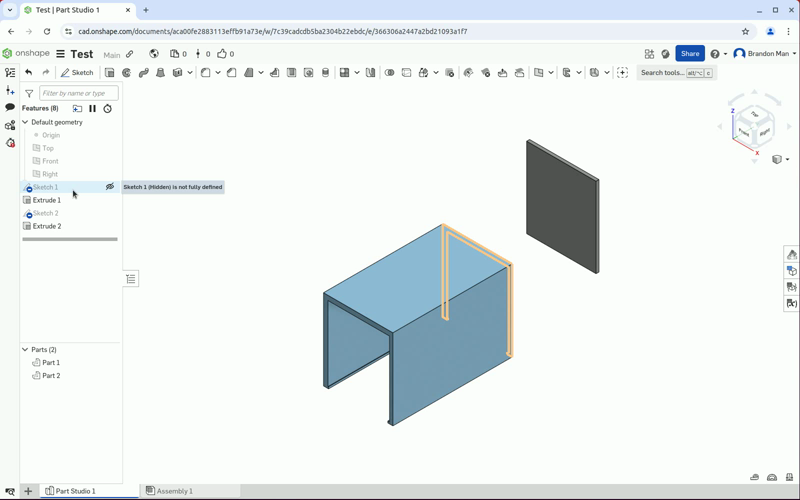
click(73, 189)